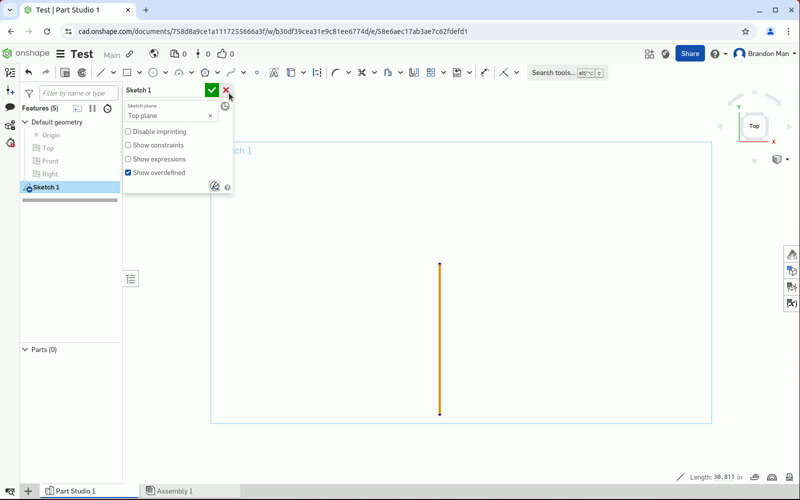
key(shift+h)
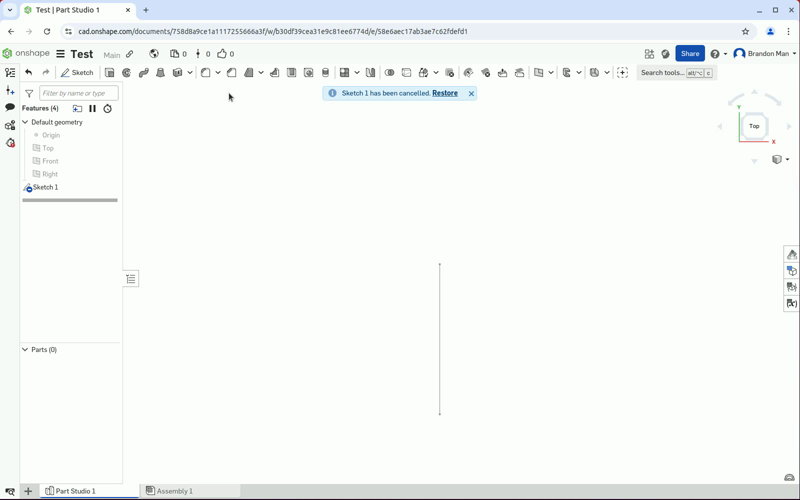
mouse_move(73, 352)
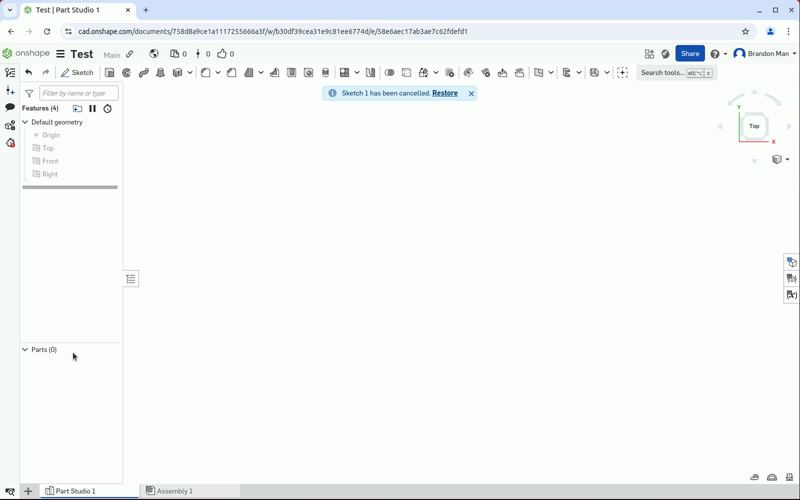
key(y)
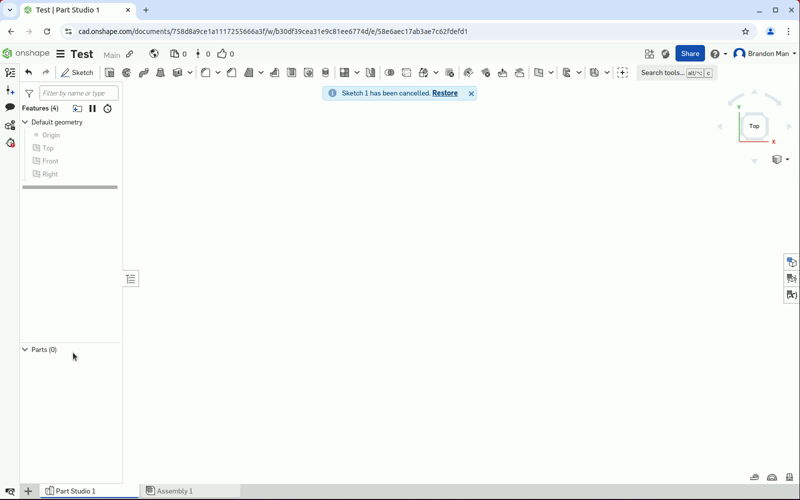
key(shift+p)
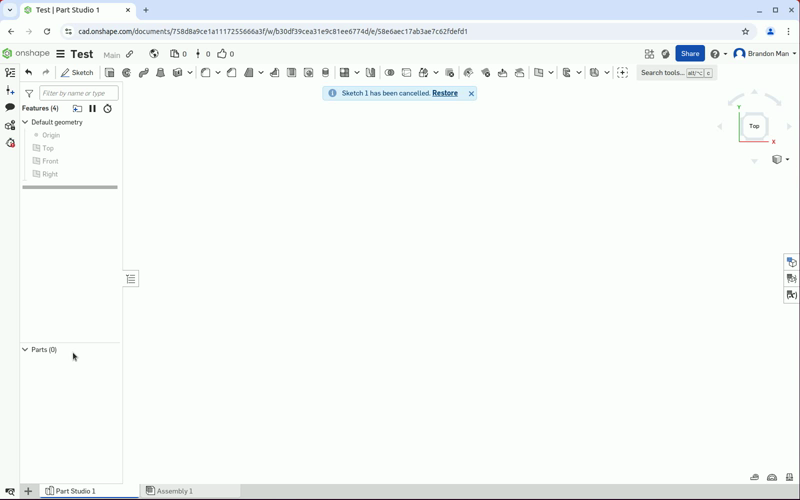
key(space)
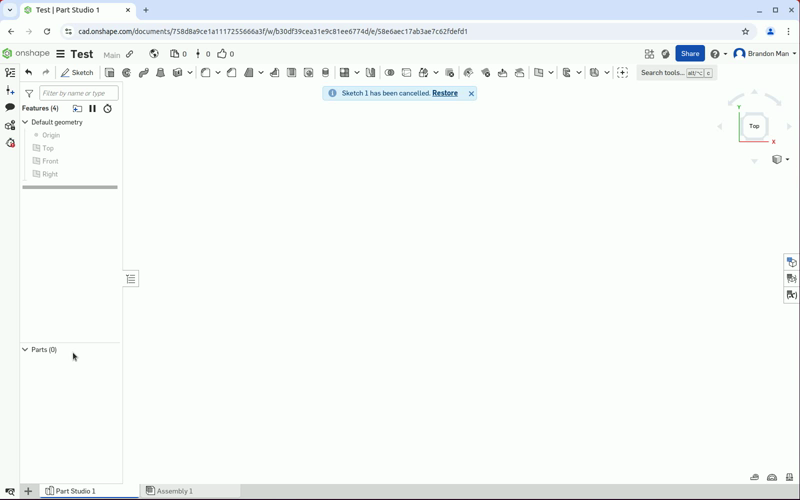
key_down(shift)
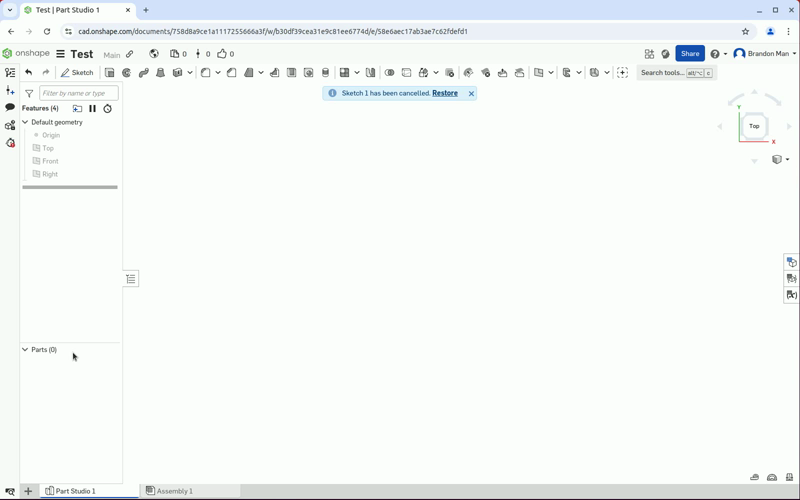
key(up)
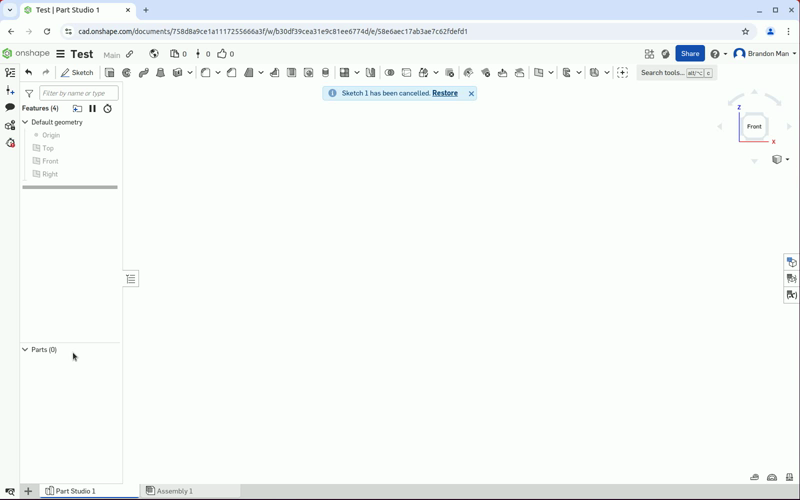
key_up(shift)
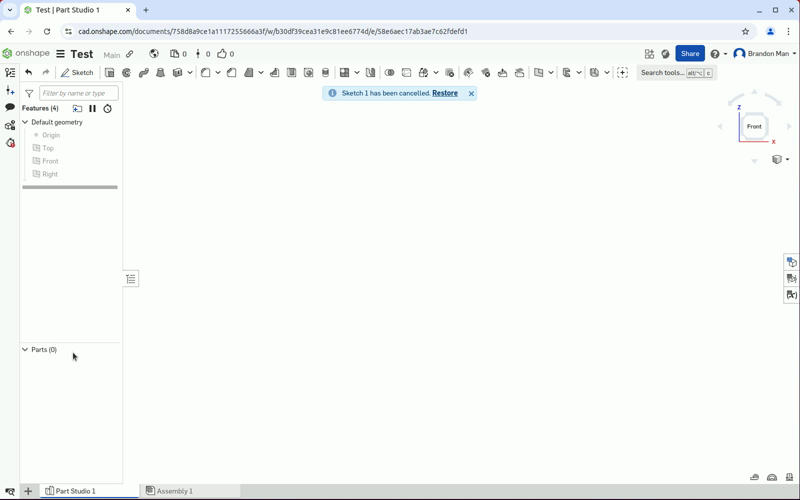
mouse_move(73, 352)
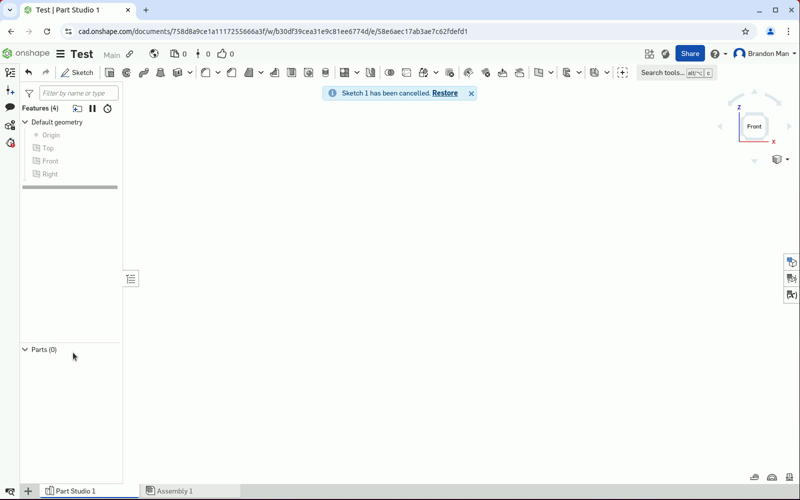
key(shift+y)
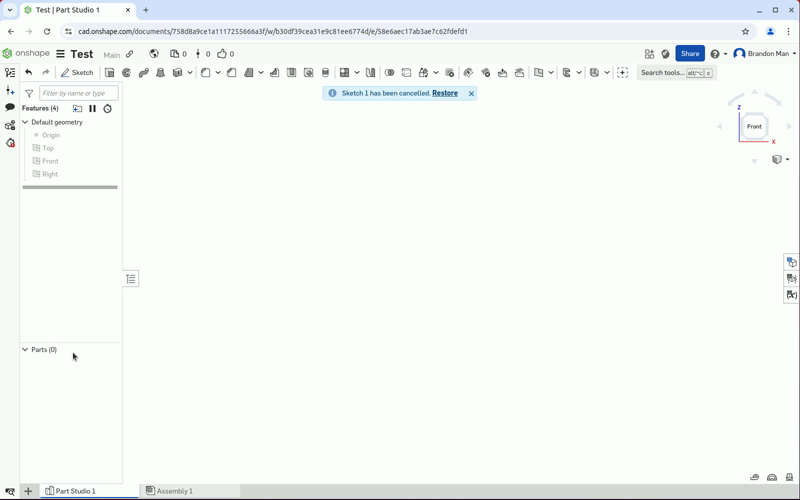
key(shift+s)
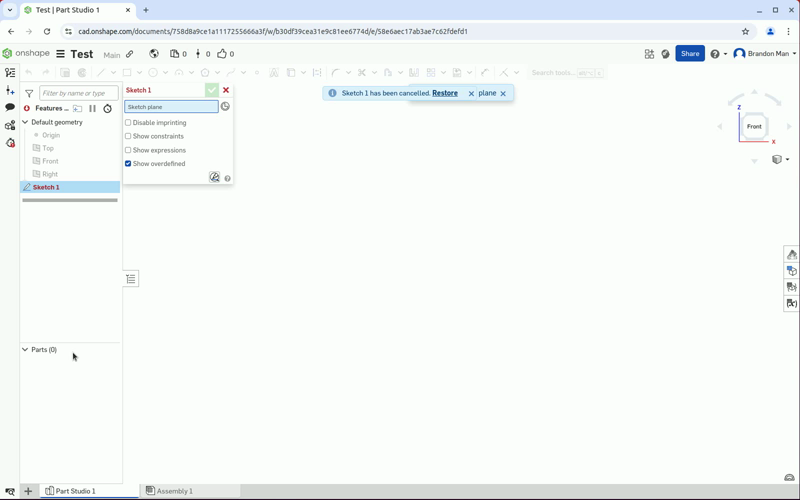
mouse_move(73, 163)
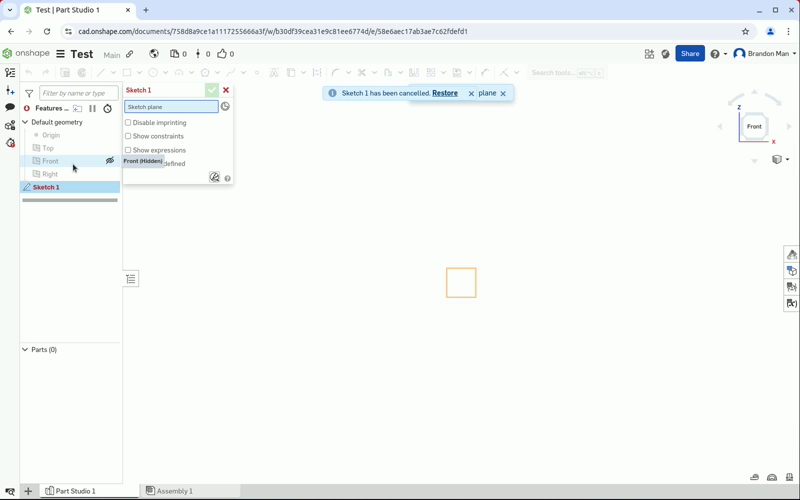
click(73, 163)
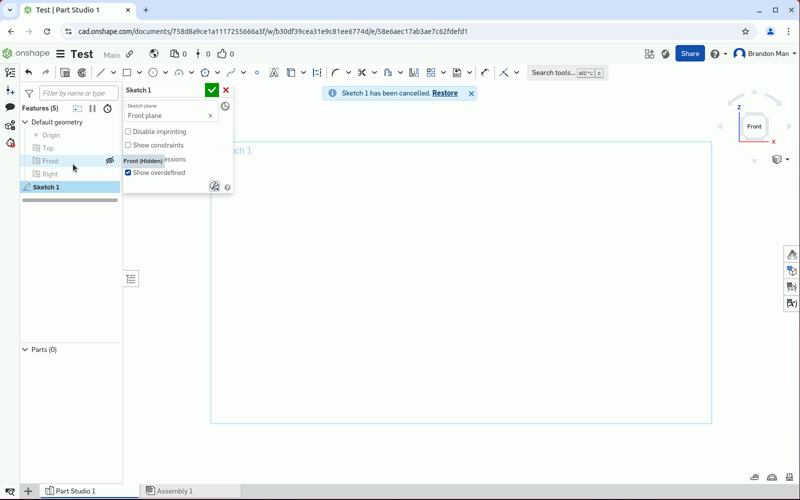
mouse_move(73, 352)
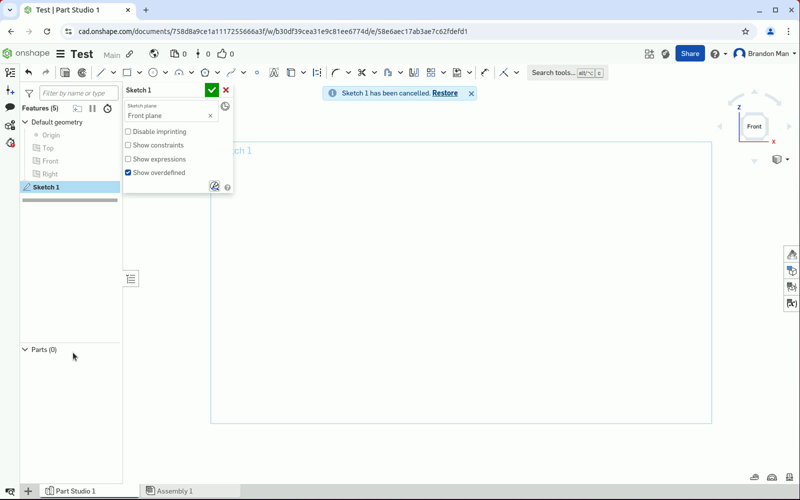
key(y)
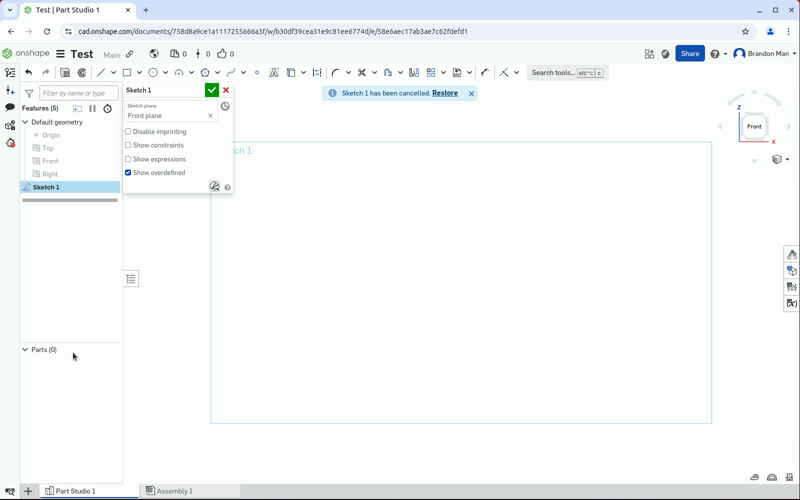
key(l)
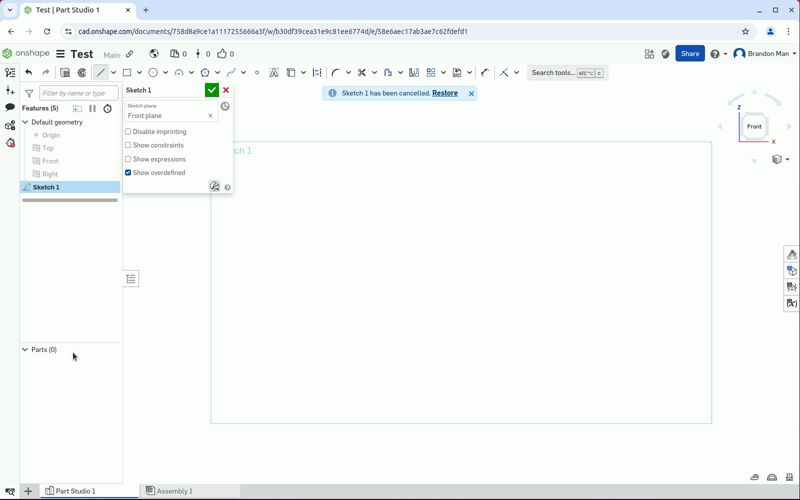
key_down(shift)
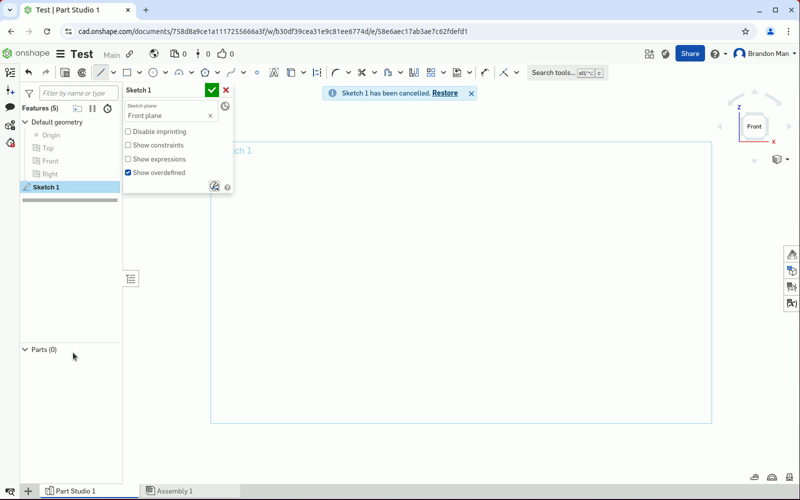
mouse_move(460, 282)
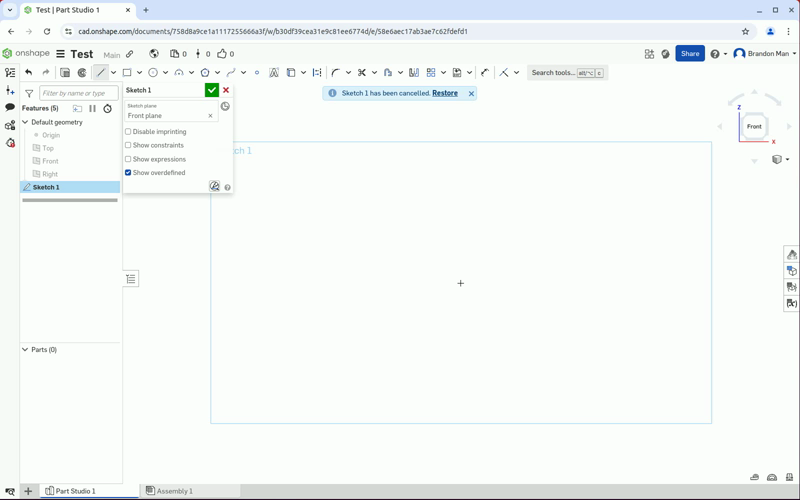
click(460, 282)
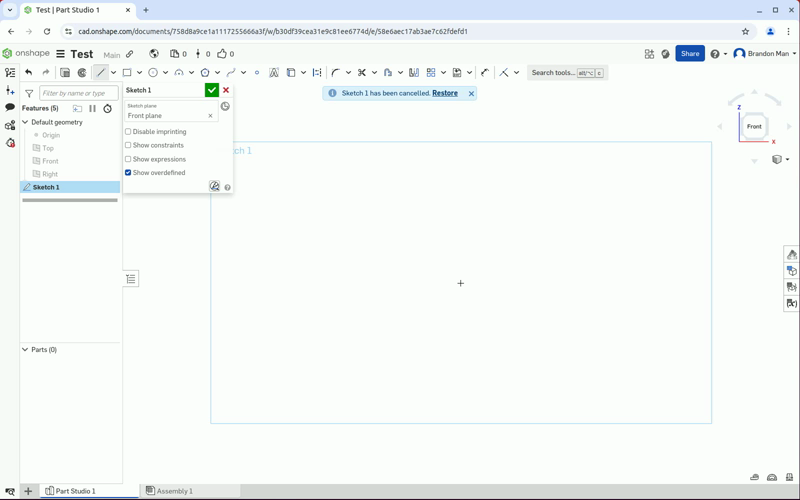
key_up(shift)
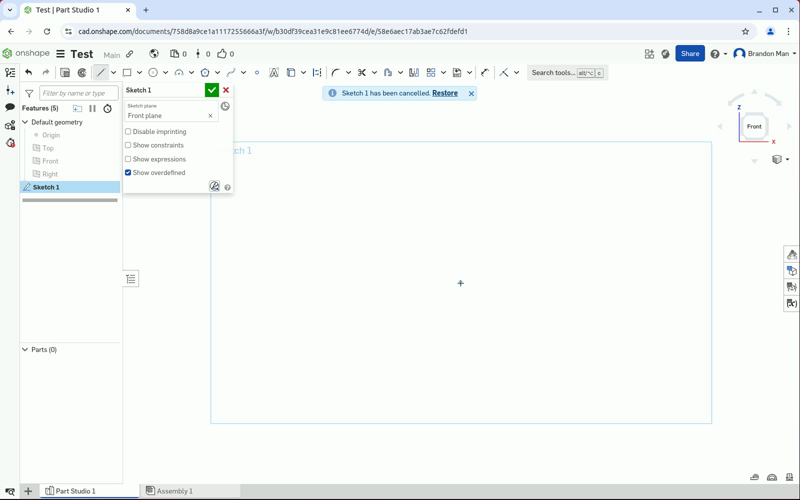
key_down(shift)
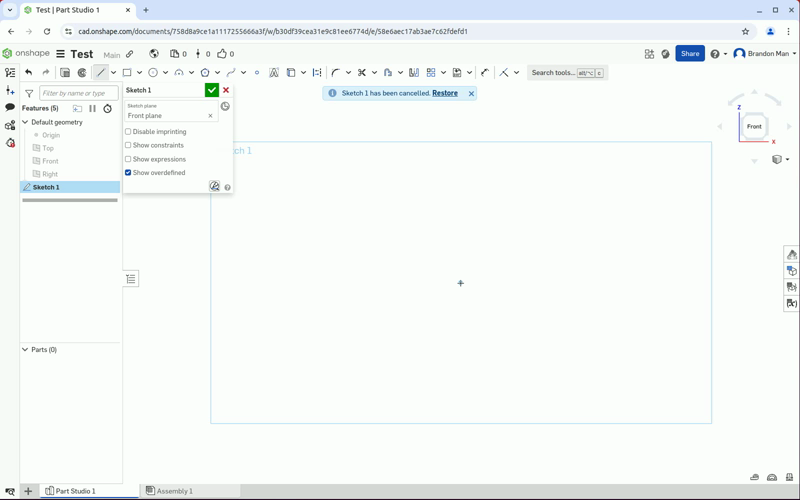
mouse_move(530, 282)
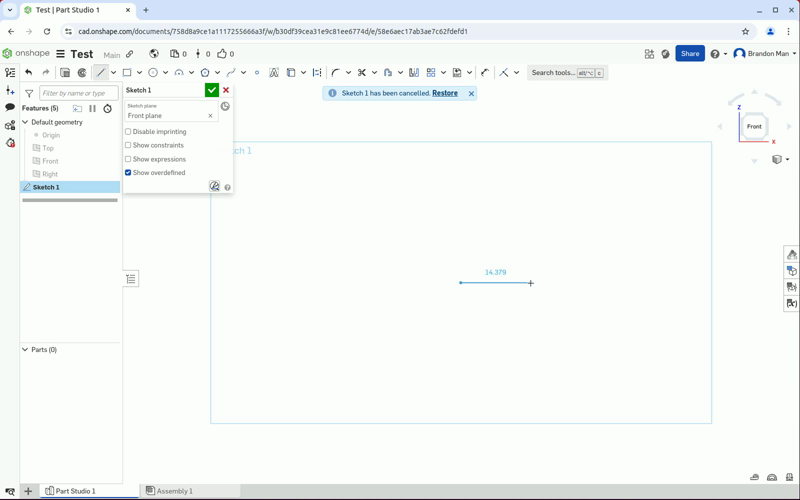
click(530, 282)
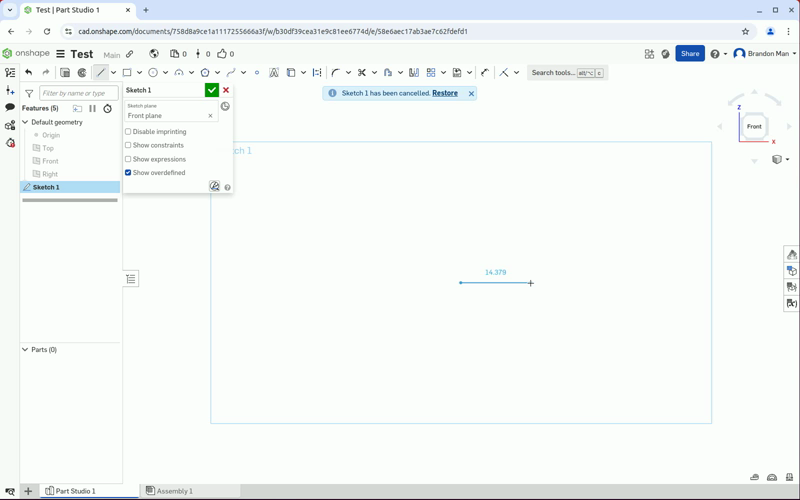
key_up(shift)
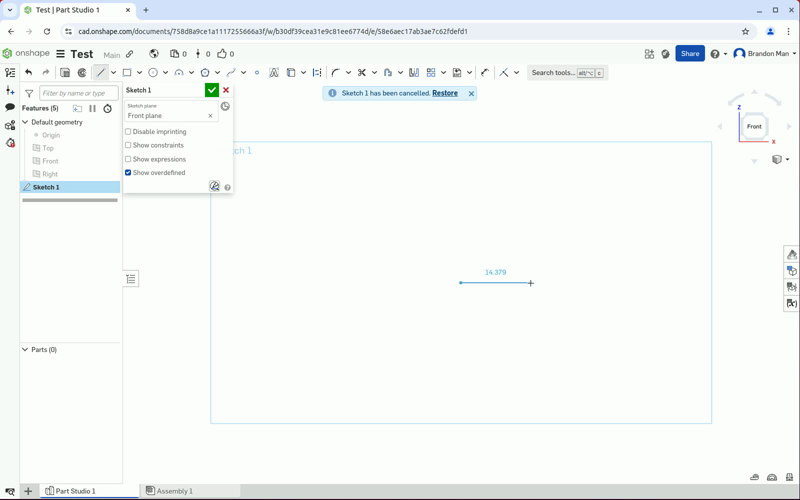
key_down(shift)
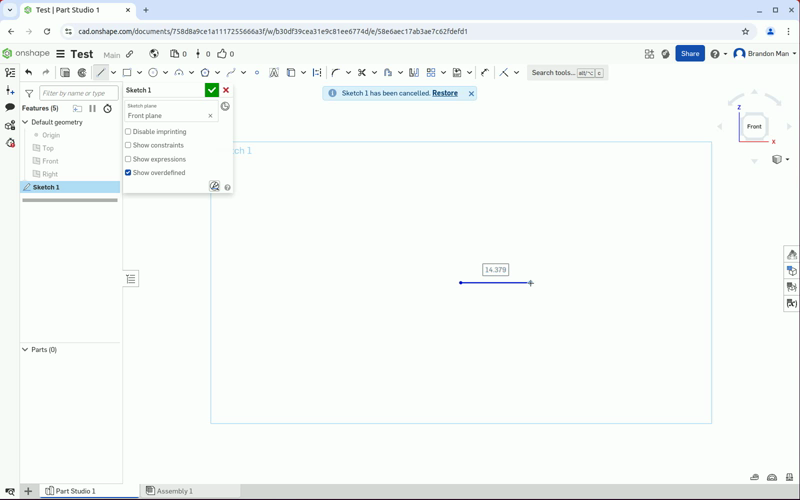
mouse_move(530, 170)
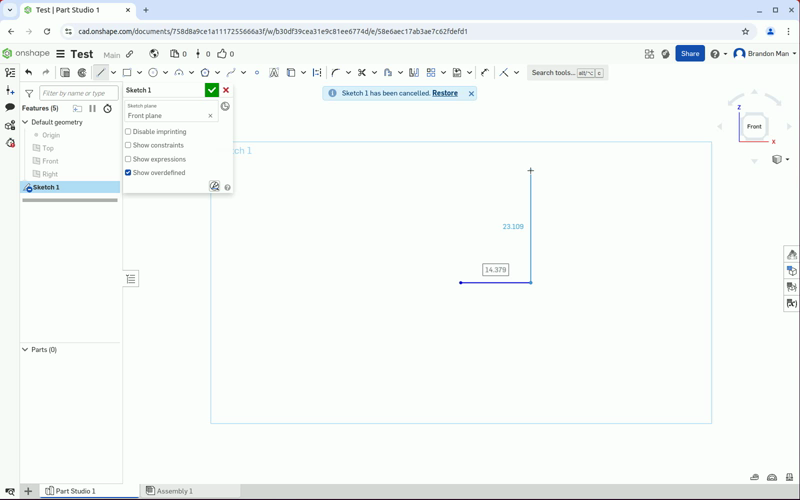
click(530, 170)
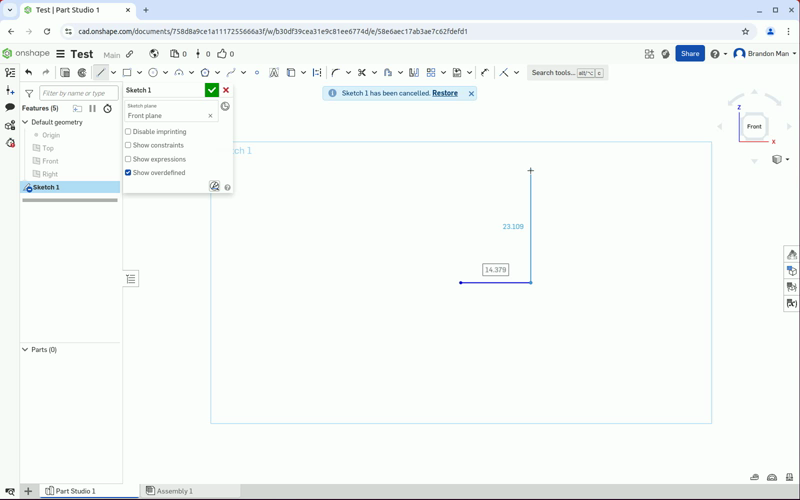
key_up(shift)
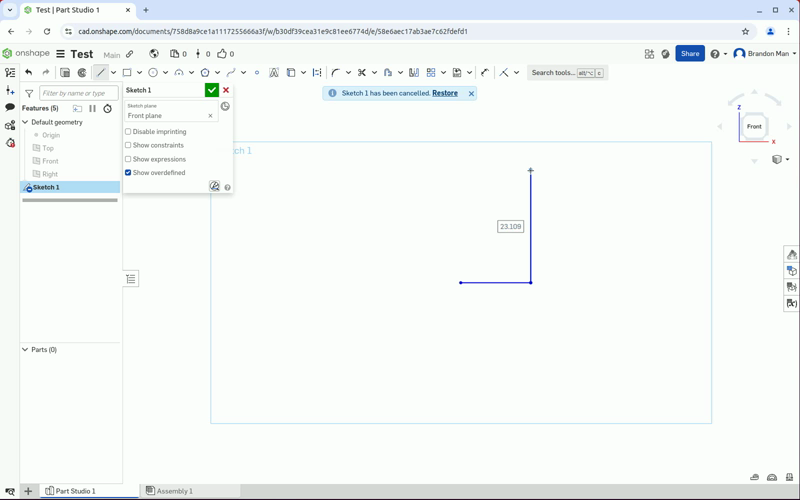
key_down(shift)
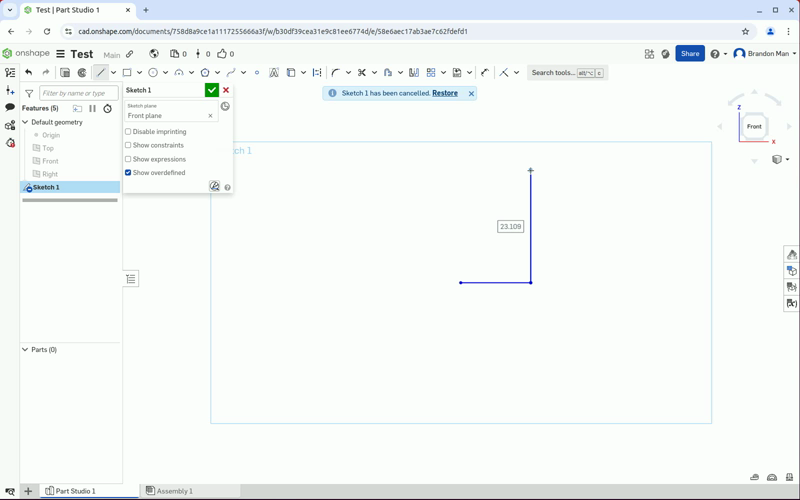
mouse_move(460, 170)
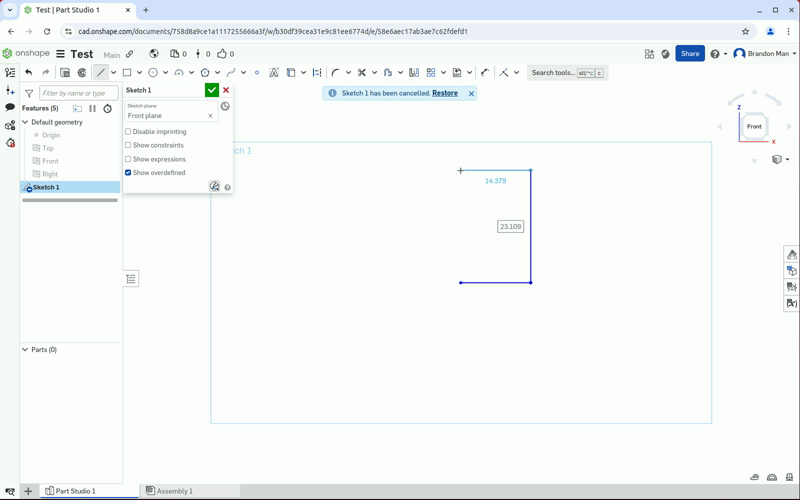
click(460, 170)
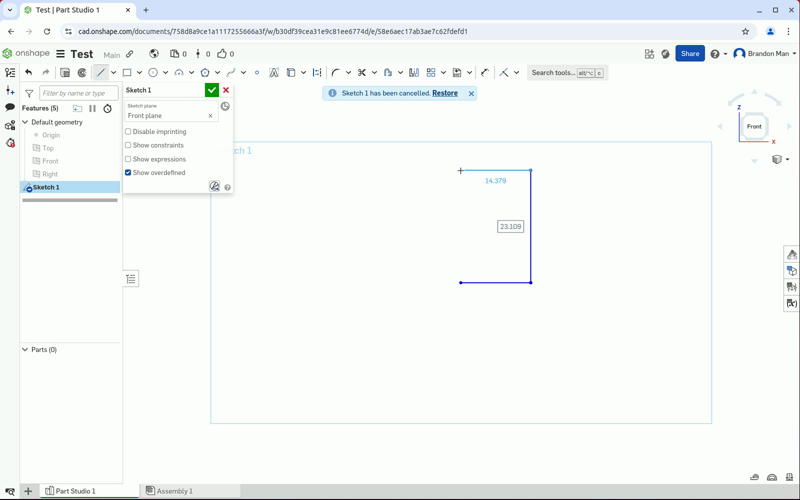
key_up(shift)
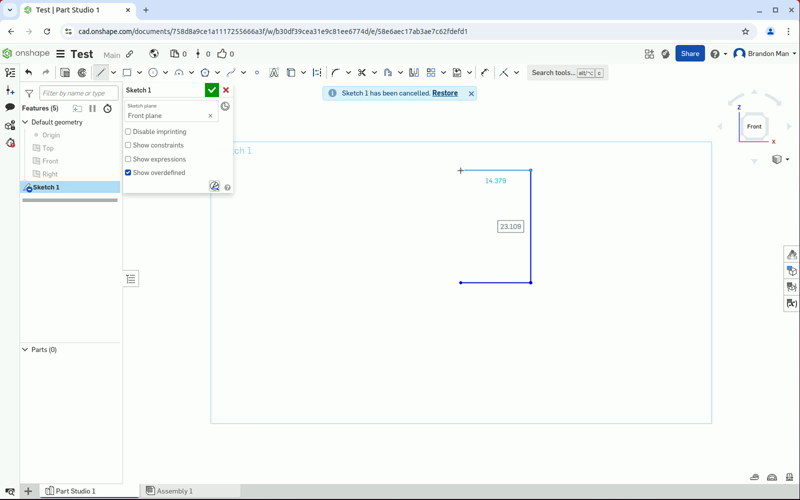
key_down(shift)
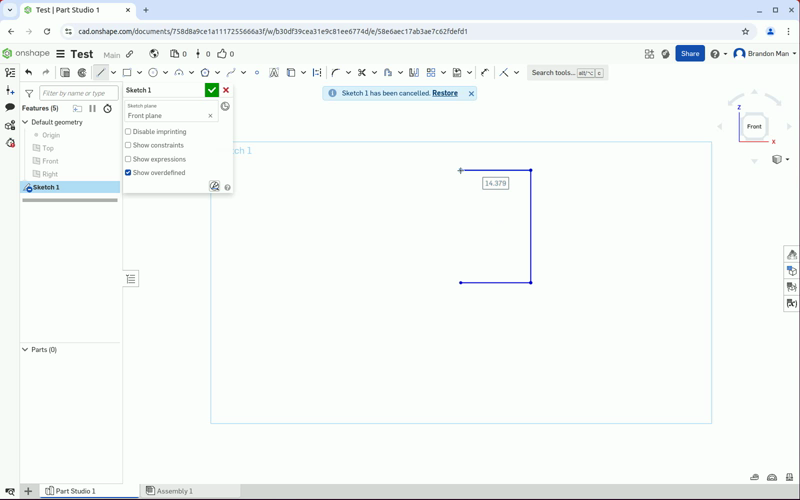
mouse_move(460, 282)
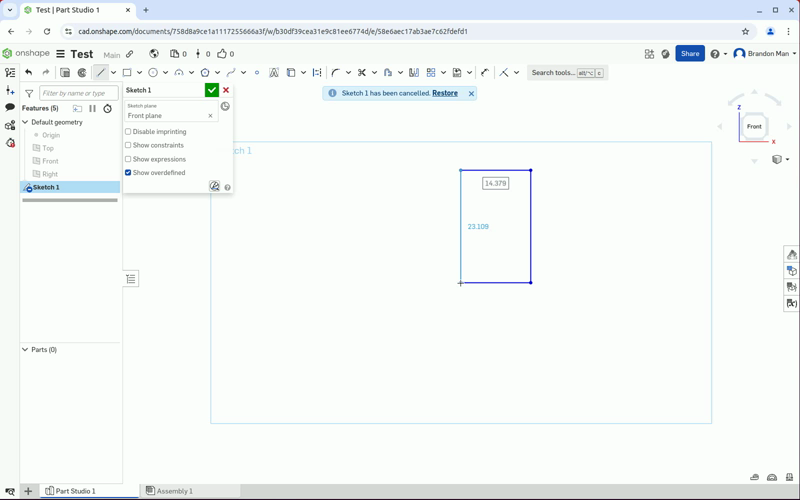
key_up(shift)
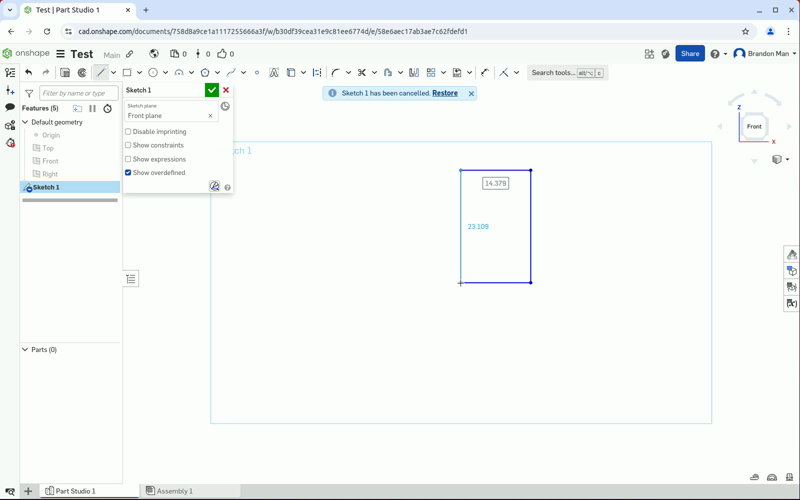
click(460, 282)
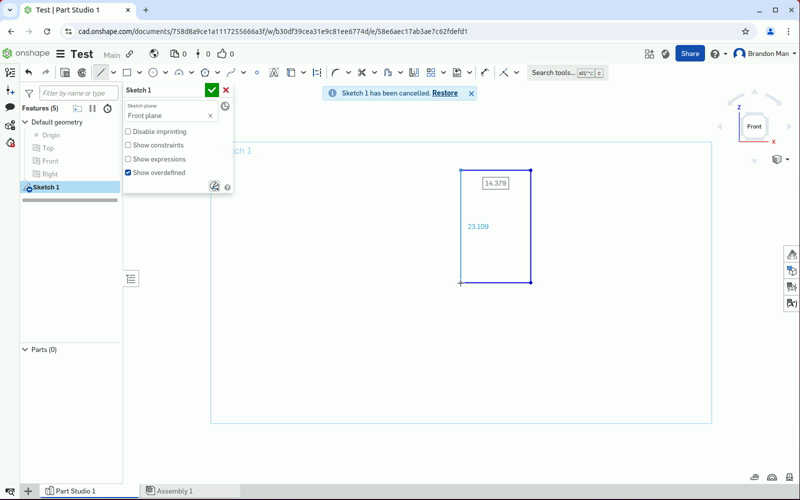
key(esc)
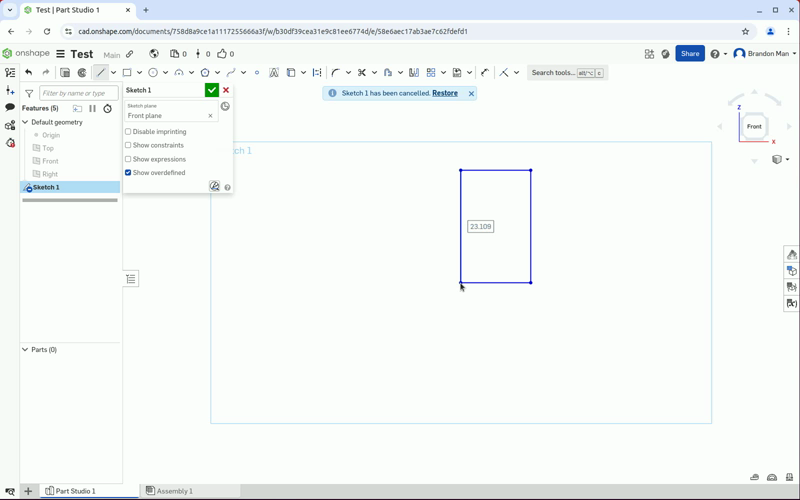
key(c)
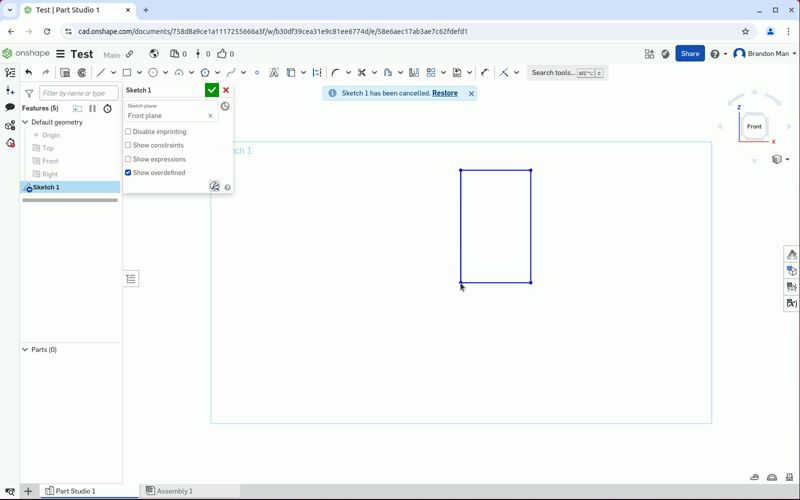
key_down(shift)
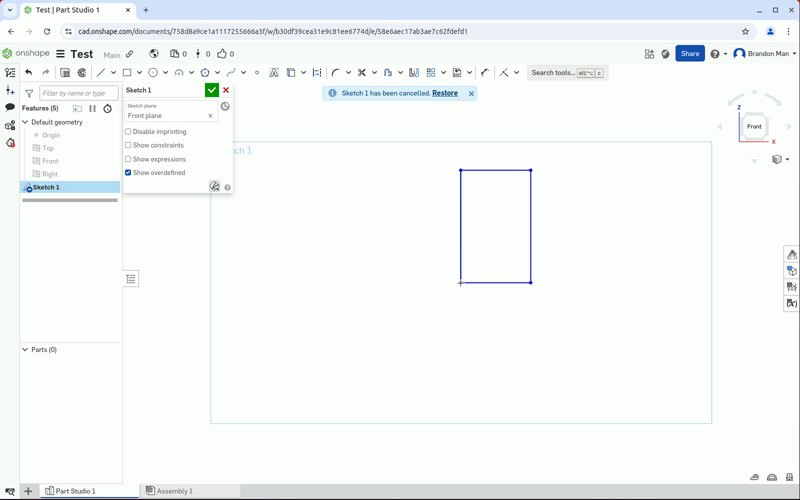
mouse_move(479, 264)
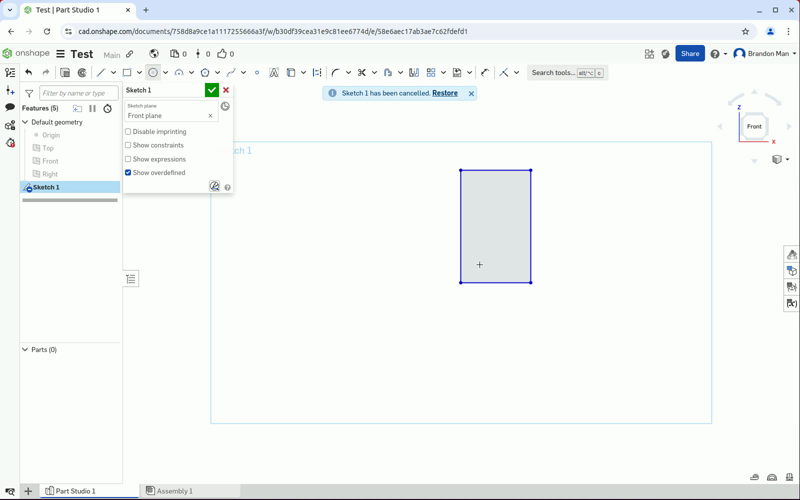
click(479, 264)
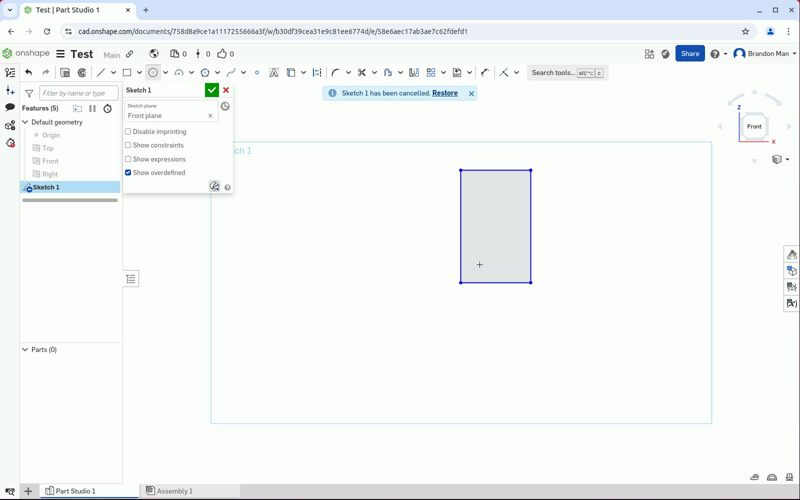
key_up(shift)
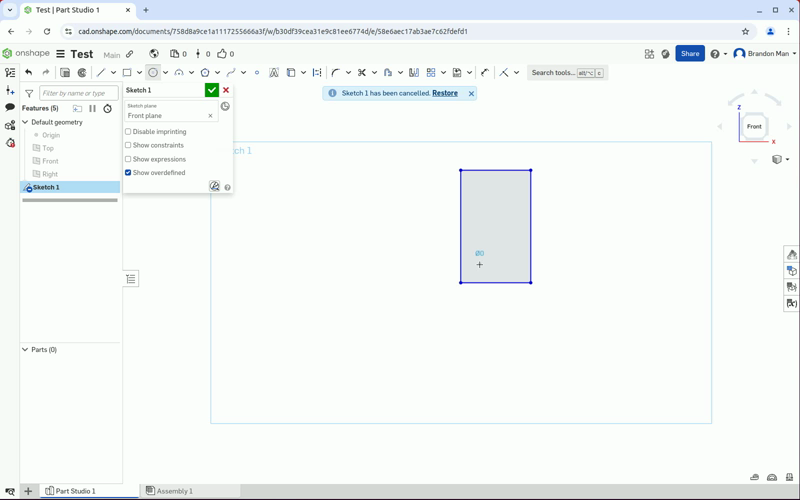
mouse_move(486, 264)
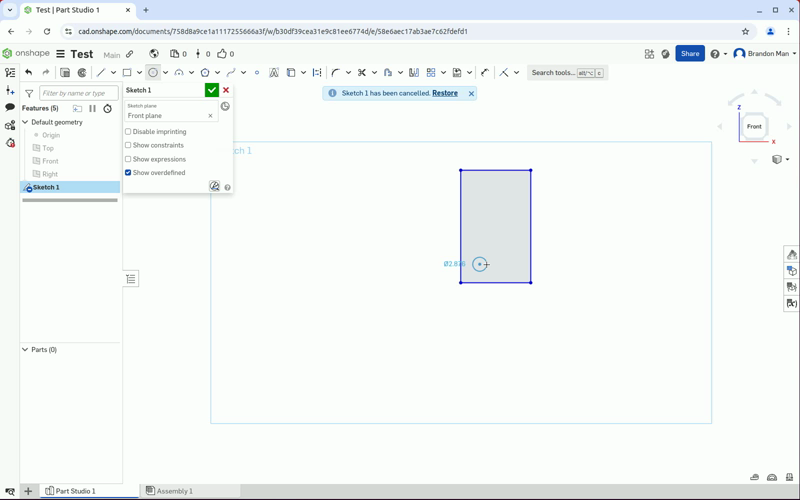
click(486, 264)
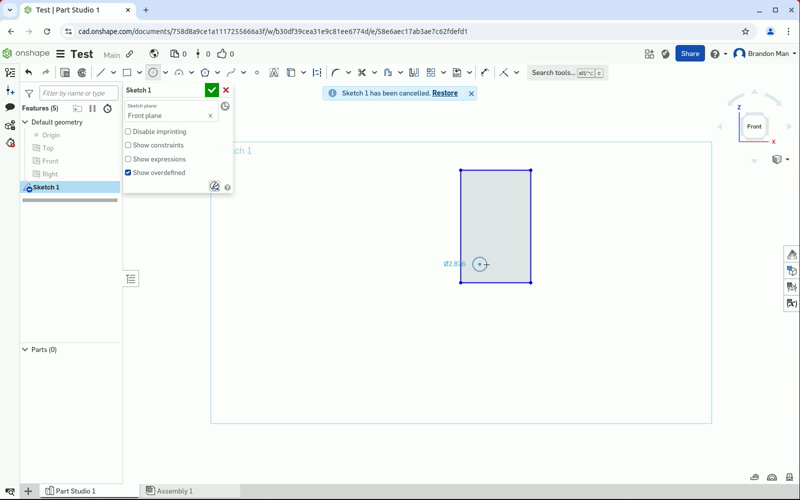
key(esc)
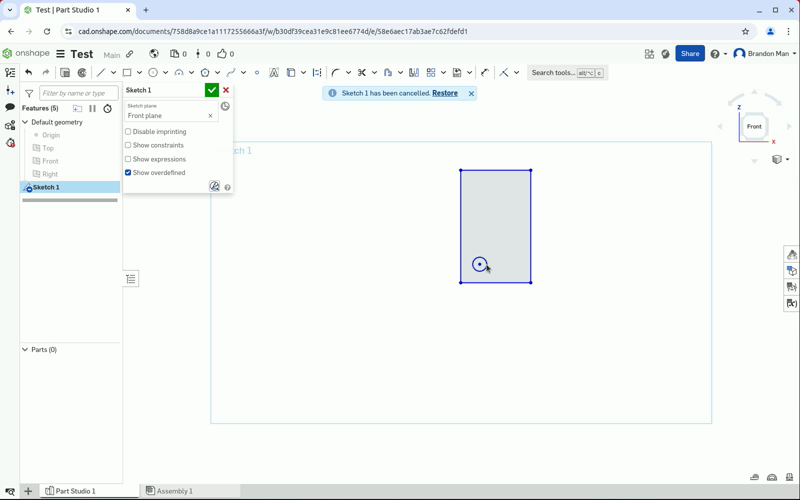
key(c)
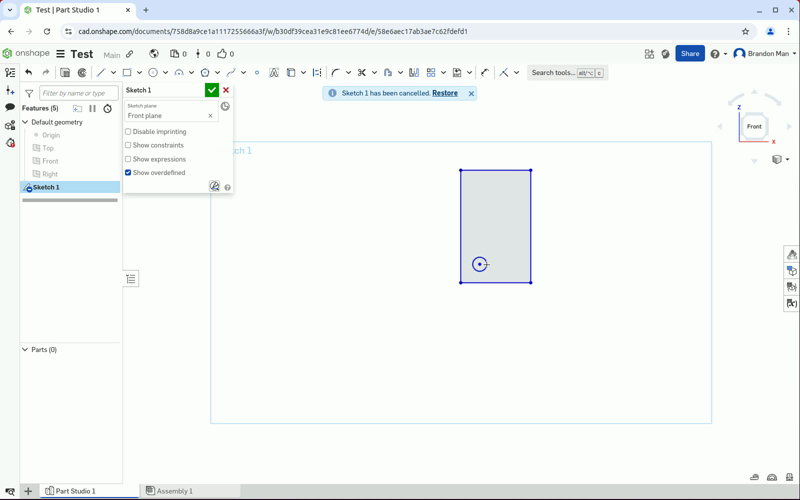
key_down(shift)
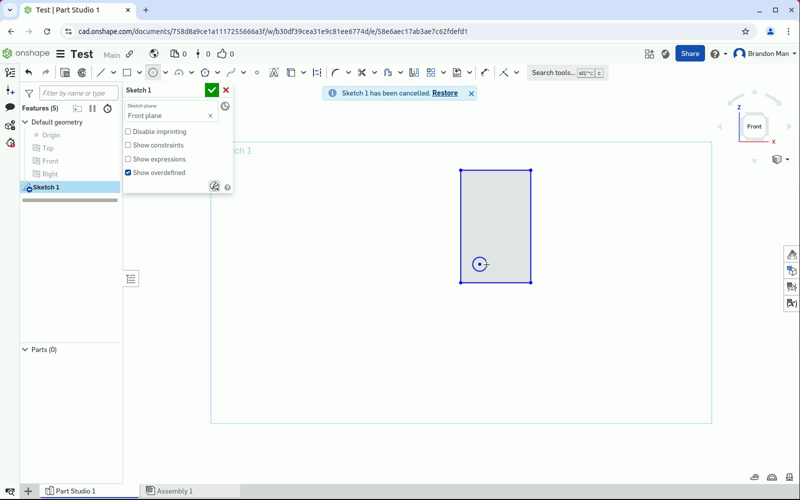
mouse_move(510, 264)
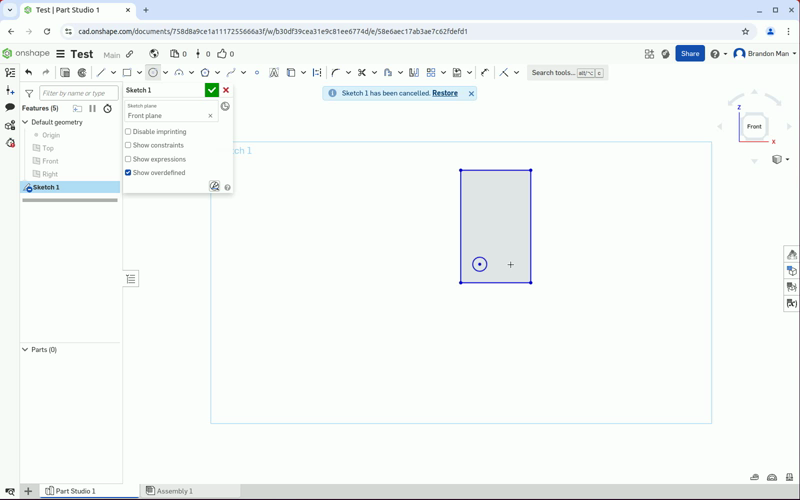
click(510, 264)
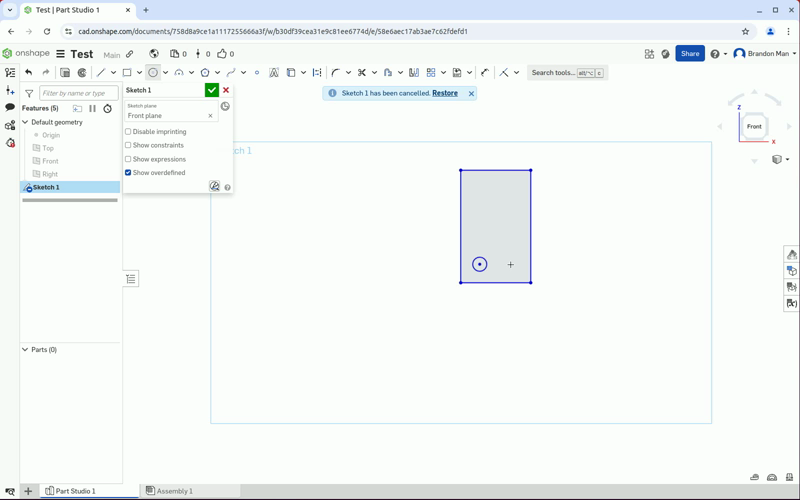
key_up(shift)
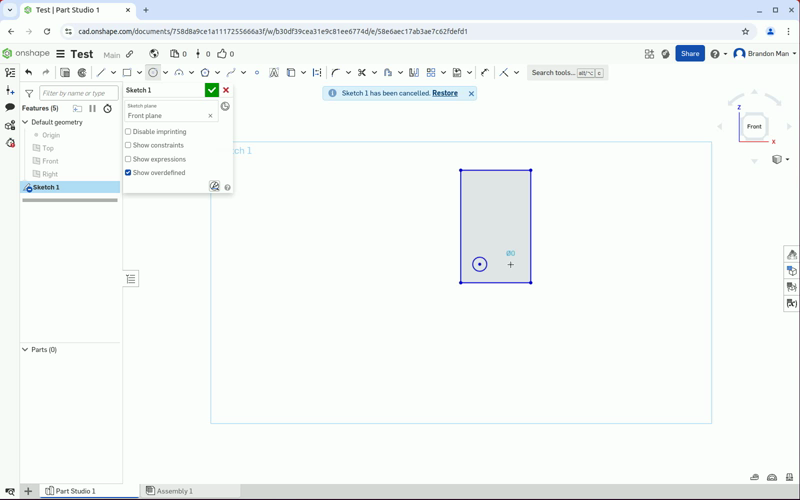
mouse_move(517, 264)
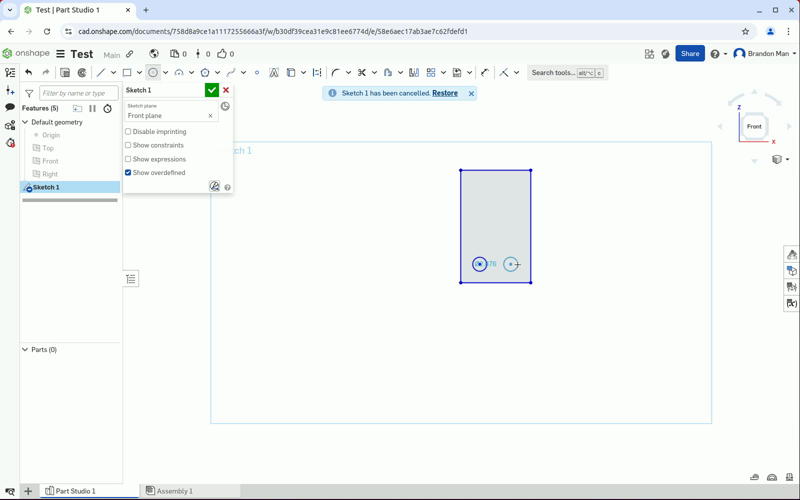
click(517, 264)
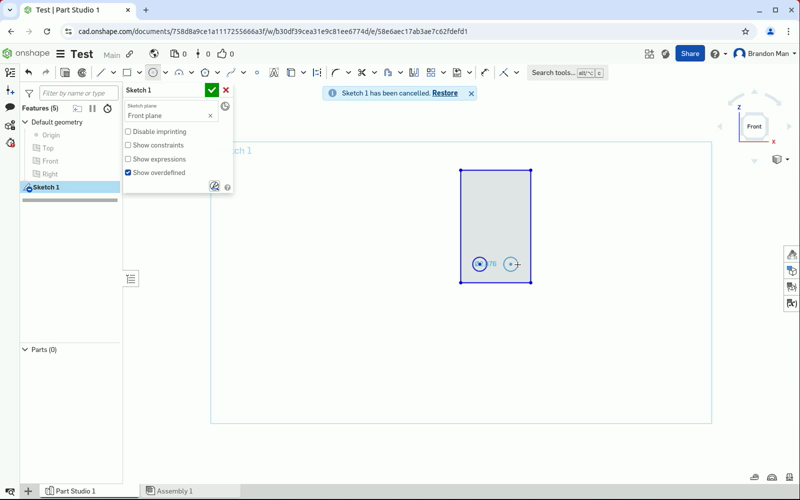
key(esc)
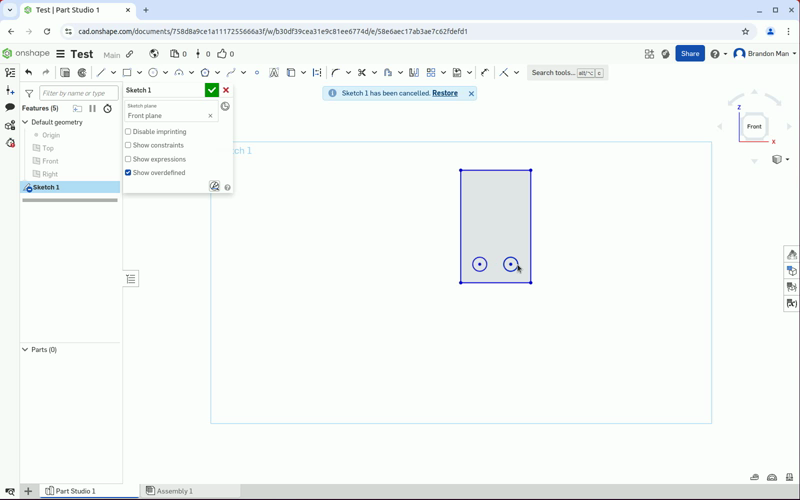
mouse_move(494, 179)
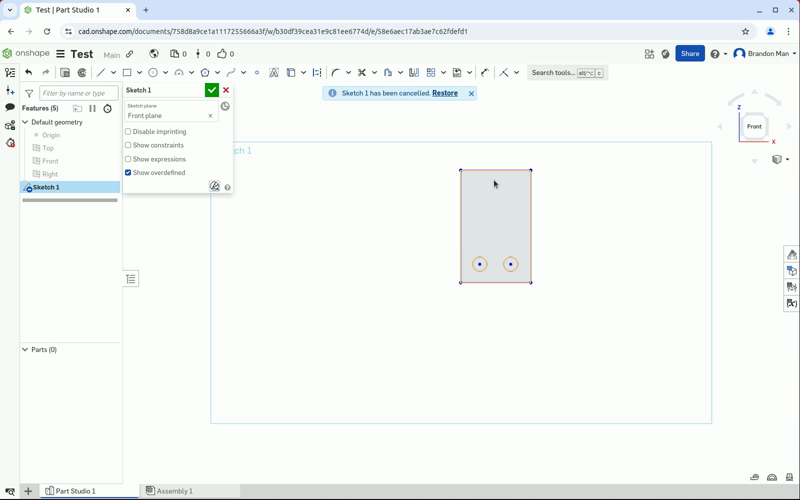
click(494, 179)
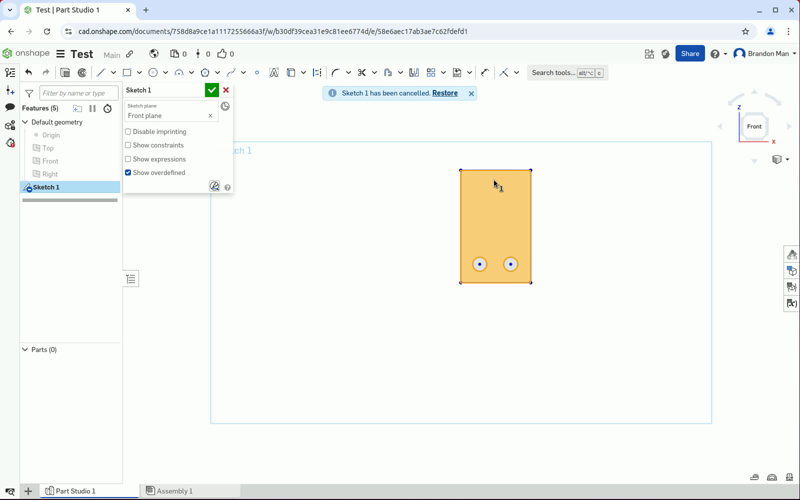
mouse_move(73, 352)
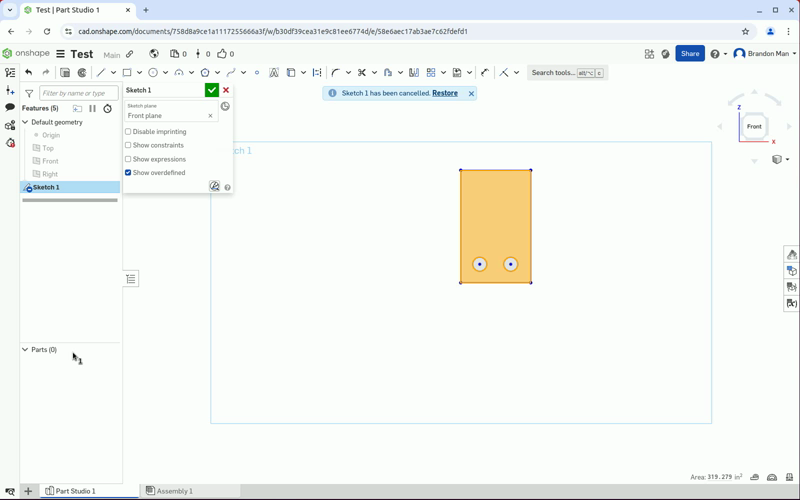
key(shift+y)
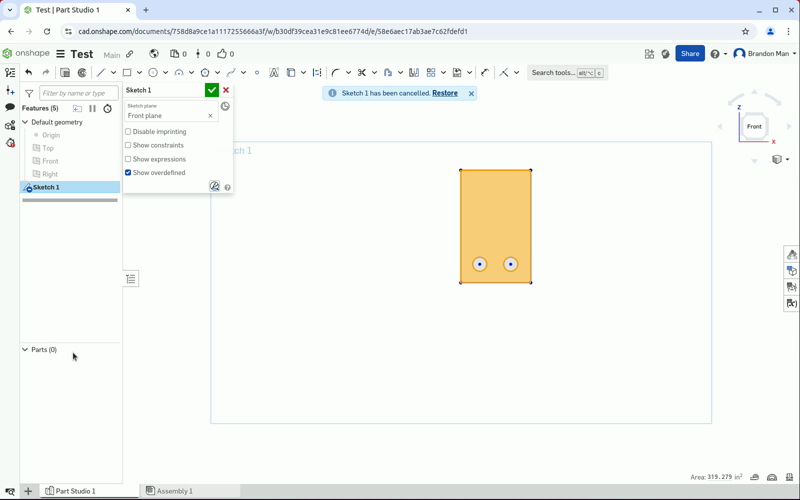
key(shift+e)
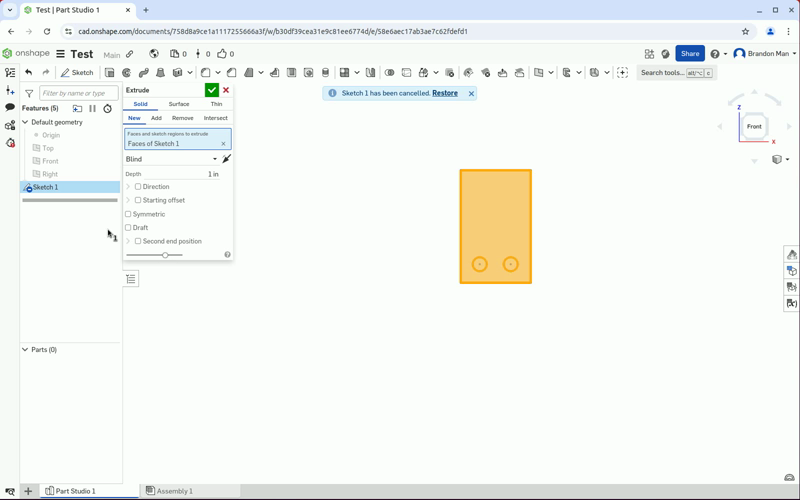
mouse_move(143, 106)
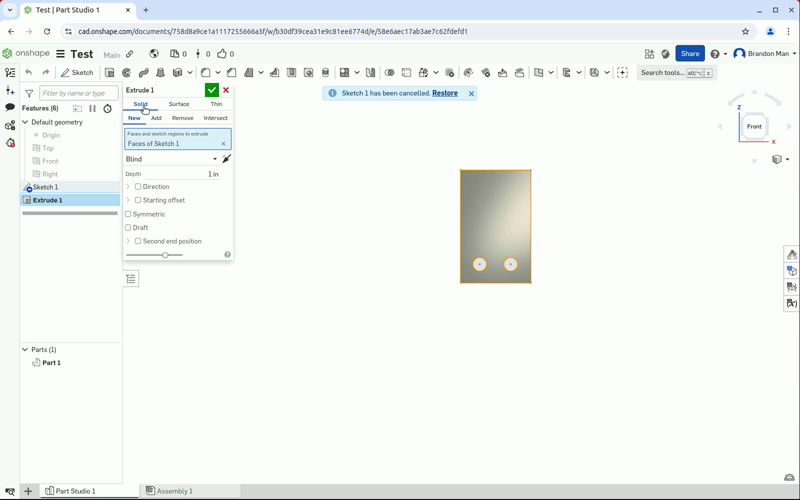
click(143, 106)
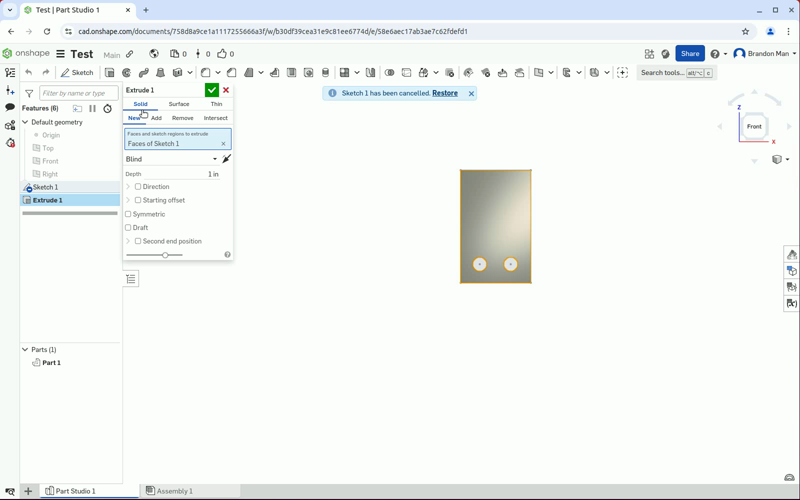
mouse_move(137, 120)
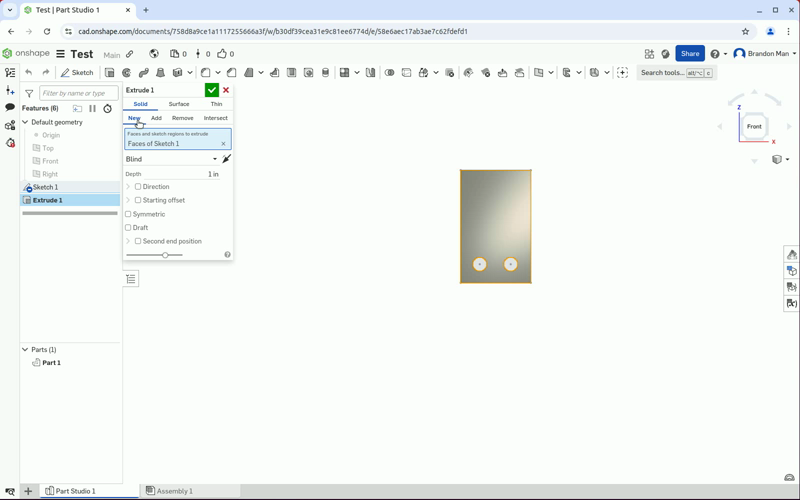
click(137, 120)
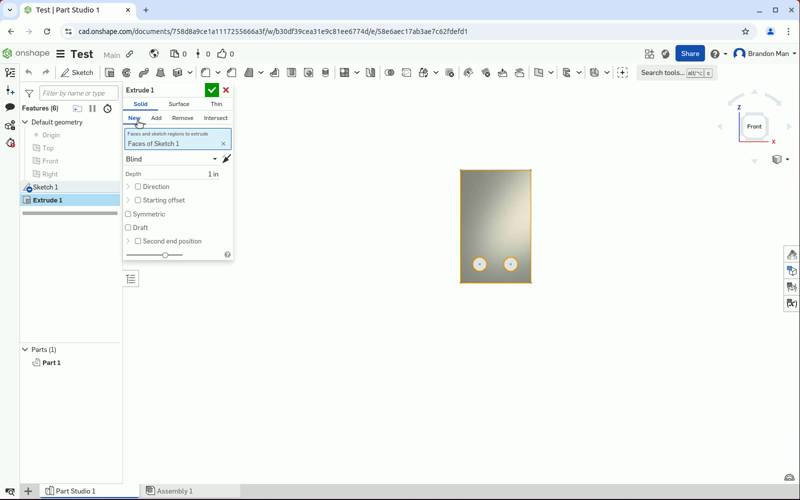
key(tab, 4)
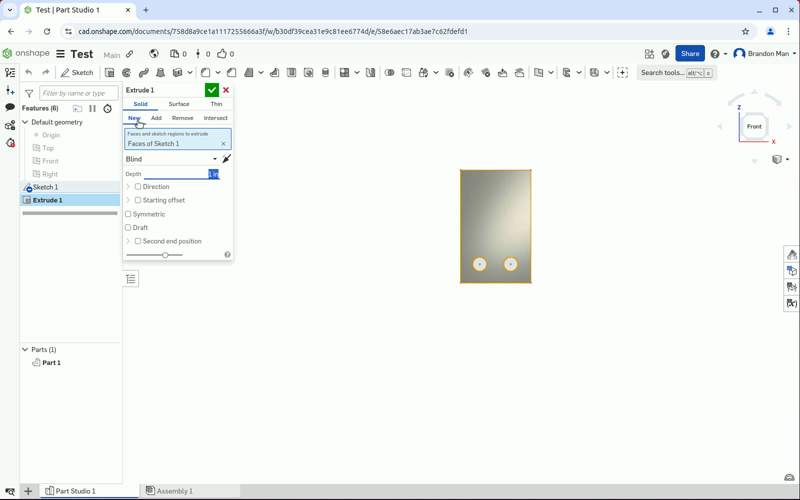
text(0.722)
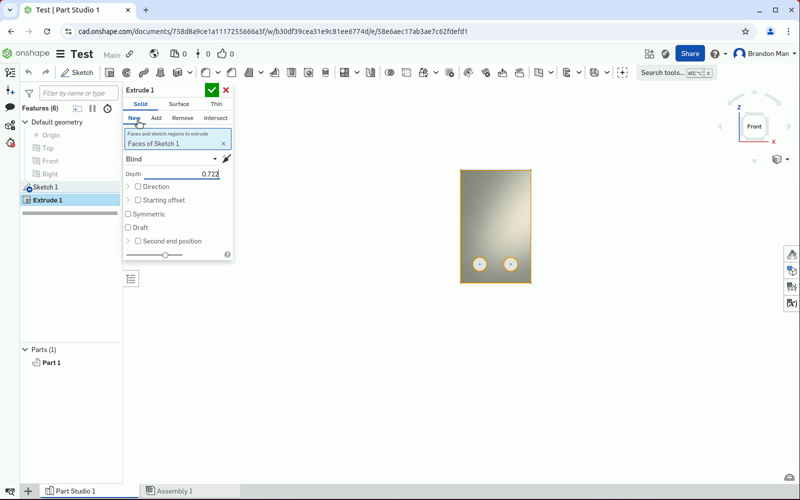
key(enter)
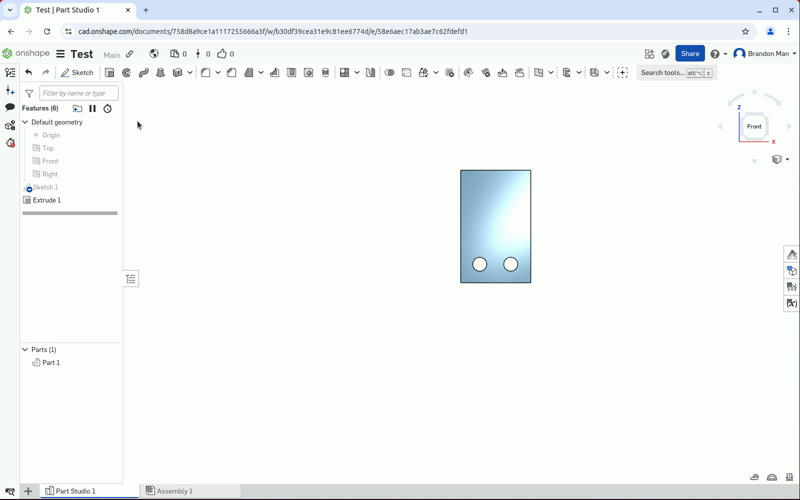
key(shift+h)
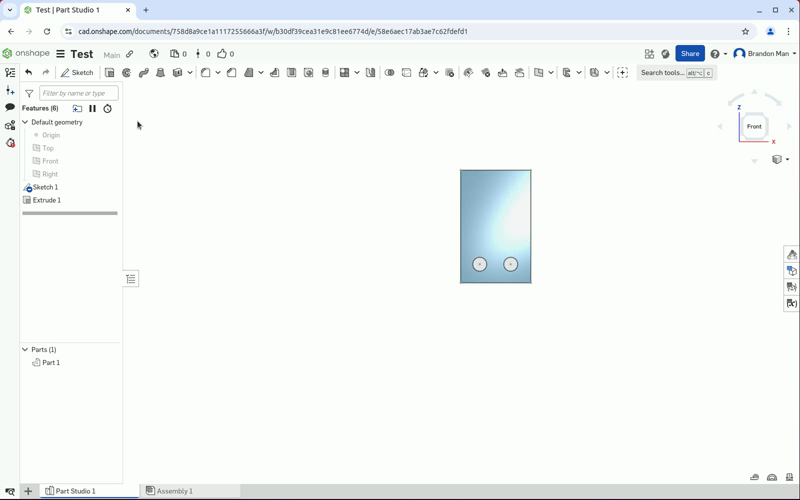
key(shift+h)
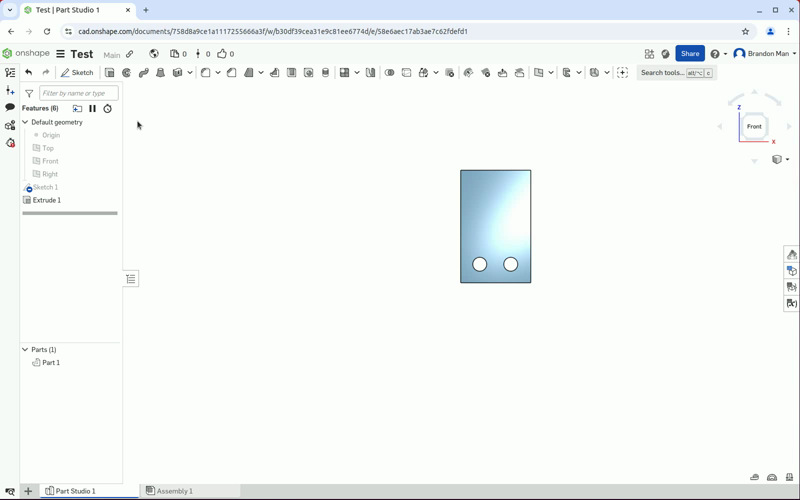
mouse_move(73, 189)
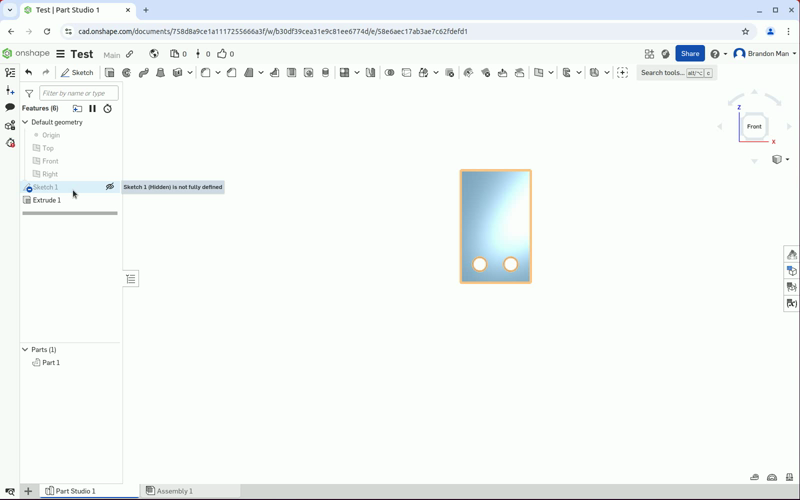
click(73, 189)
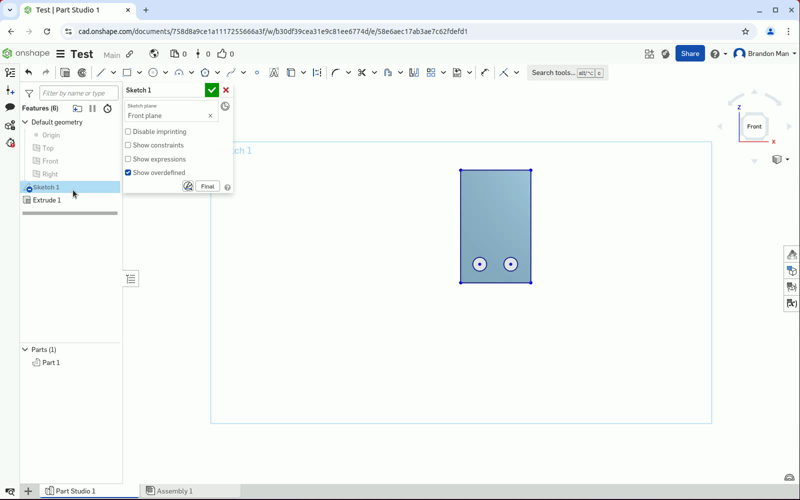
mouse_move(229, 92)
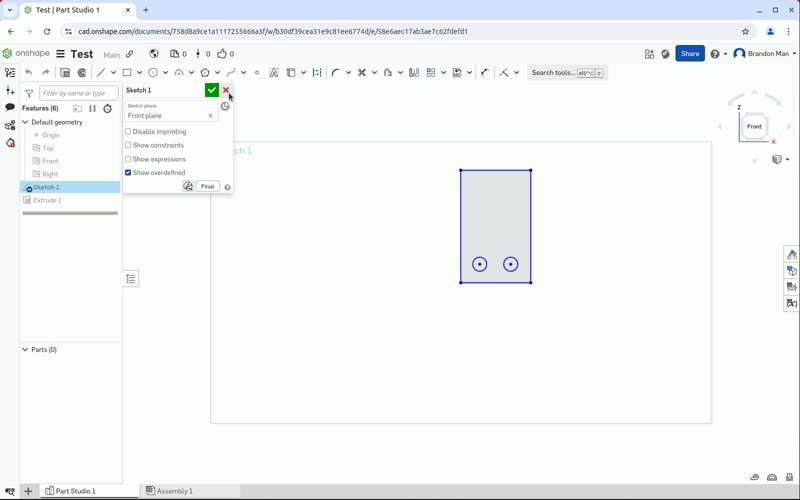
click(229, 92)
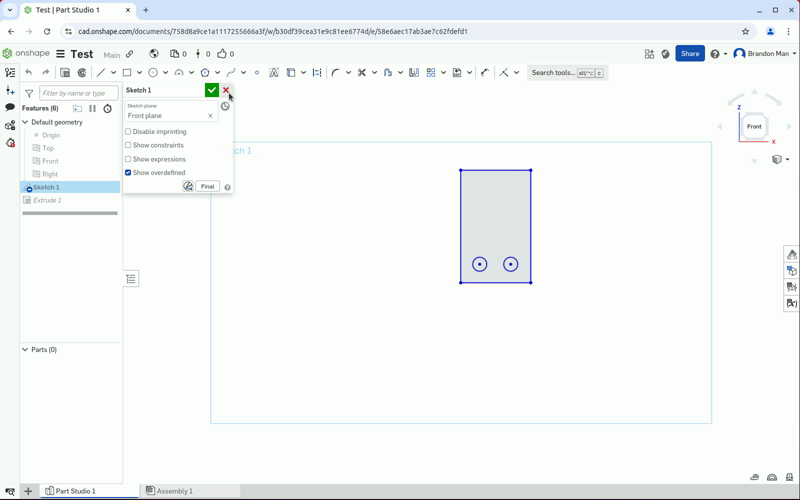
key(shift+s)
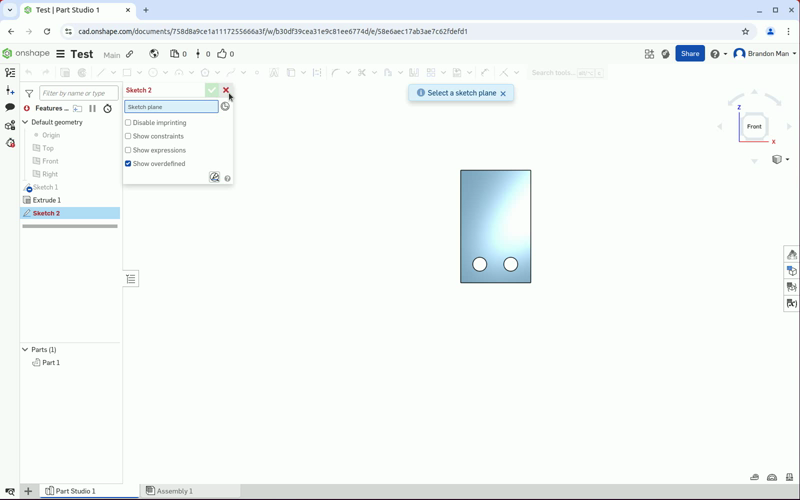
mouse_move(73, 163)
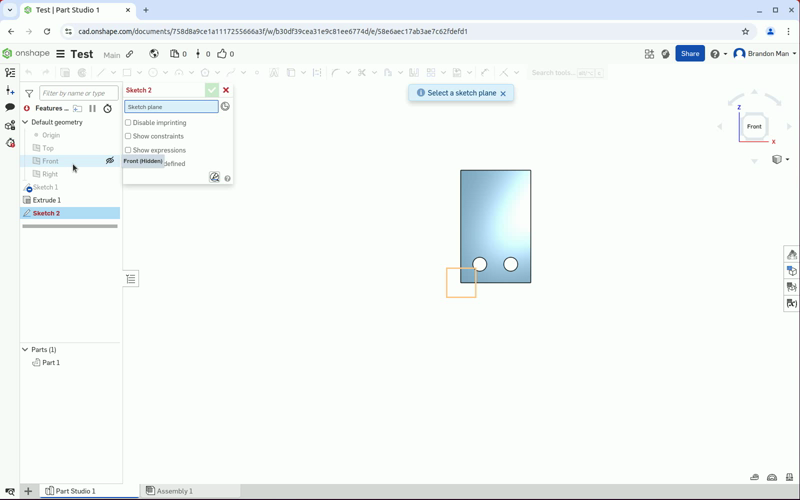
click(73, 163)
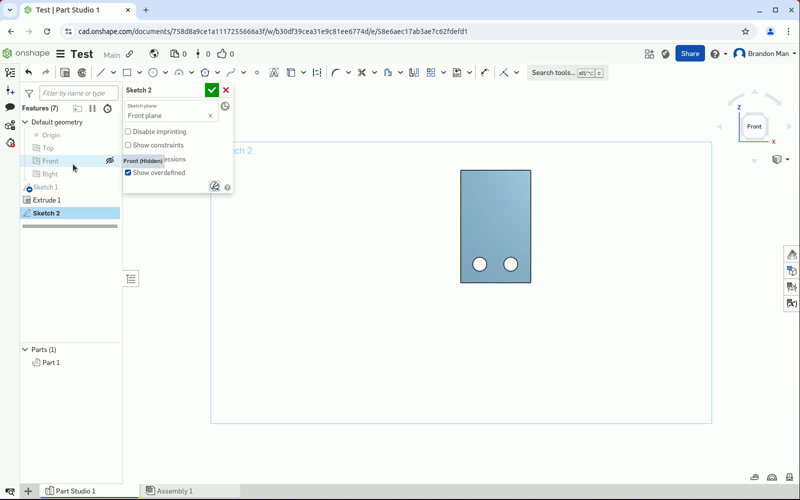
mouse_move(73, 352)
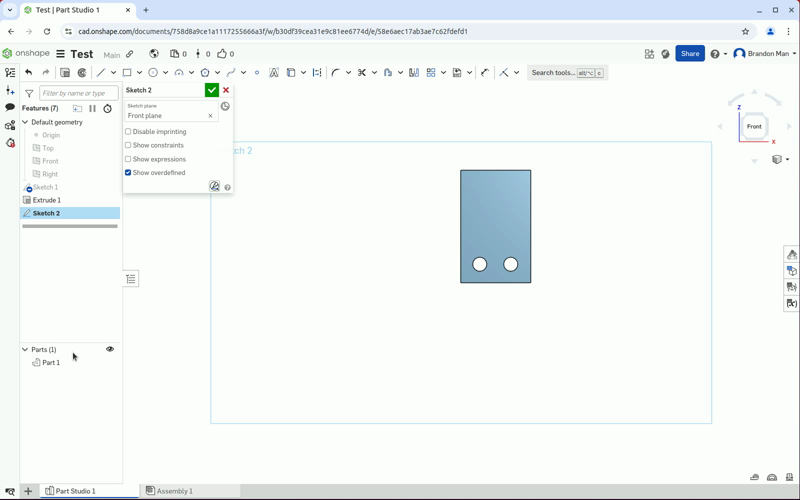
key(y)
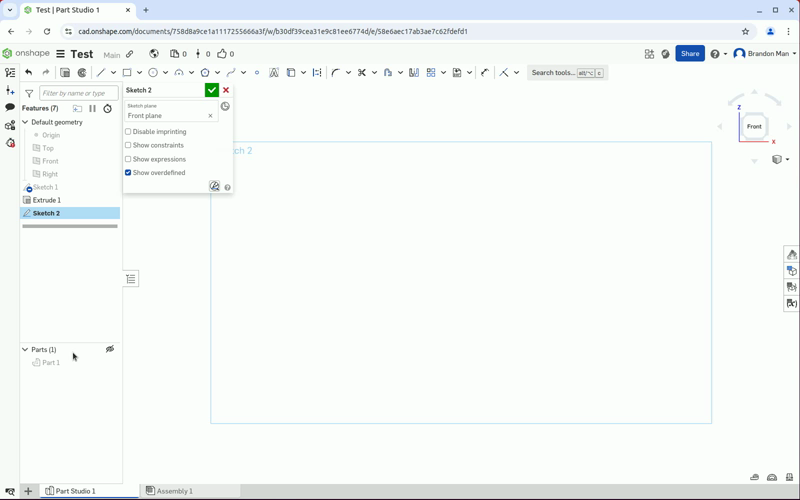
key(c)
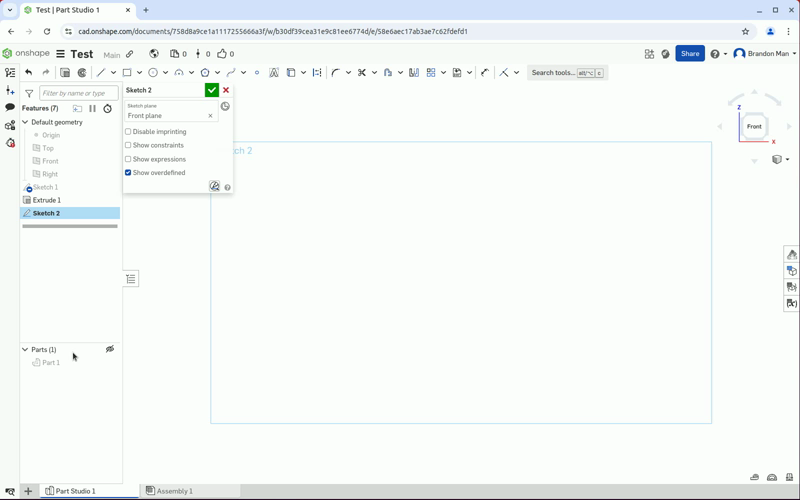
key_down(shift)
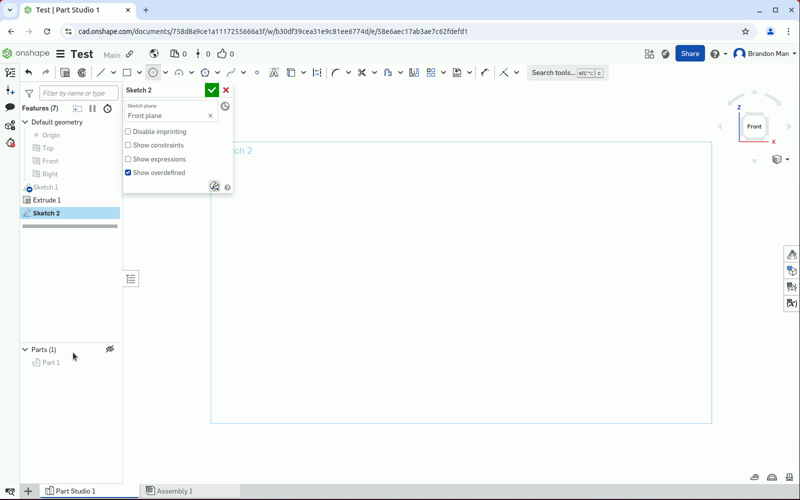
mouse_move(511, 264)
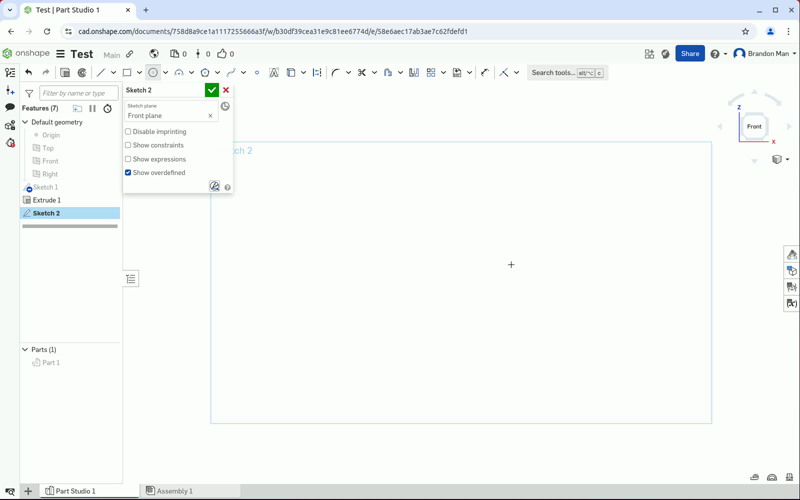
click(511, 264)
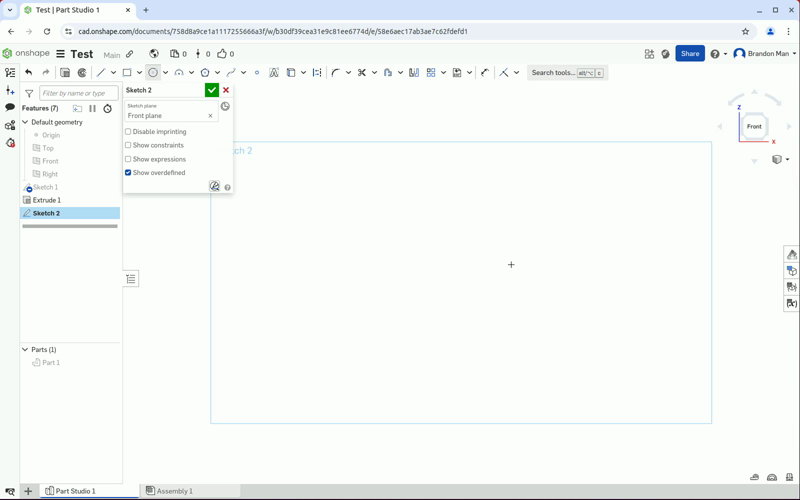
key_up(shift)
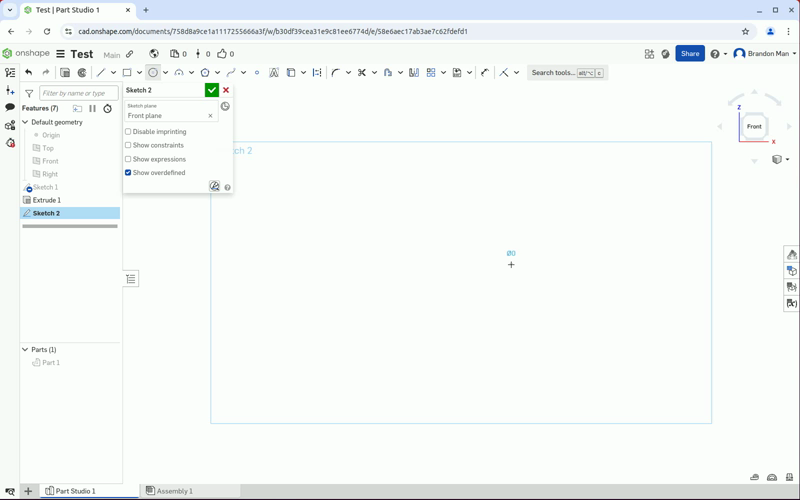
mouse_move(519, 264)
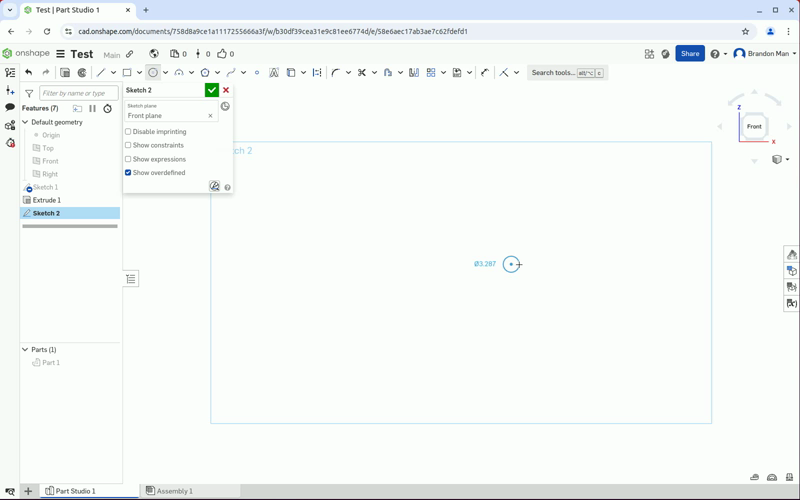
click(519, 264)
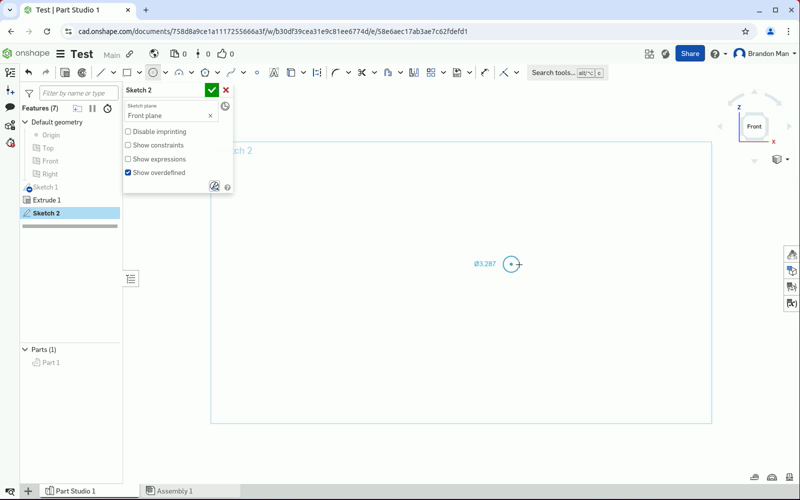
key(esc)
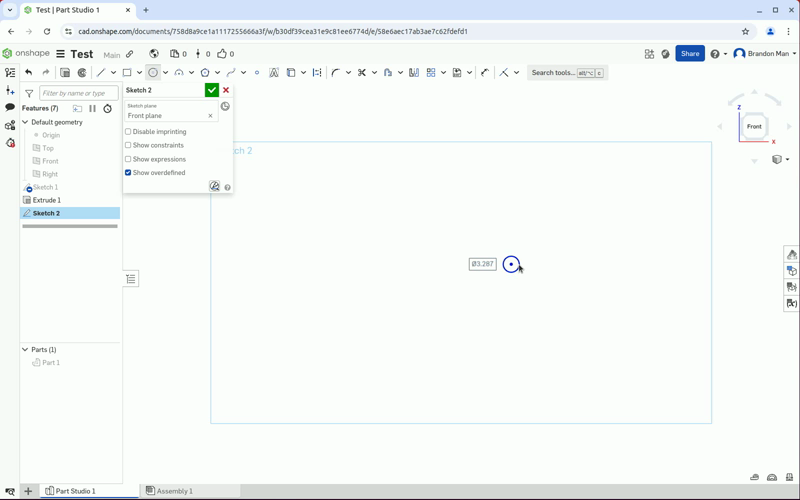
key(c)
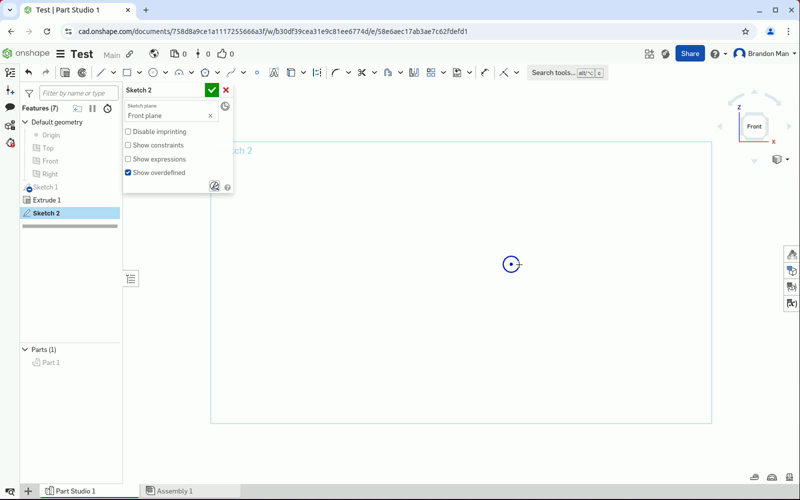
key_down(shift)
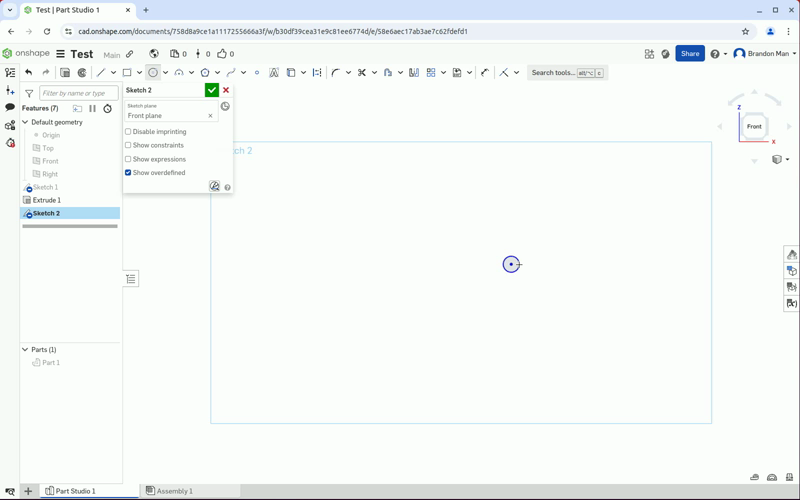
mouse_move(511, 264)
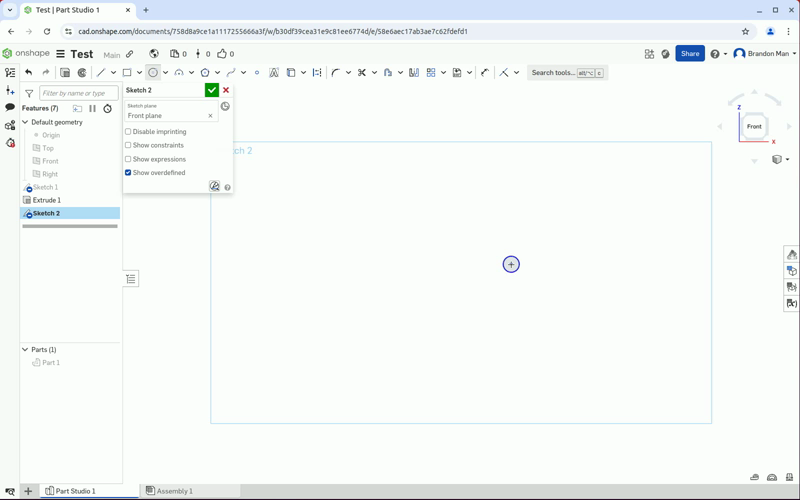
click(511, 264)
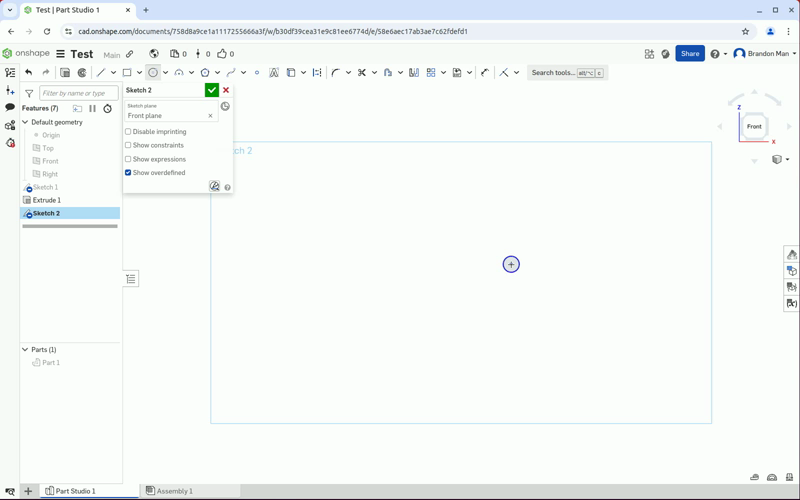
key_up(shift)
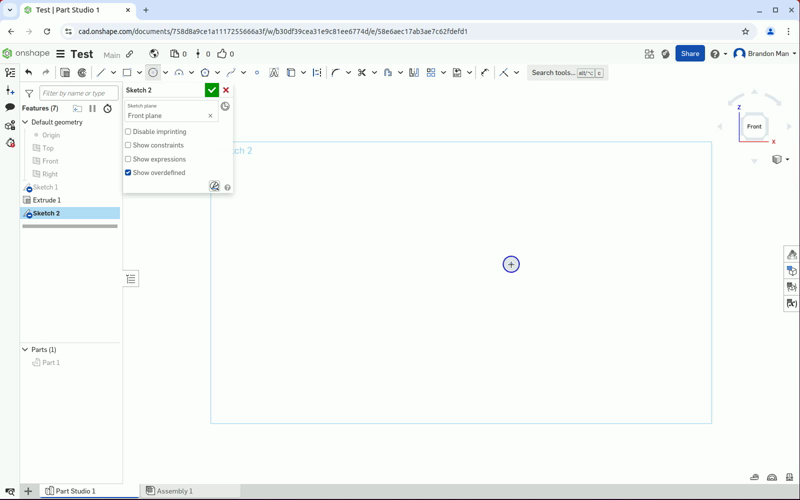
mouse_move(518, 264)
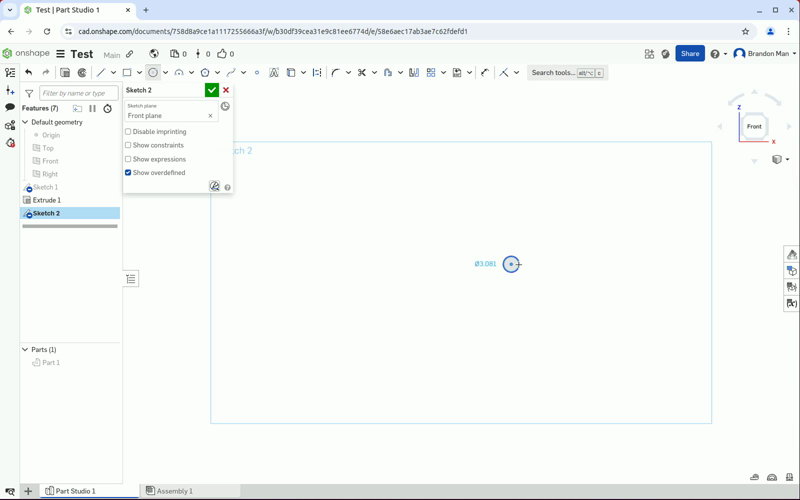
scroll(6)
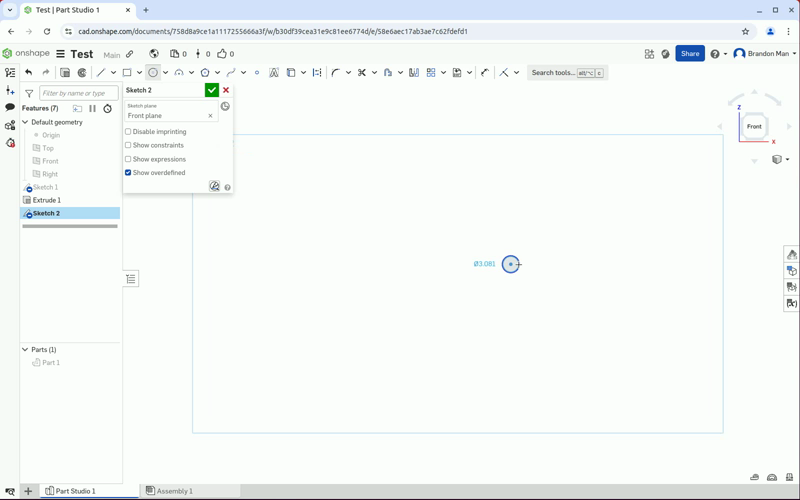
scroll(6)
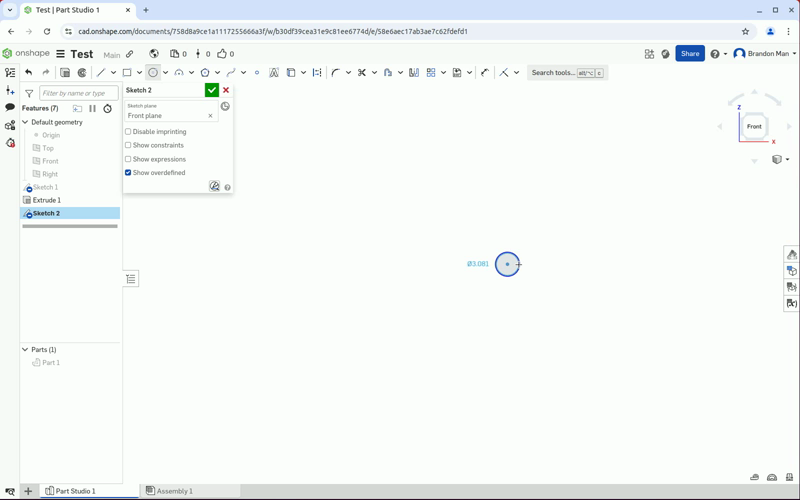
scroll(6)
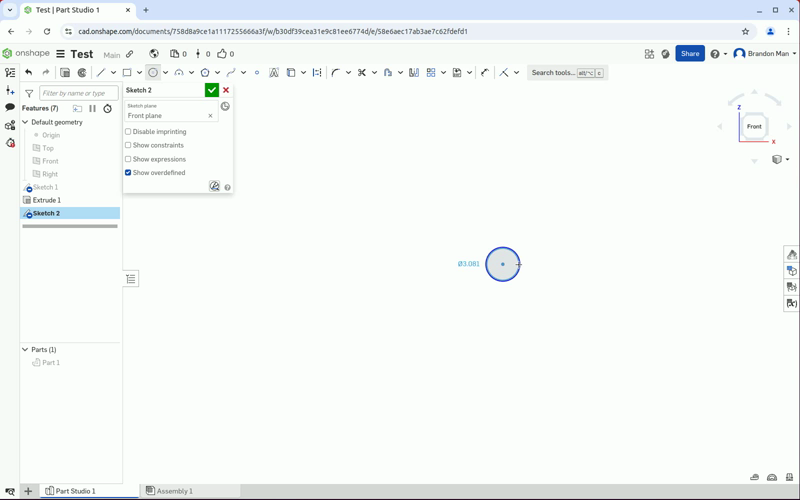
scroll(6)
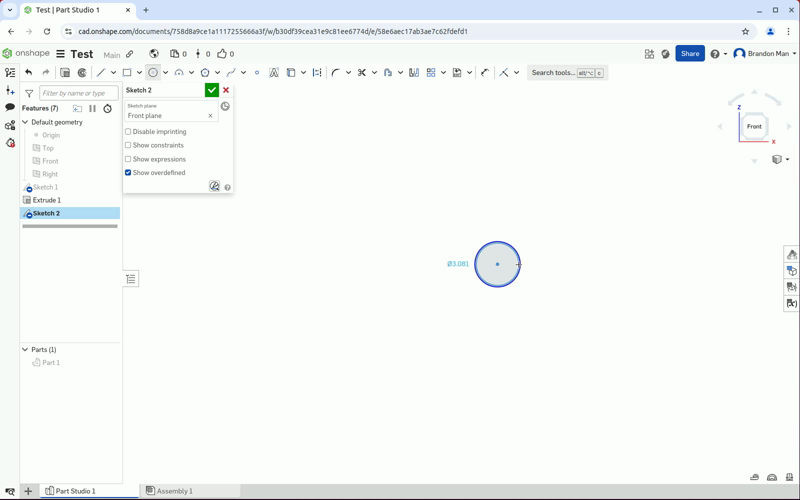
scroll(6)
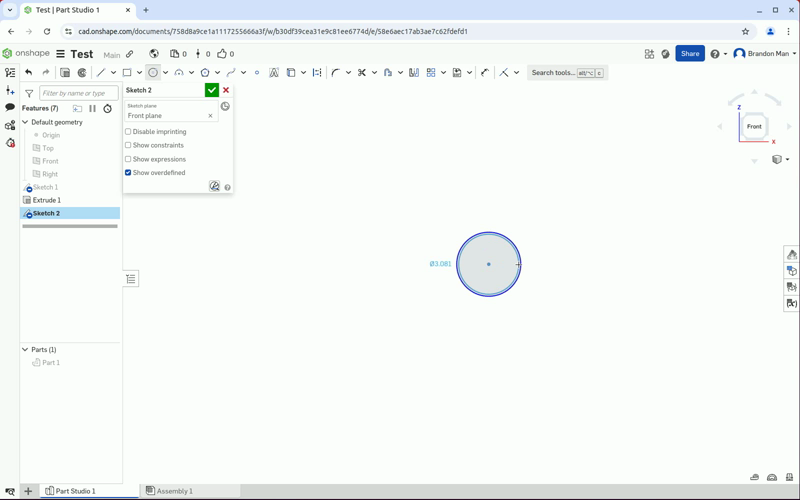
scroll(6)
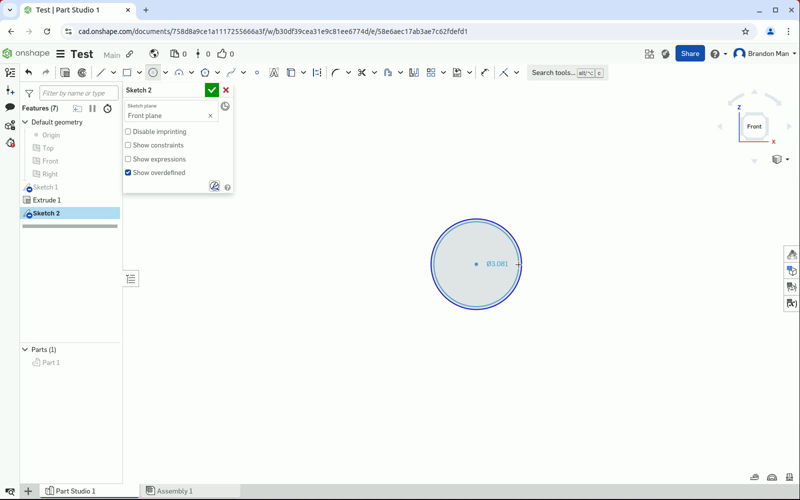
scroll(6)
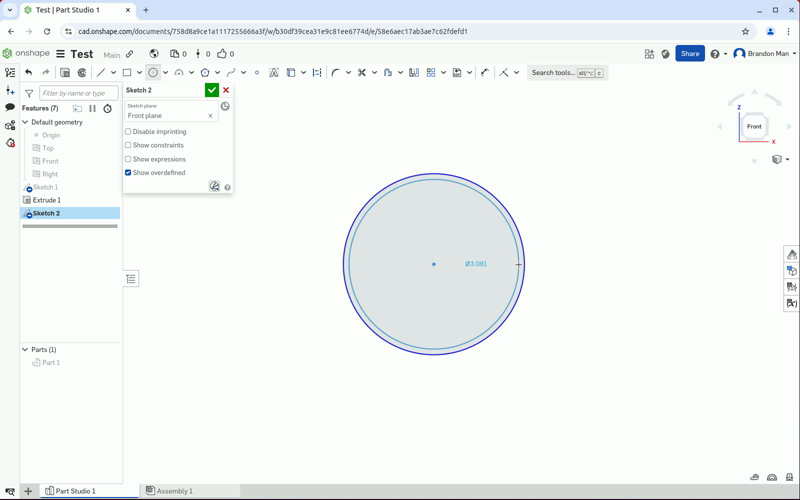
click(518, 264)
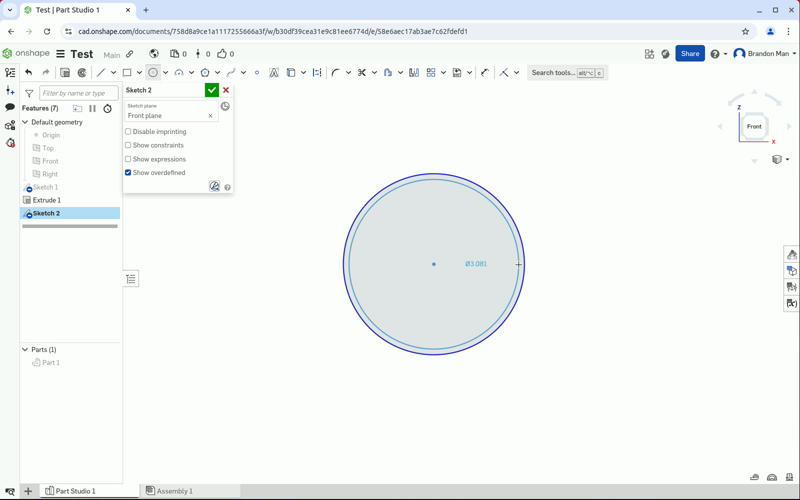
scroll(-6)
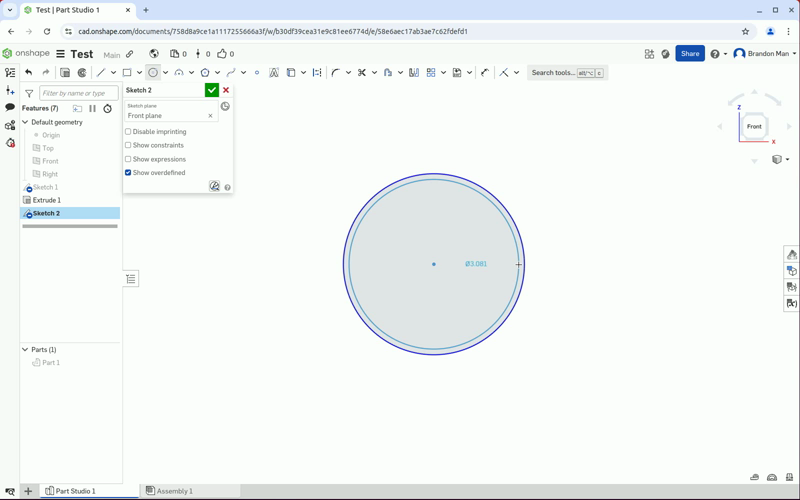
scroll(-6)
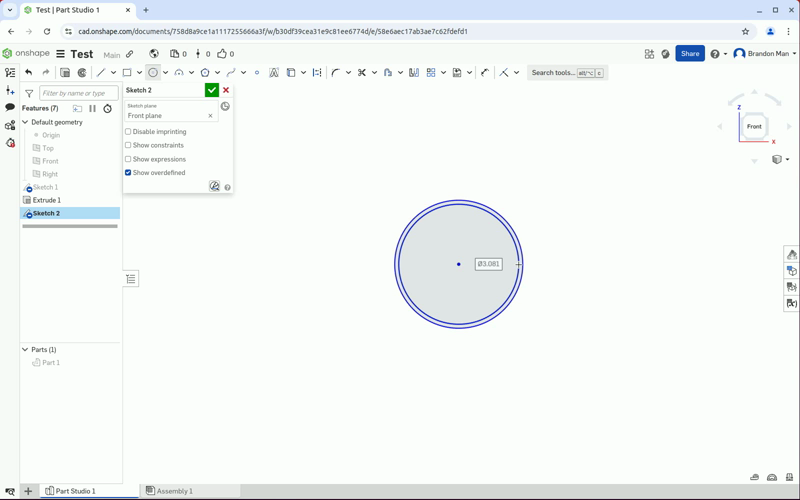
scroll(-6)
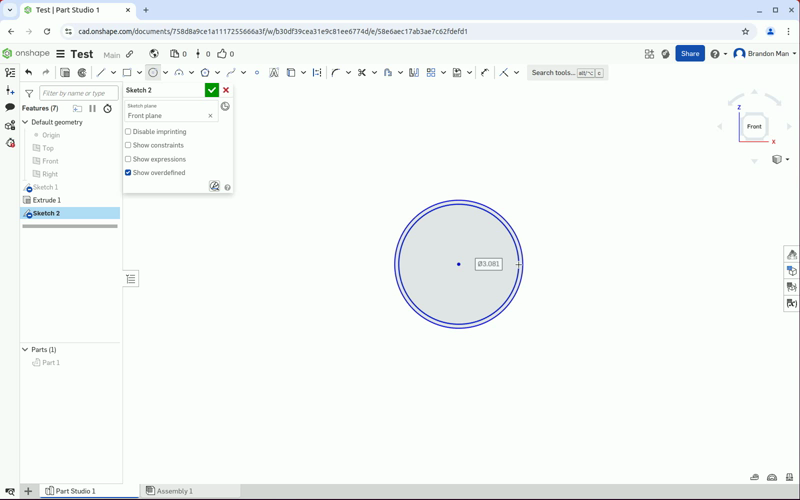
scroll(-6)
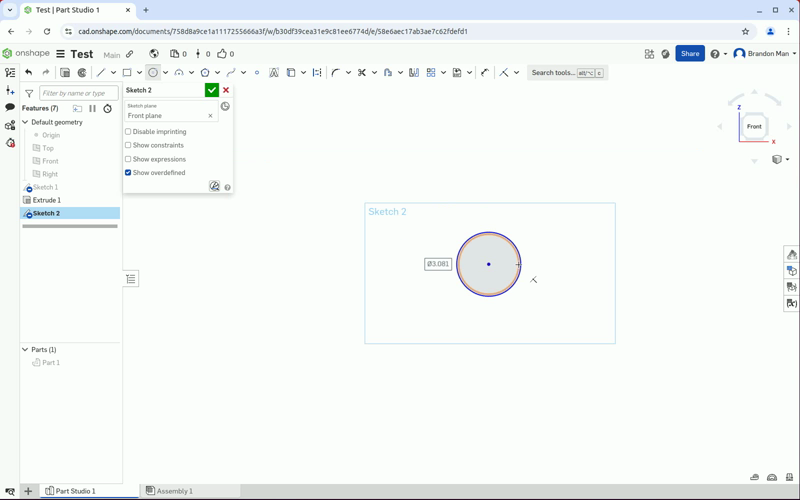
scroll(-6)
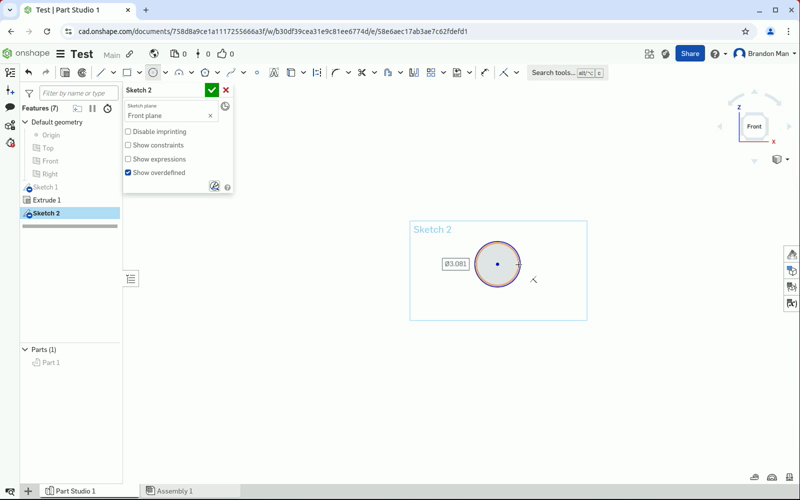
scroll(-6)
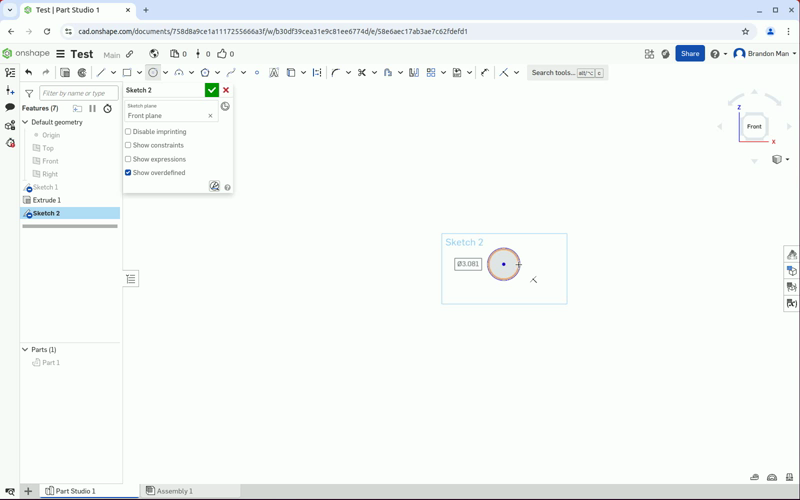
scroll(-6)
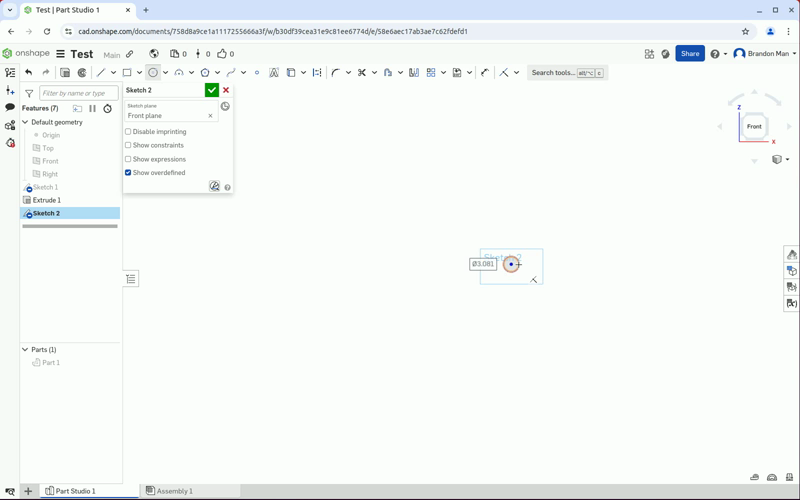
key(esc)
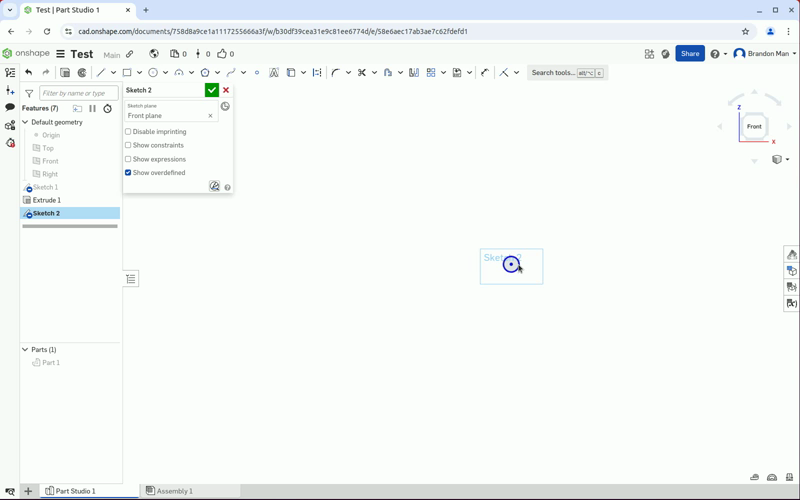
mouse_move(503, 263)
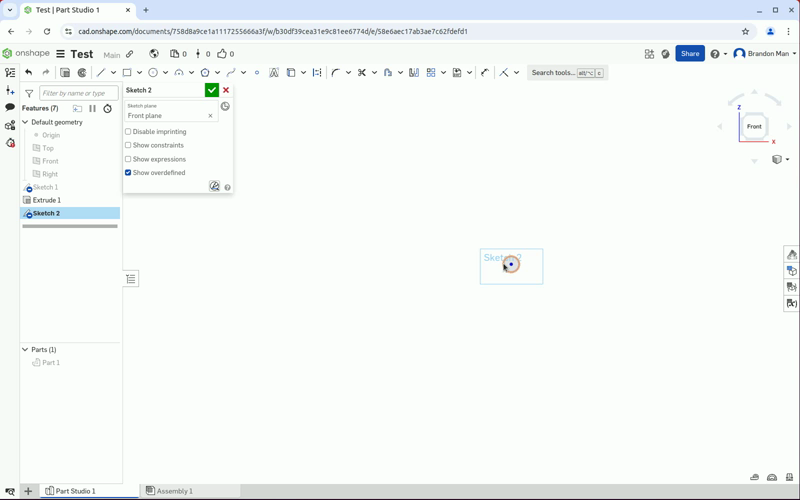
scroll(6)
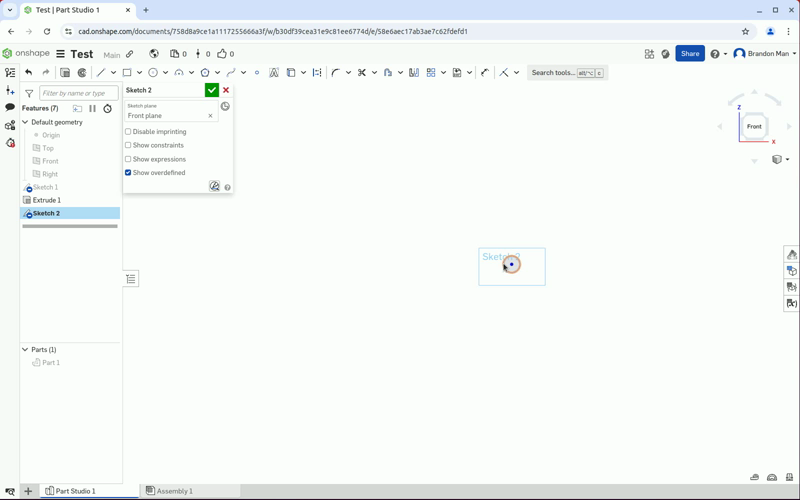
scroll(6)
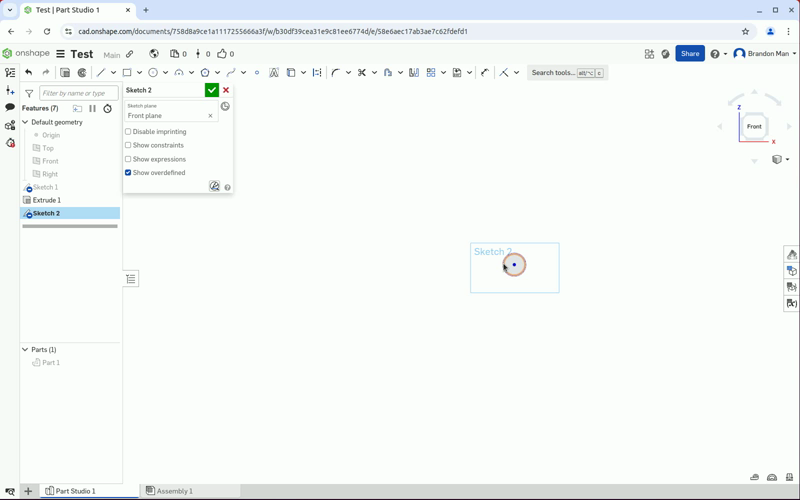
scroll(6)
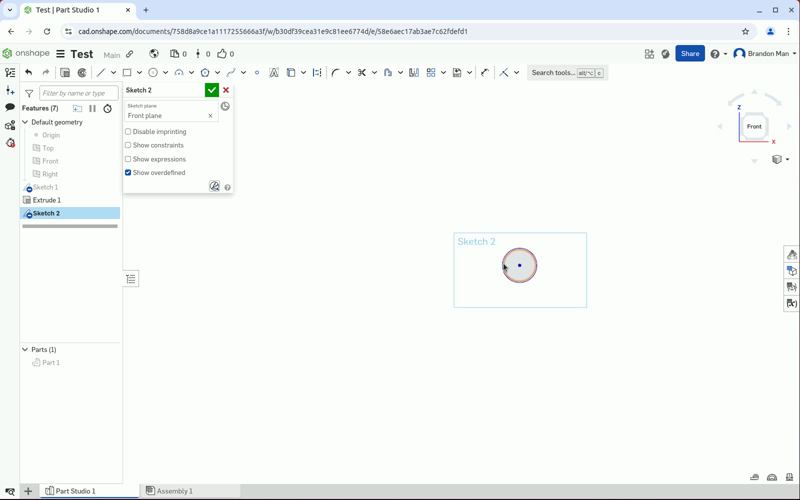
scroll(6)
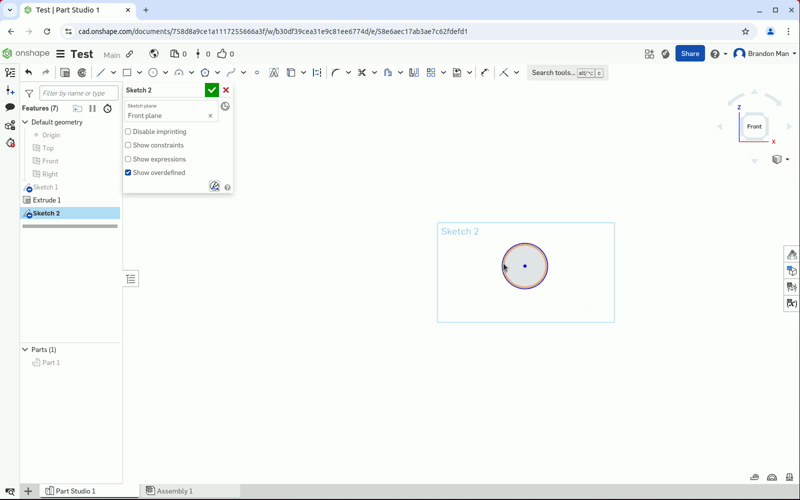
scroll(6)
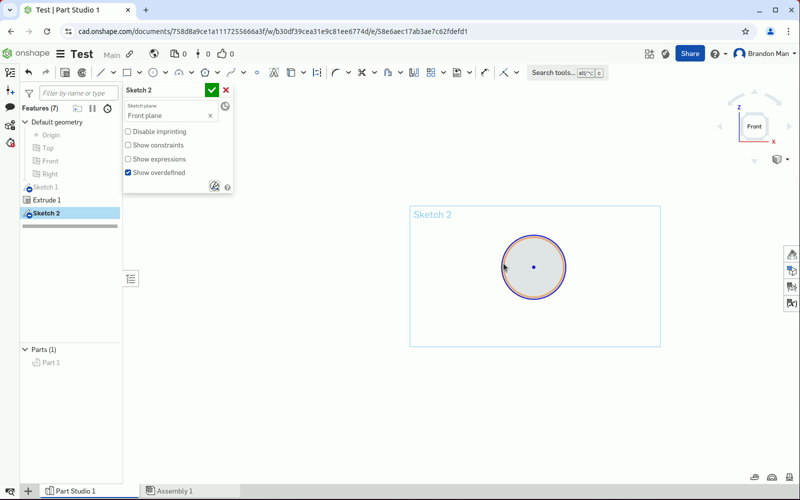
scroll(6)
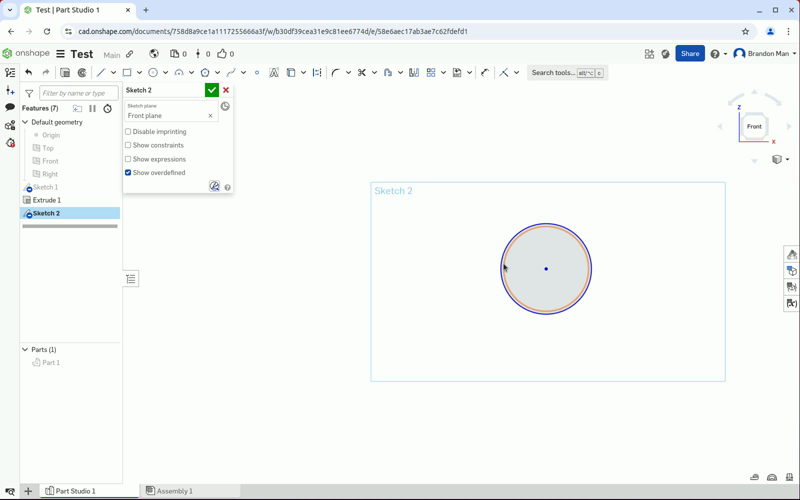
scroll(6)
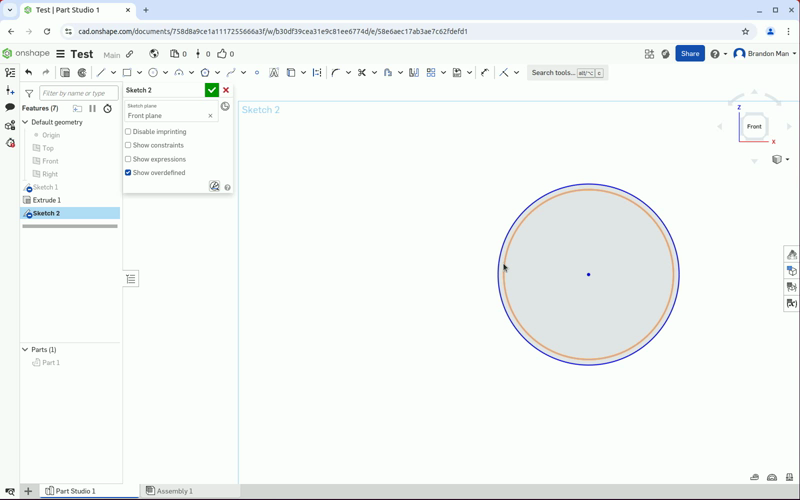
click(503, 263)
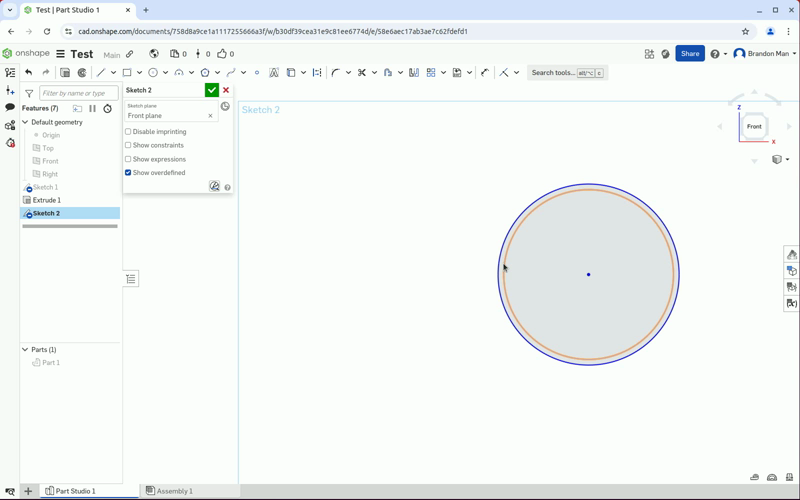
scroll(-6)
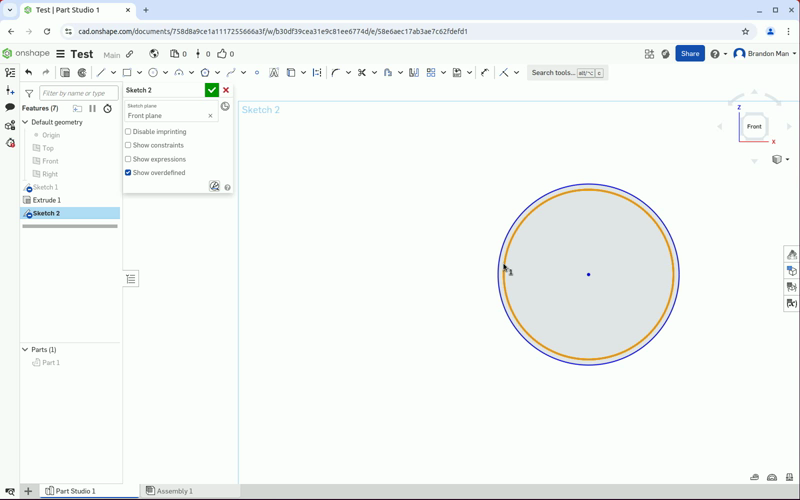
scroll(-6)
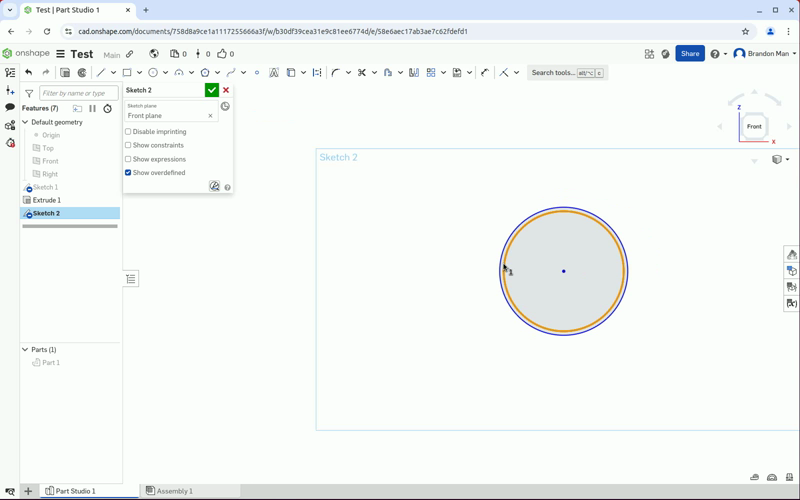
scroll(-6)
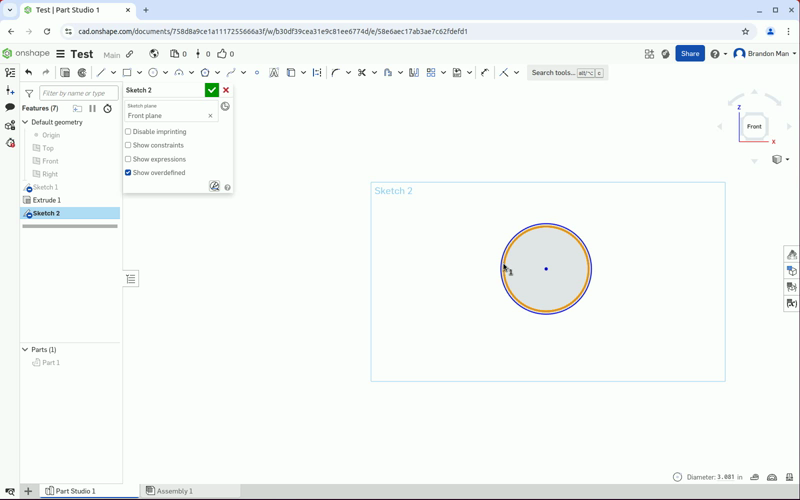
scroll(-6)
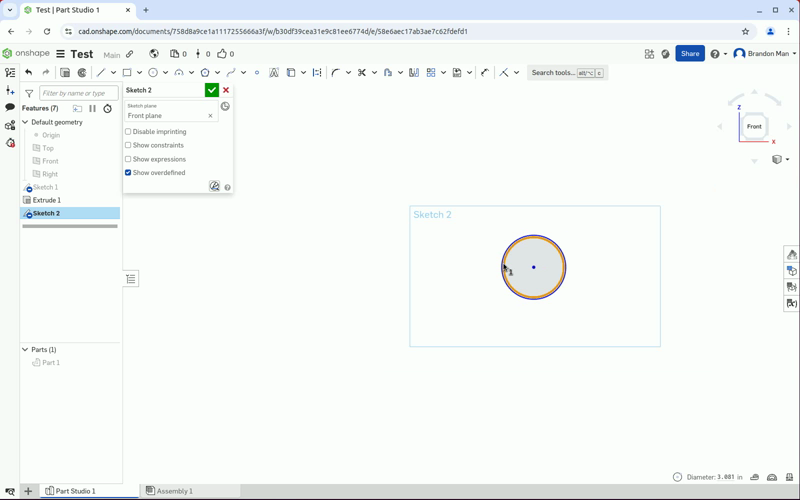
scroll(-6)
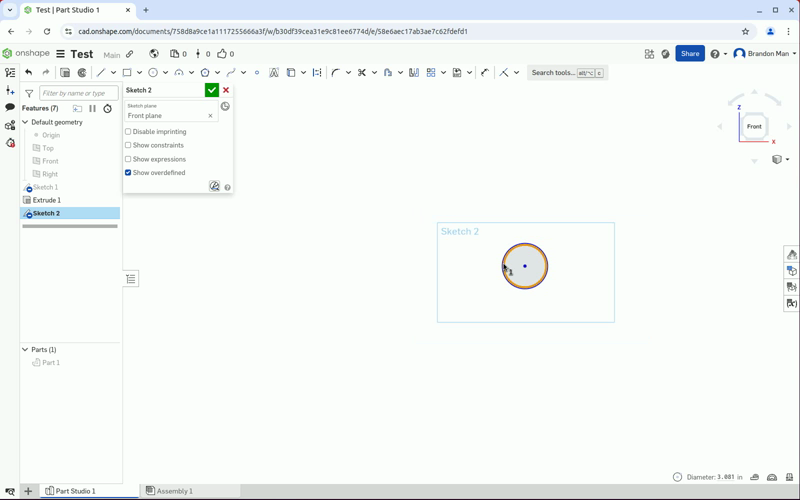
scroll(-6)
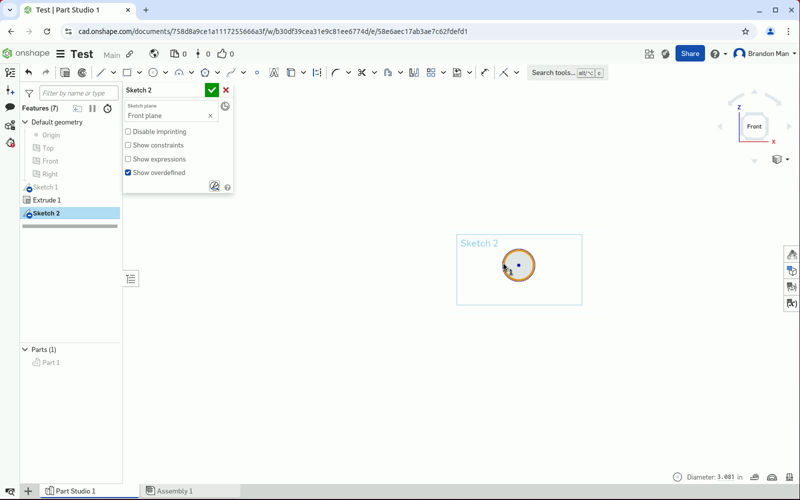
scroll(-6)
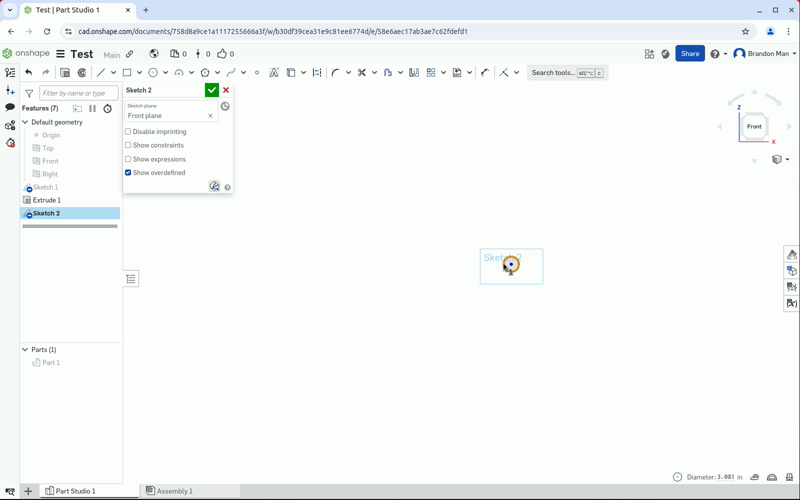
mouse_move(73, 352)
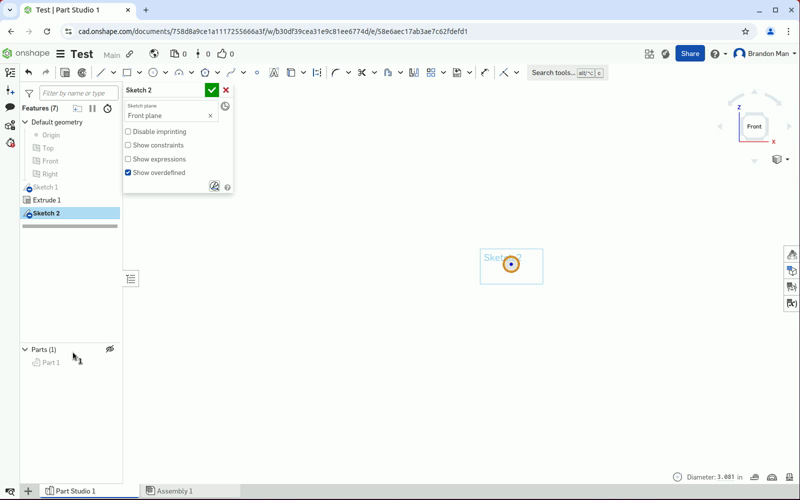
key(shift+y)
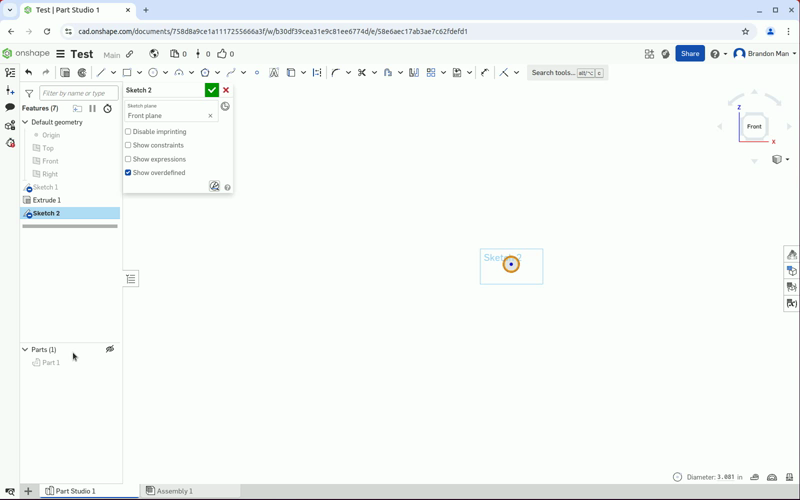
key(shift+e)
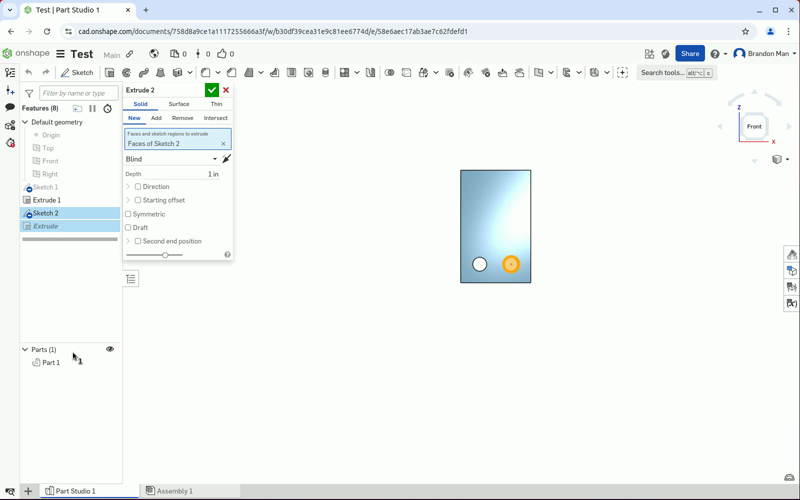
mouse_move(143, 106)
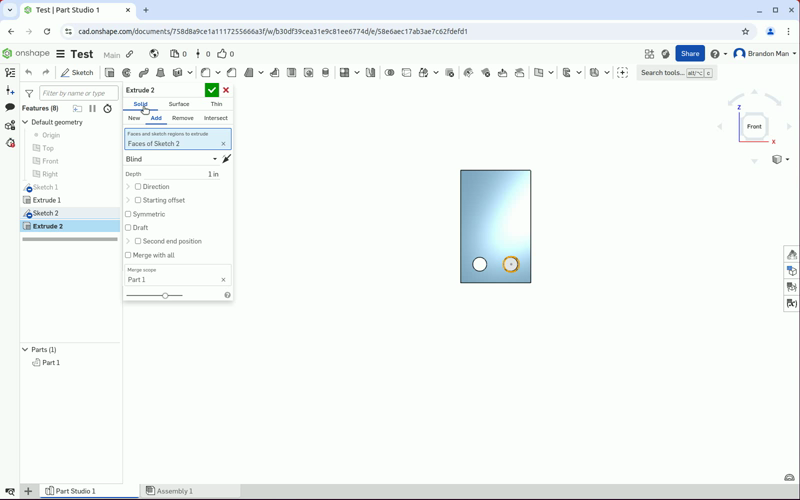
click(143, 106)
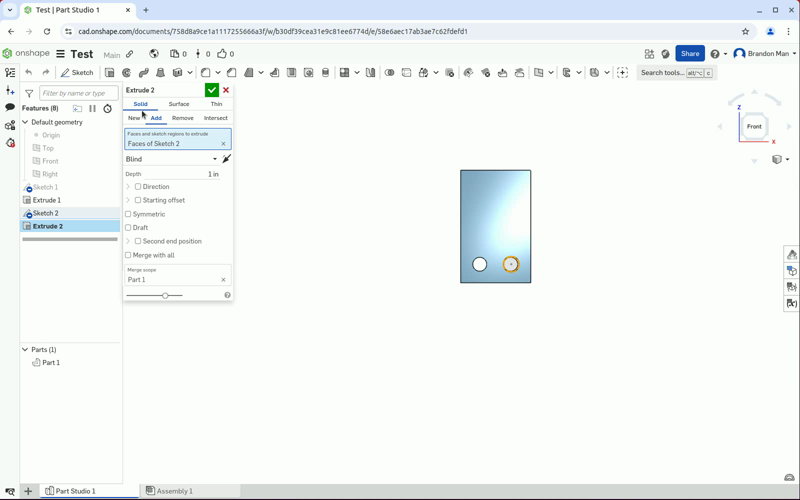
mouse_move(137, 120)
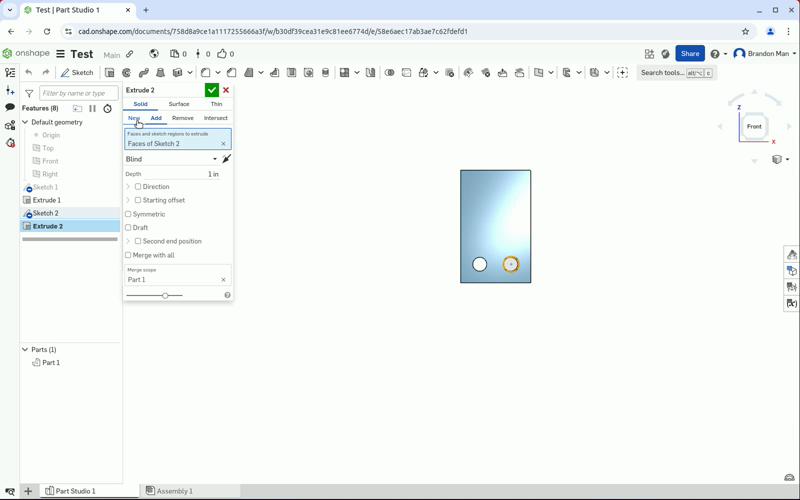
click(137, 120)
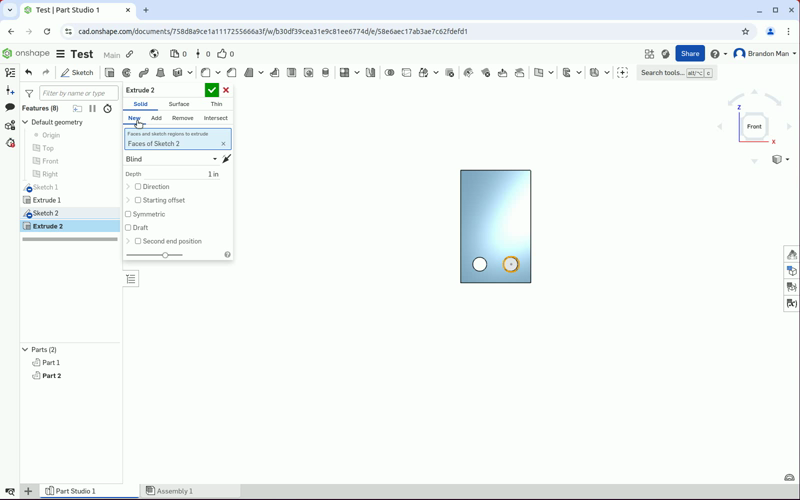
key(tab, 4)
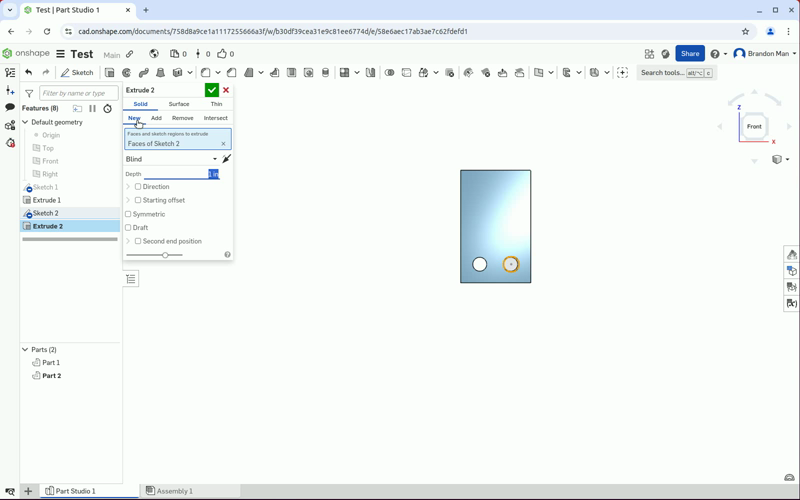
text(6.018)
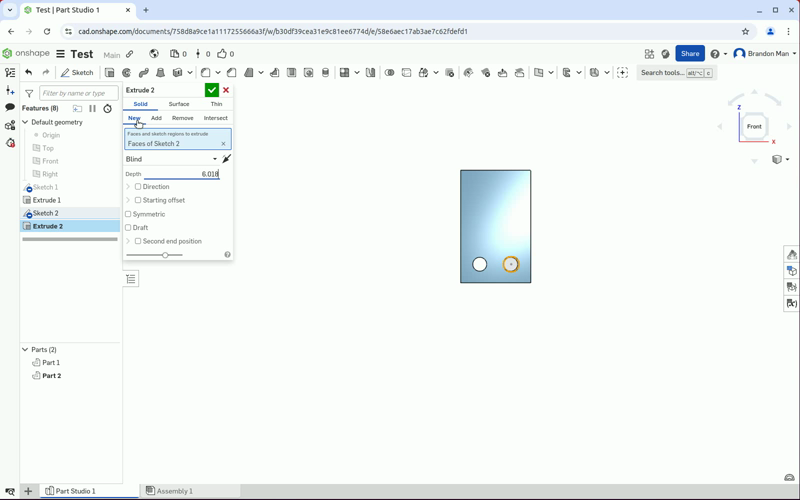
key(enter)
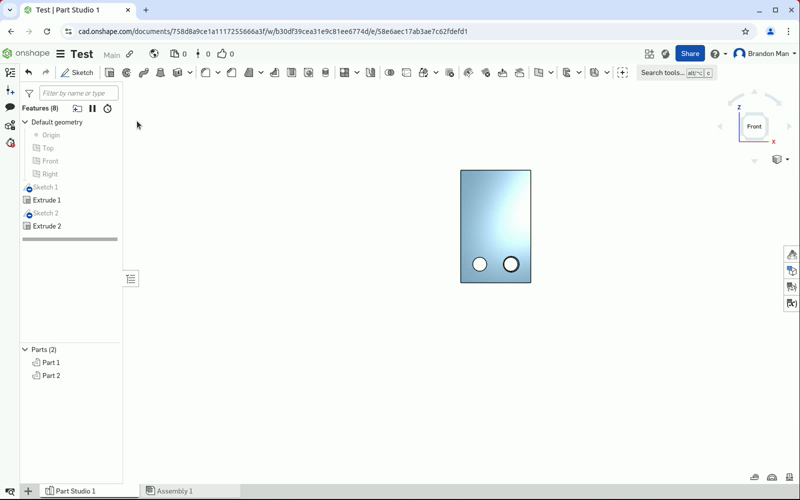
key(shift+h)
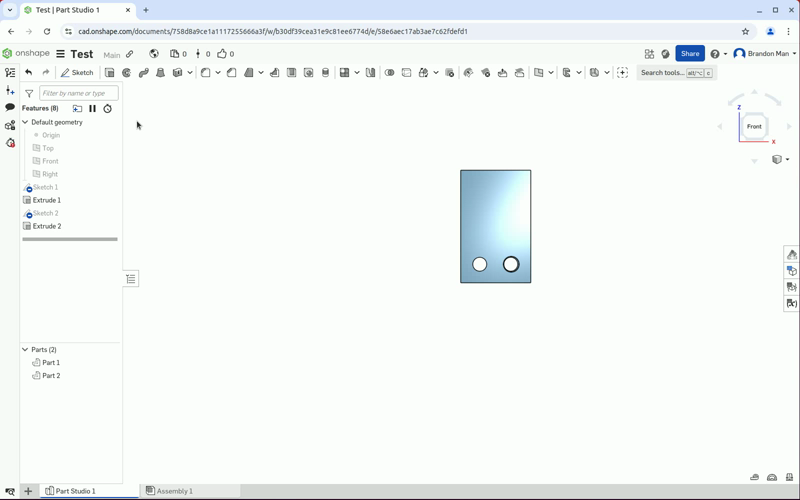
key(shift+h)
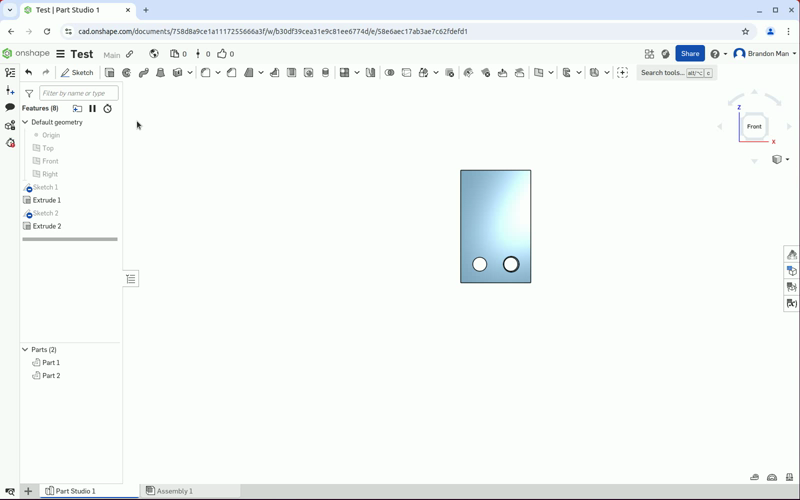
mouse_move(73, 189)
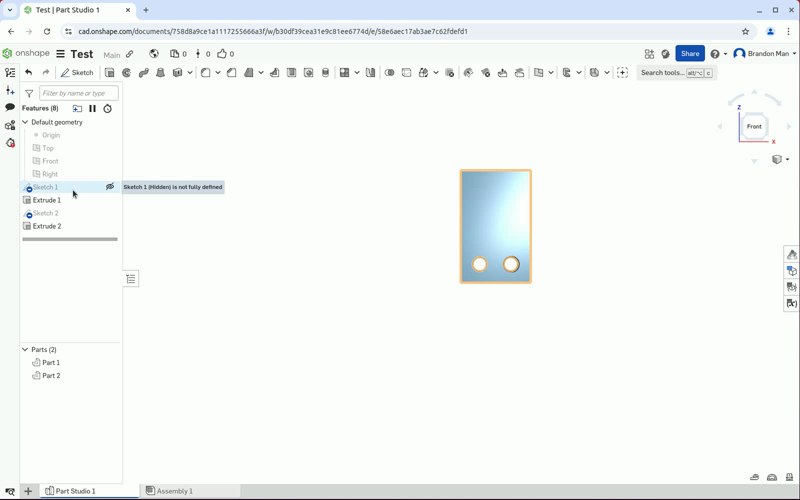
click(73, 189)
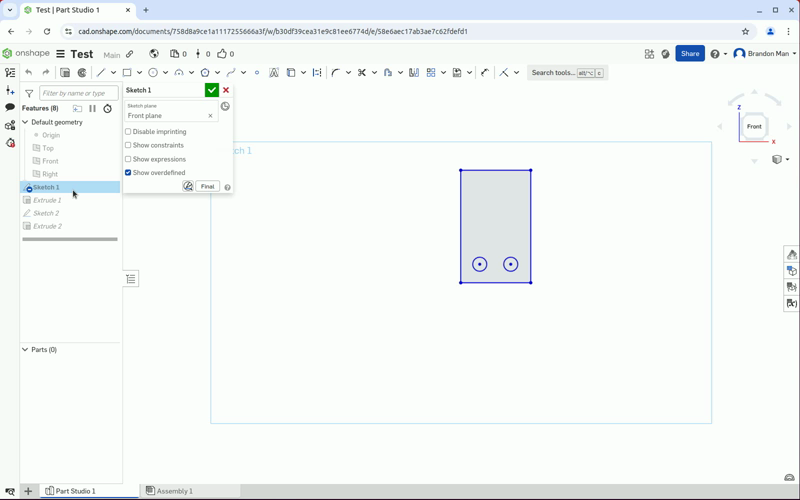
mouse_move(229, 92)
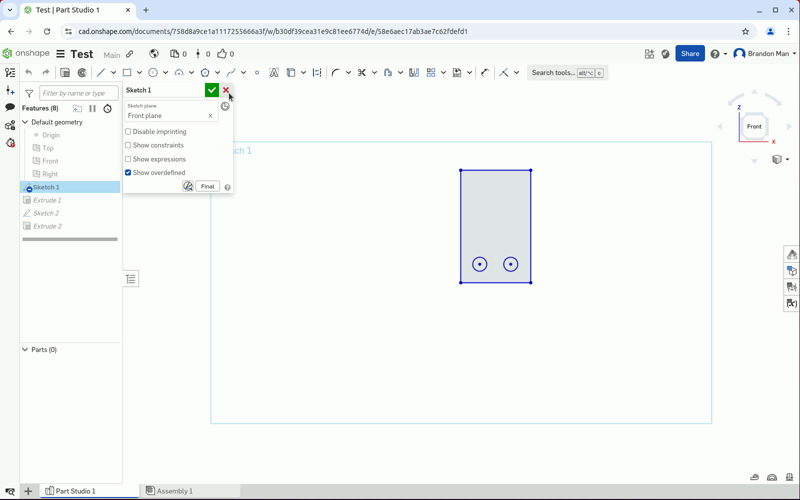
click(229, 92)
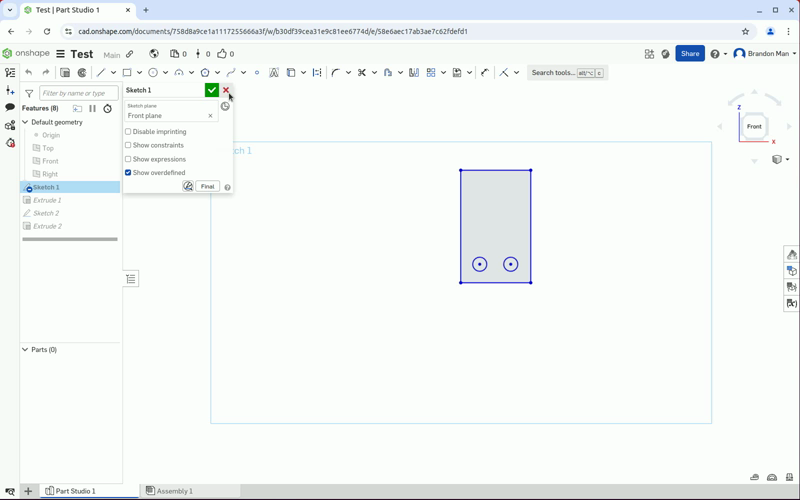
key(shift+s)
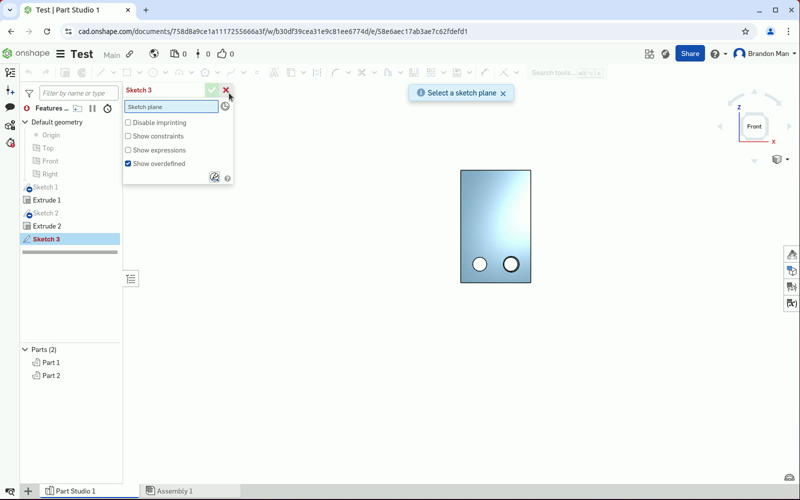
mouse_move(73, 163)
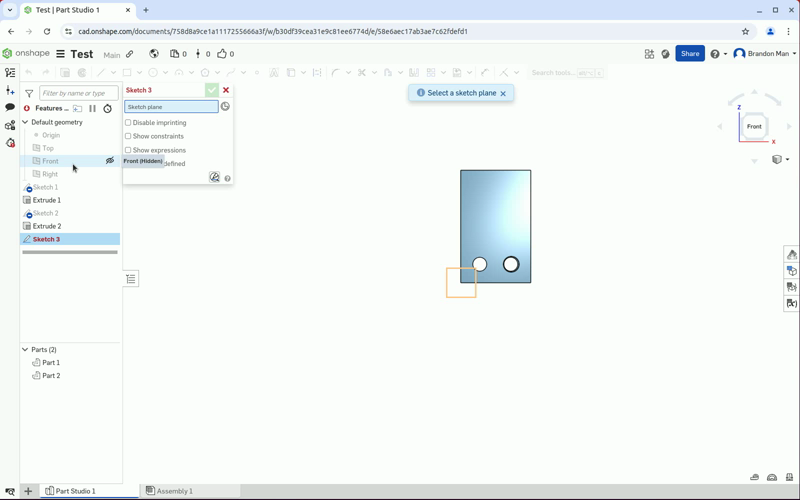
click(73, 163)
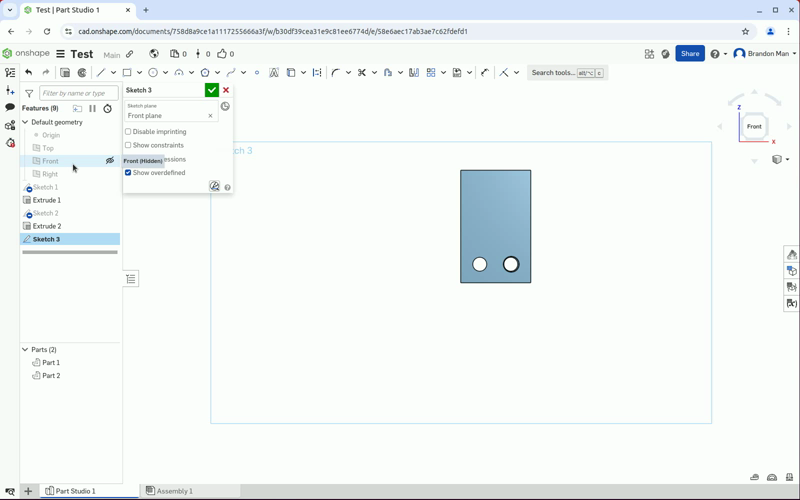
mouse_move(73, 352)
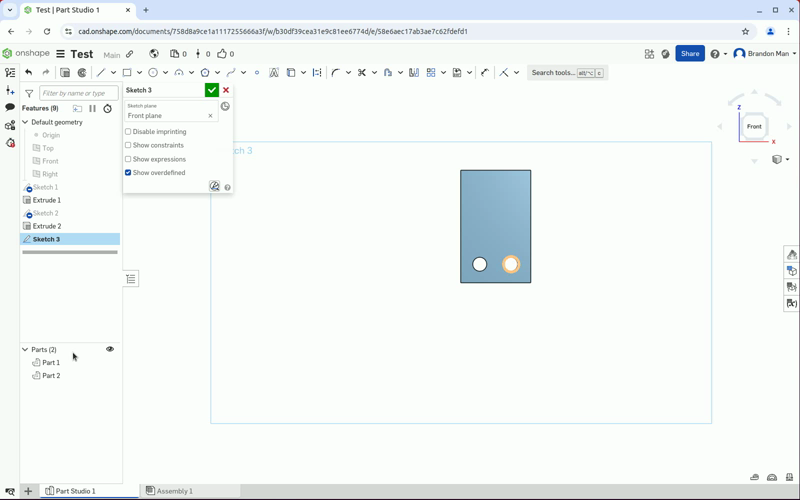
key(y)
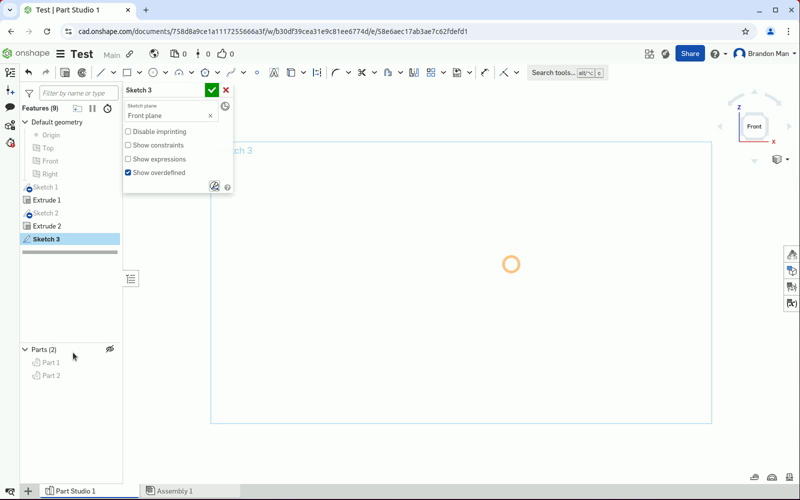
key(c)
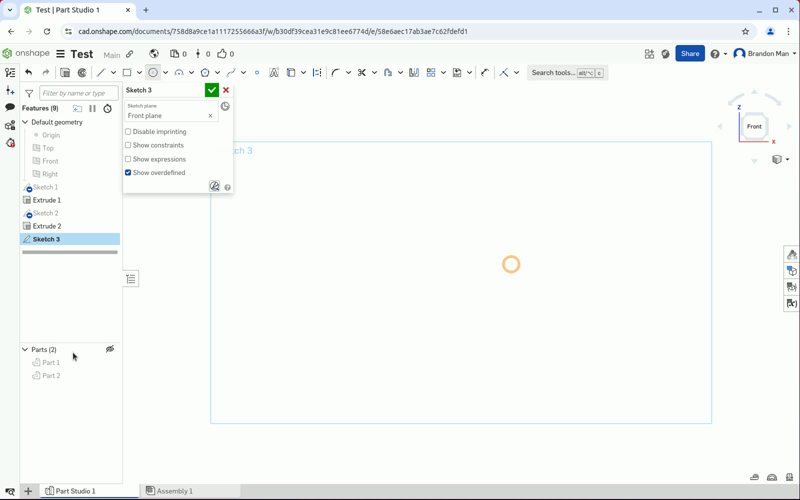
key_down(shift)
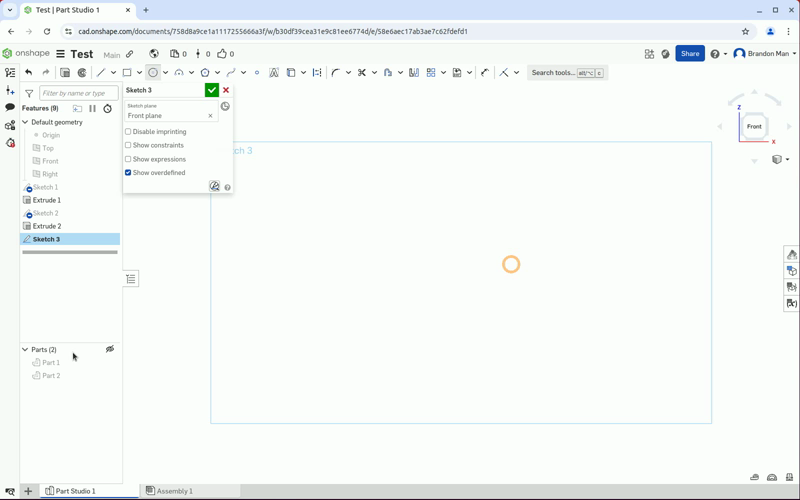
mouse_move(480, 264)
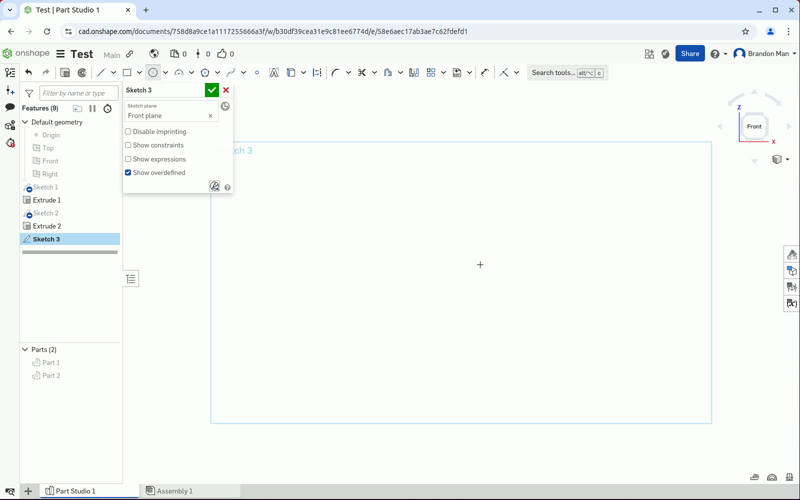
click(480, 264)
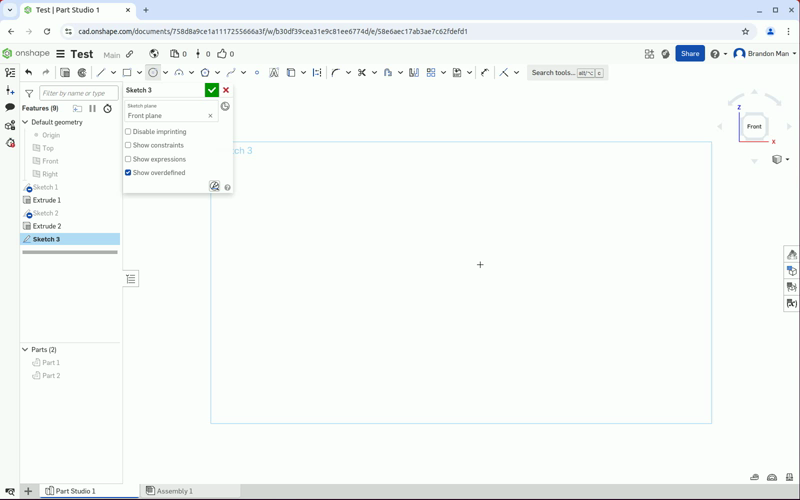
key_up(shift)
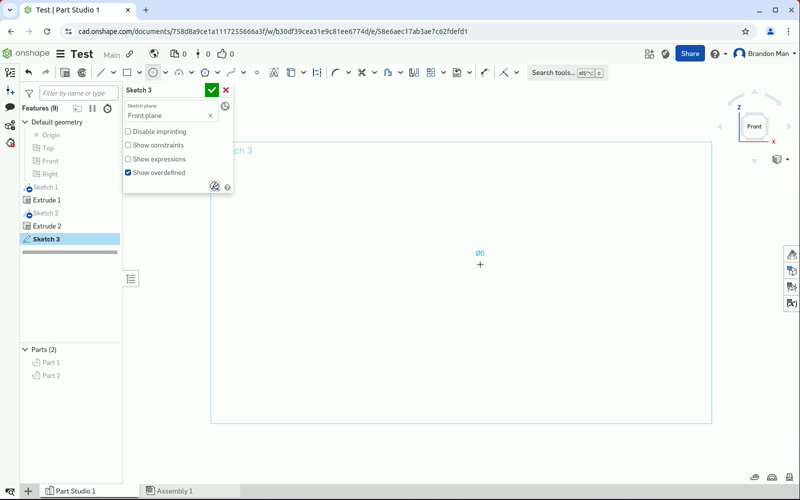
mouse_move(487, 264)
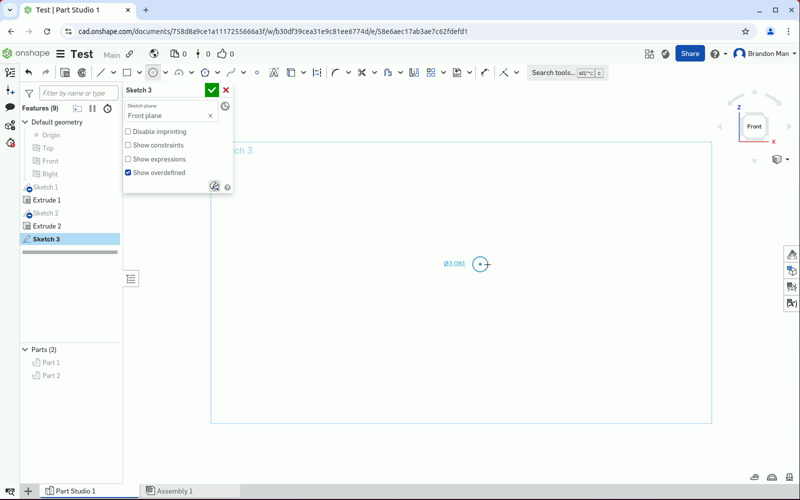
click(487, 264)
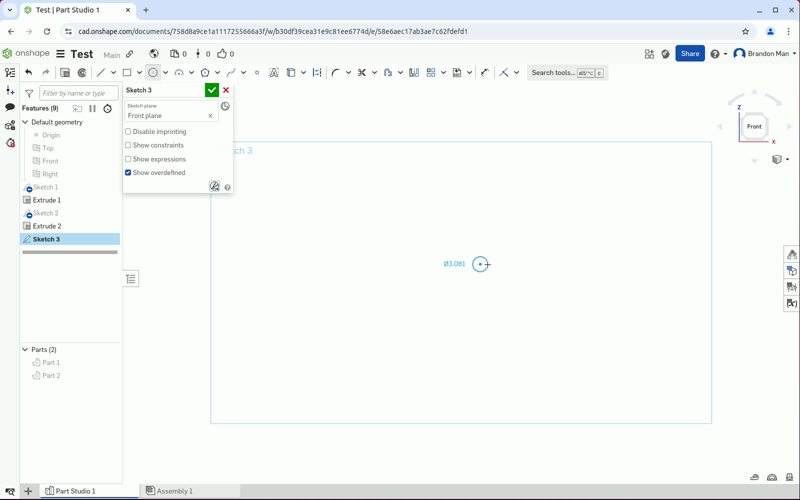
key(esc)
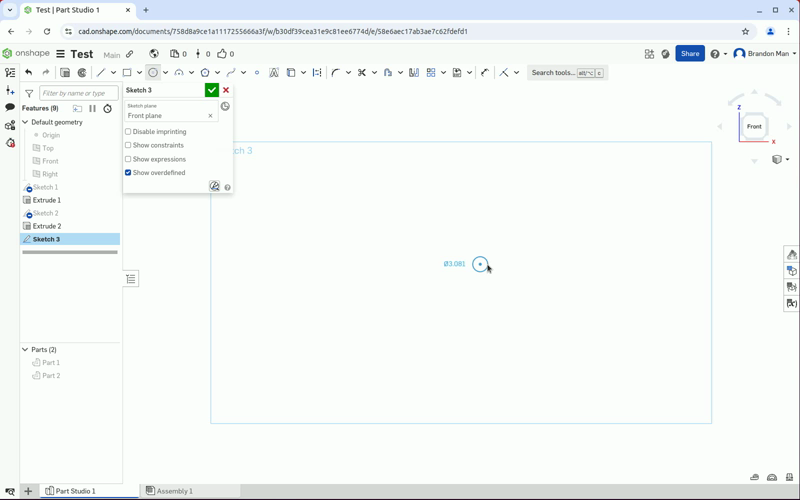
key(c)
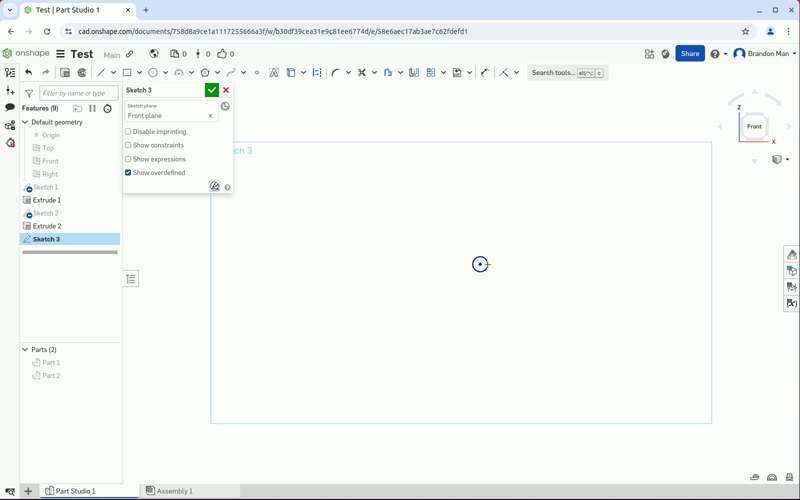
key_down(shift)
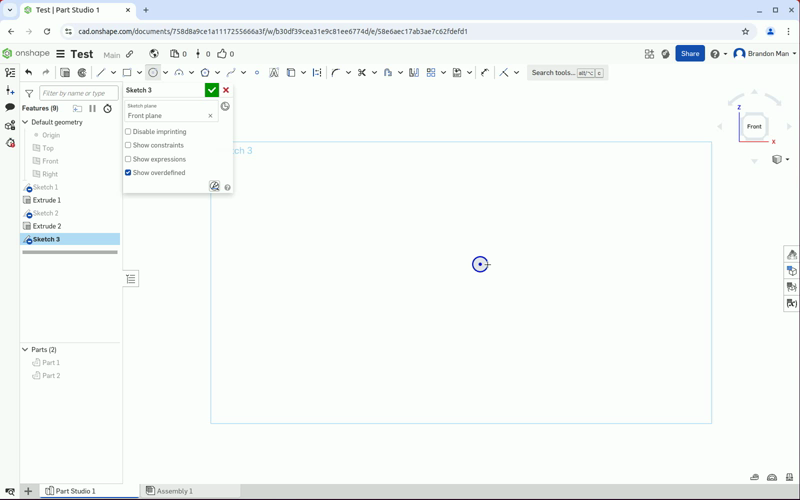
mouse_move(480, 264)
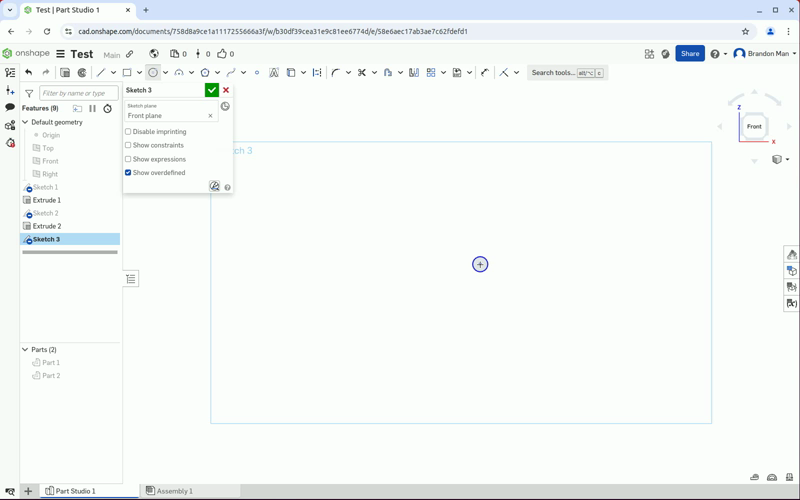
click(480, 264)
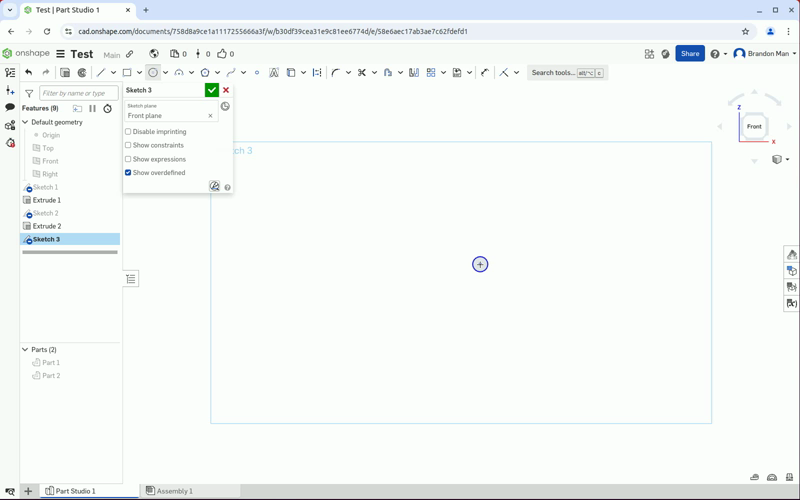
key_up(shift)
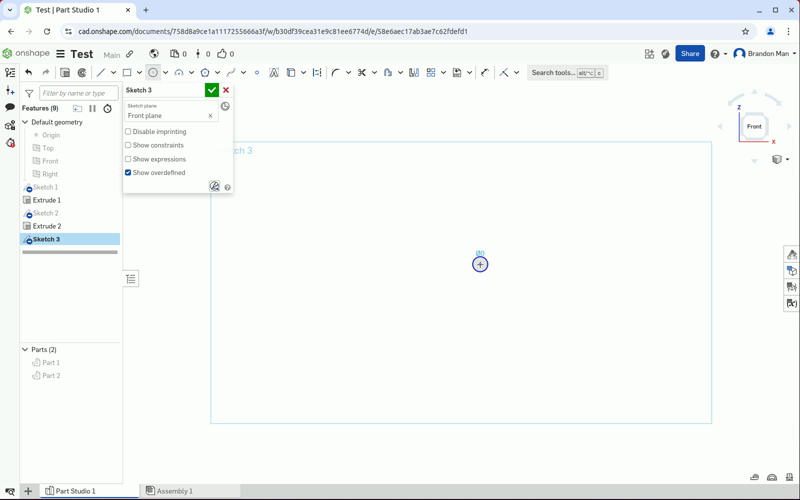
mouse_move(486, 264)
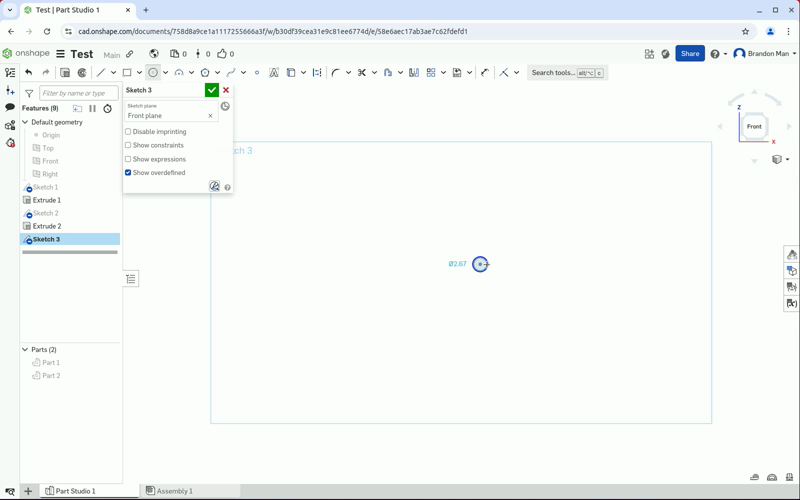
scroll(6)
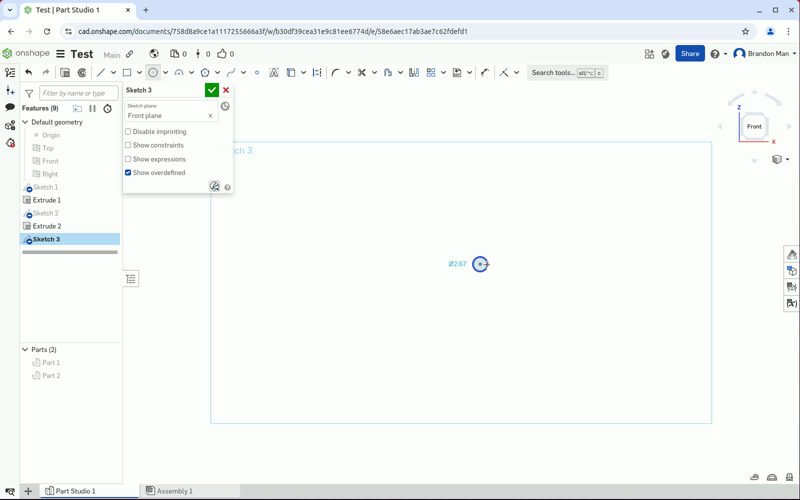
scroll(6)
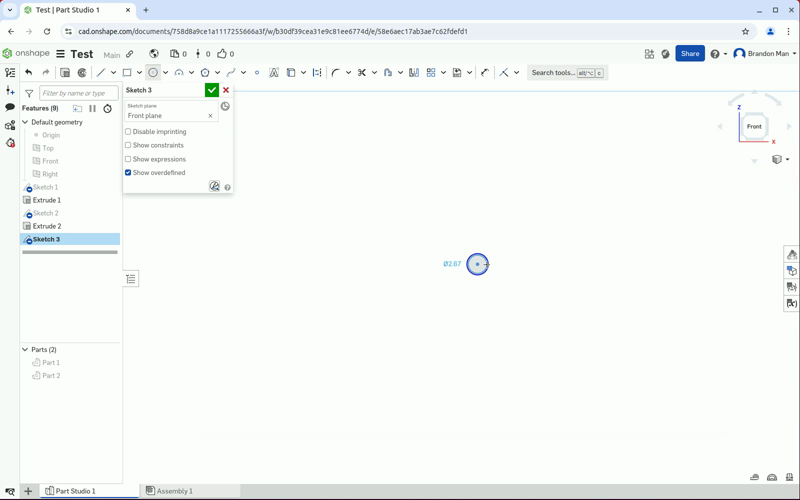
scroll(6)
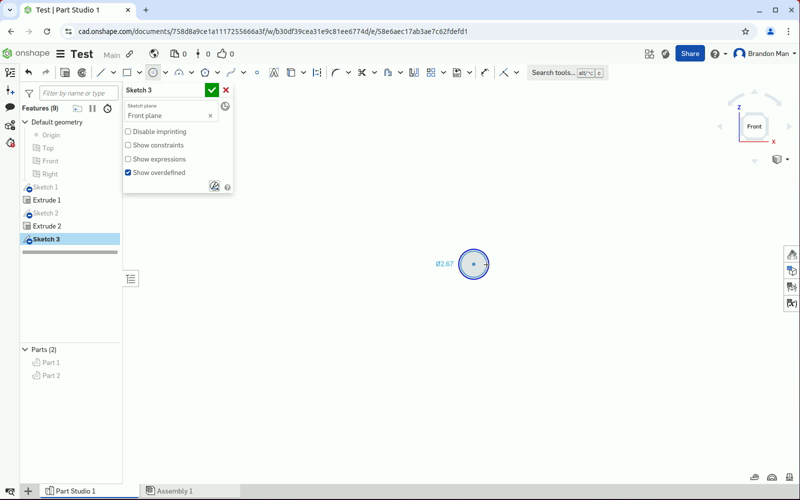
scroll(6)
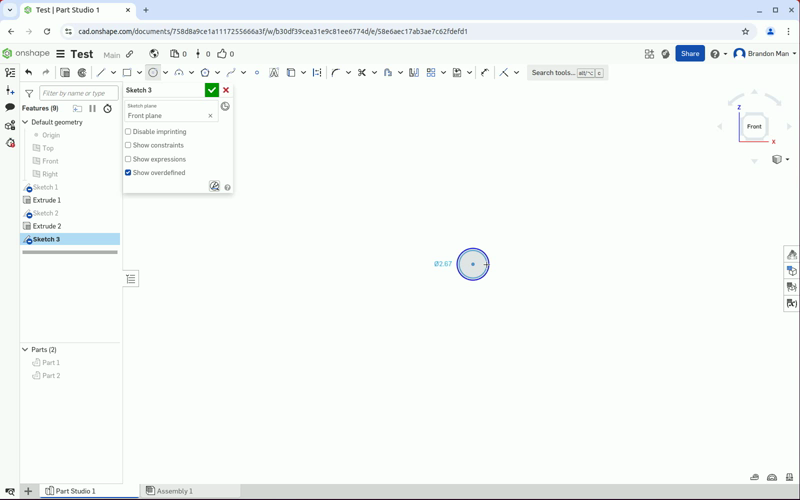
scroll(6)
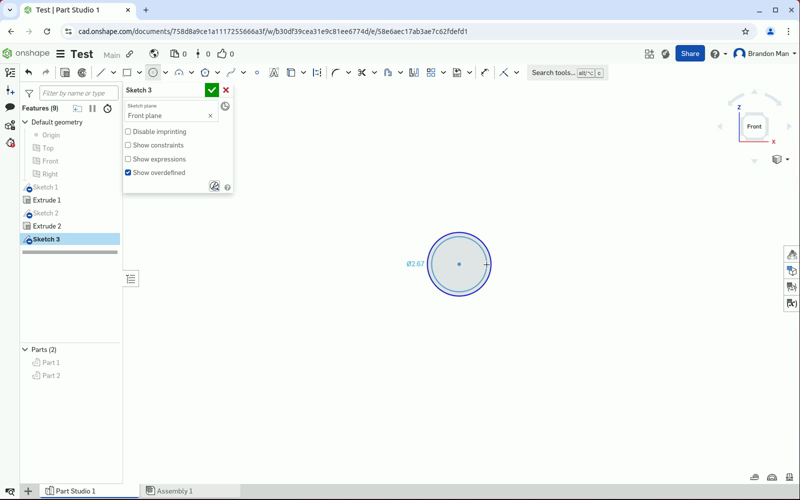
scroll(6)
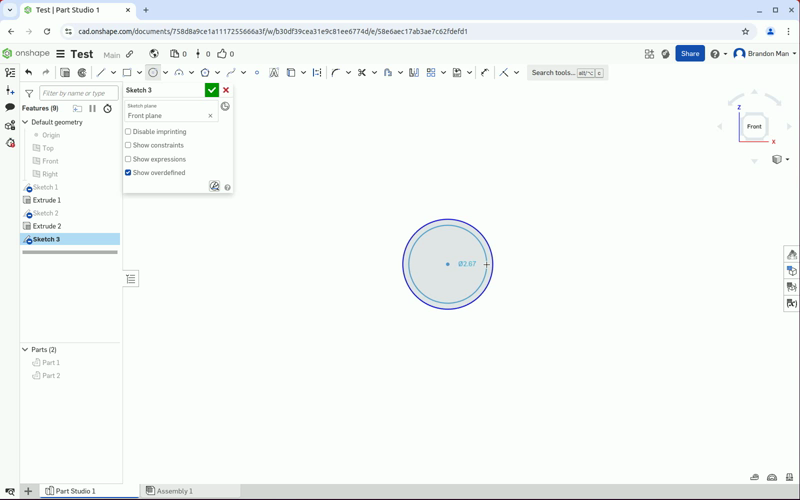
scroll(6)
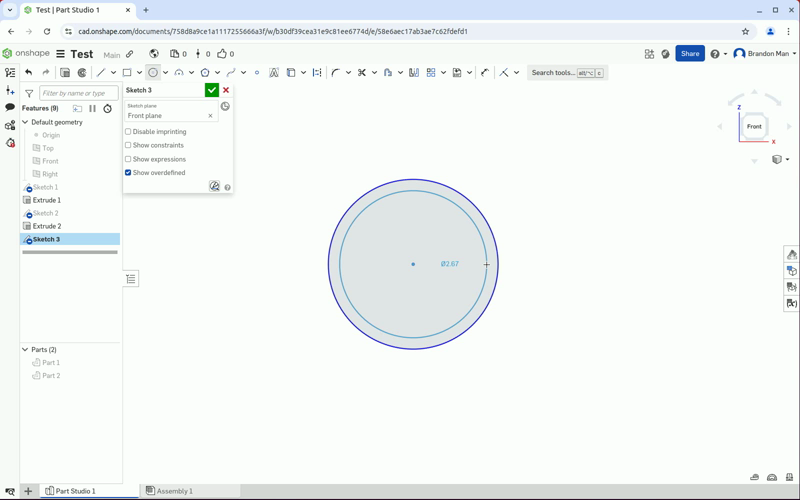
click(486, 264)
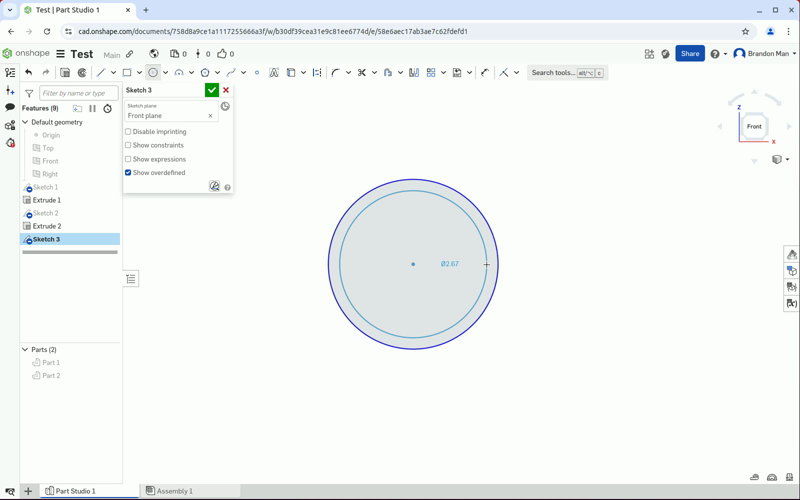
scroll(-6)
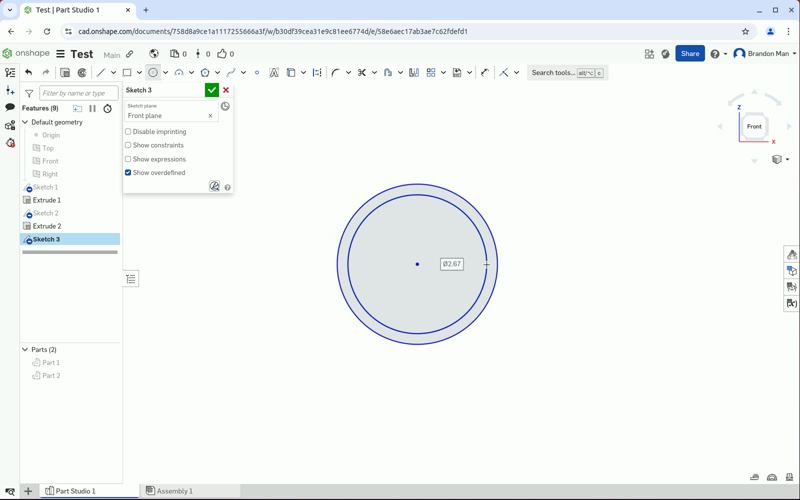
scroll(-6)
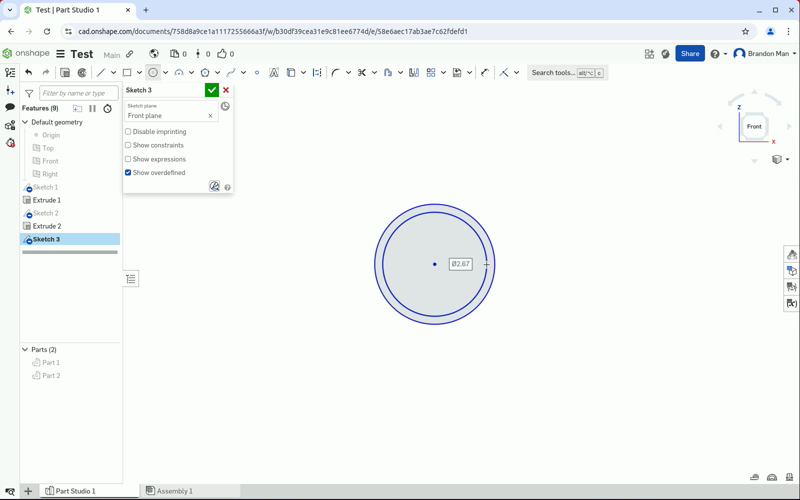
scroll(-6)
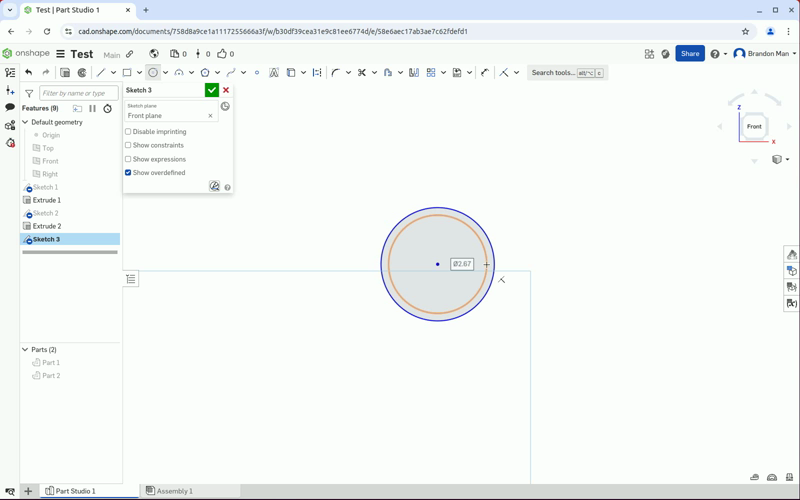
scroll(-6)
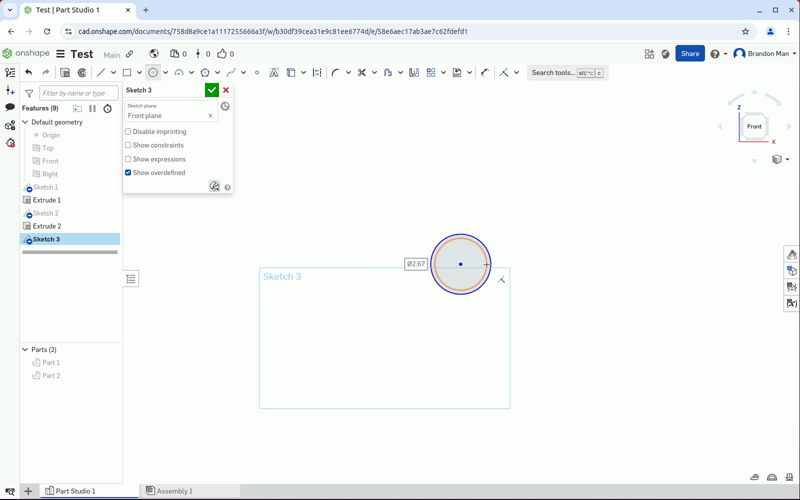
scroll(-6)
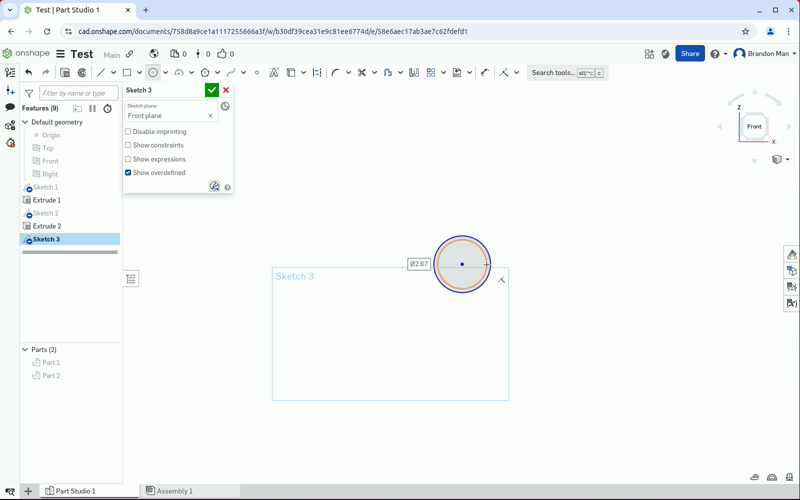
scroll(-6)
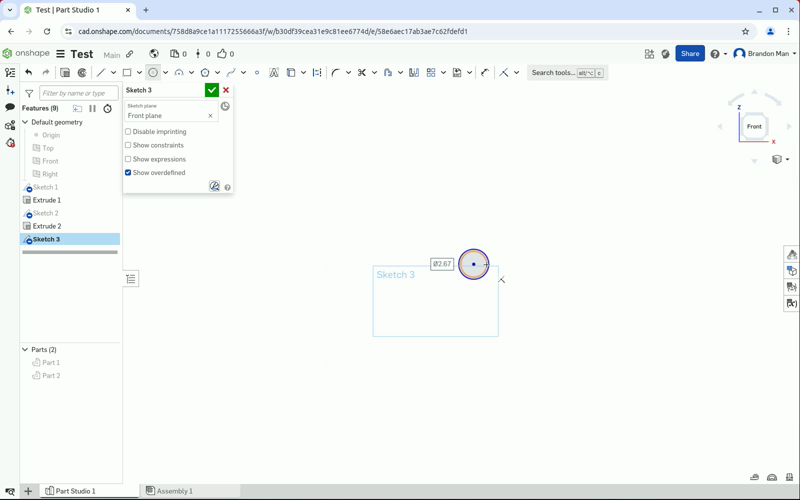
scroll(-6)
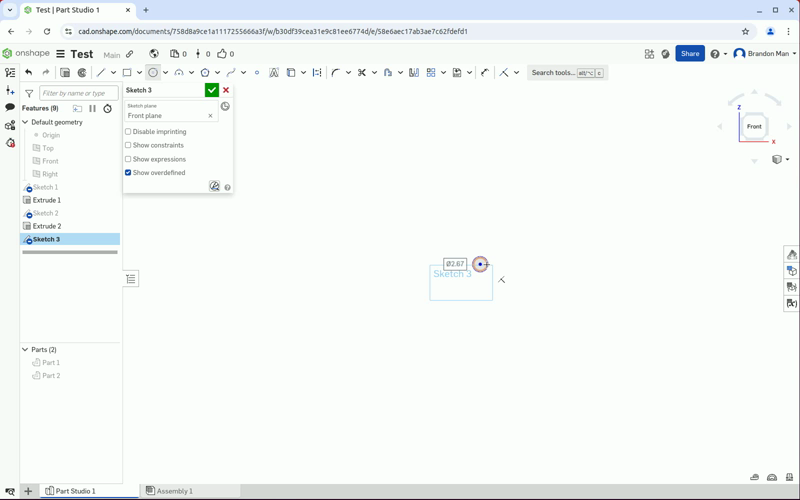
key(esc)
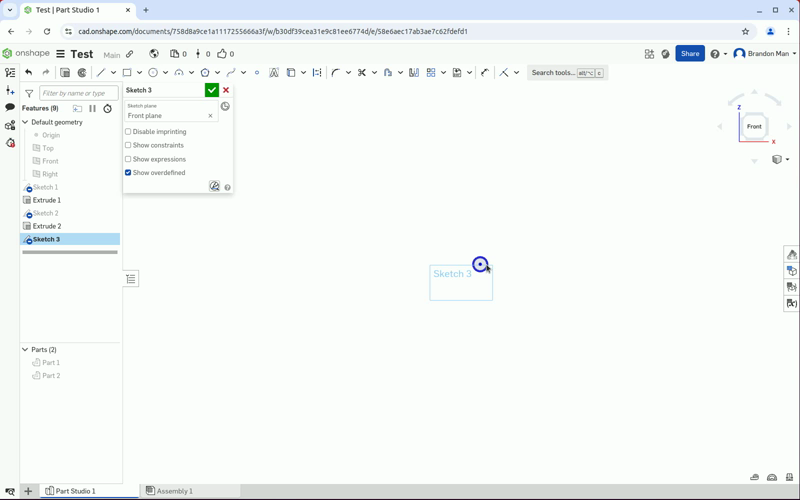
mouse_move(487, 263)
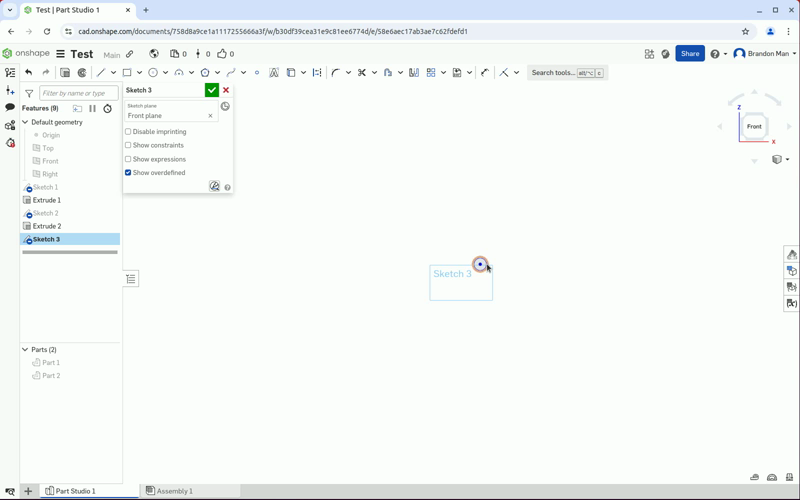
scroll(6)
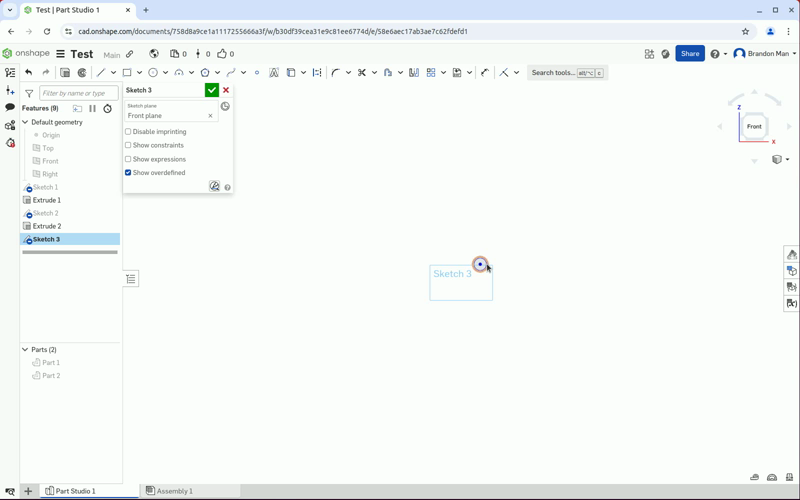
scroll(6)
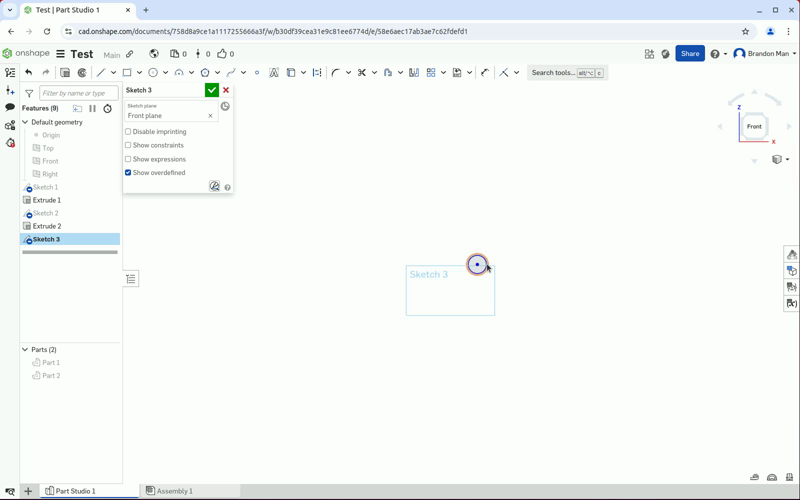
scroll(6)
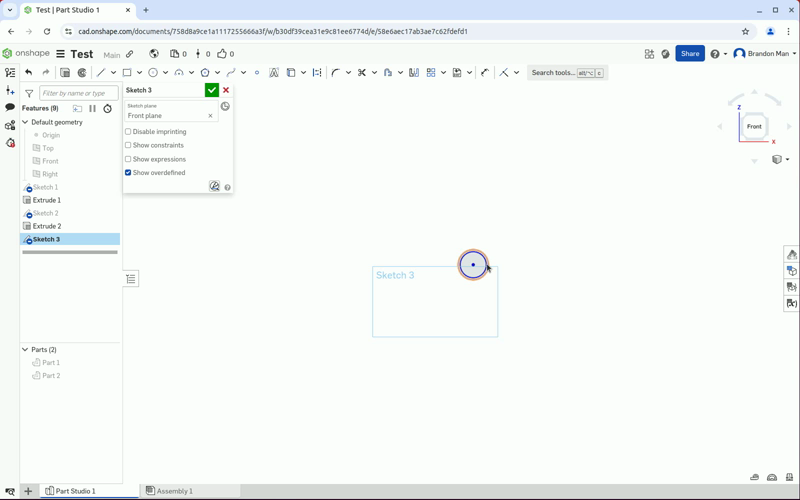
scroll(6)
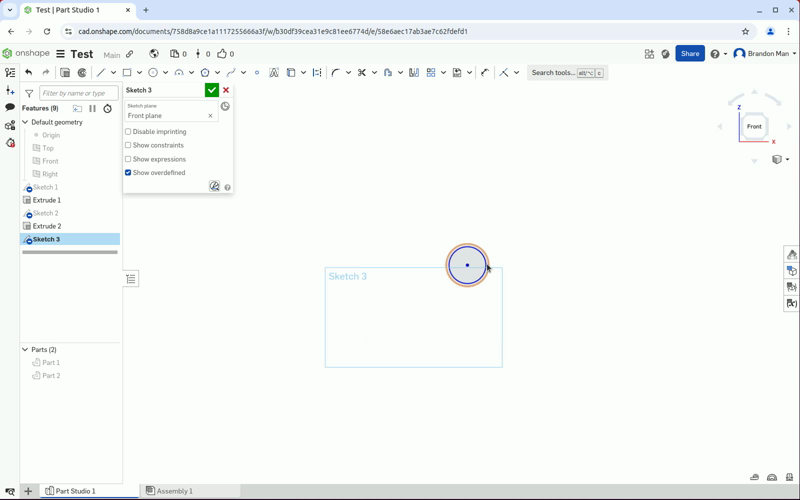
scroll(6)
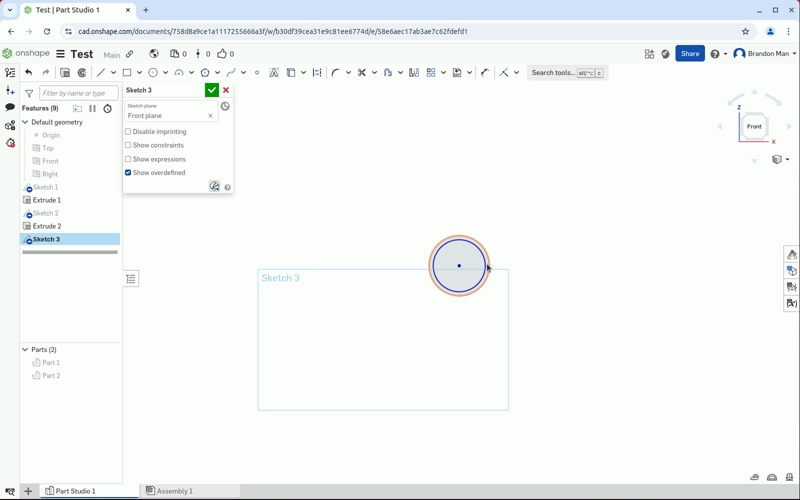
scroll(6)
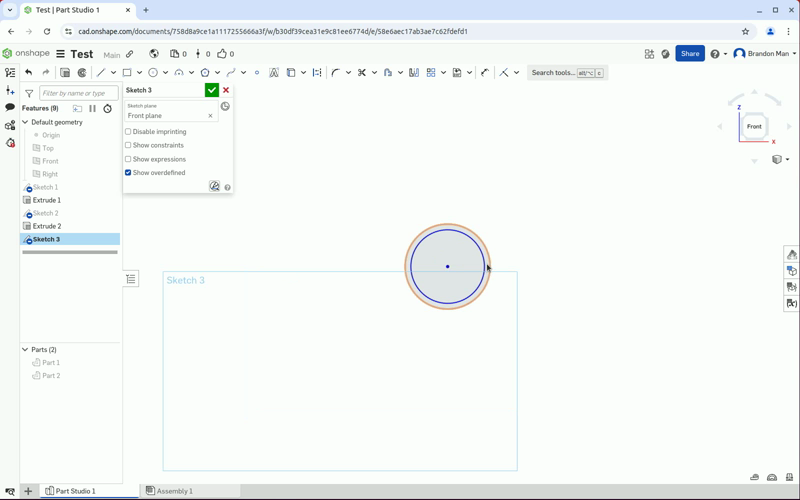
scroll(6)
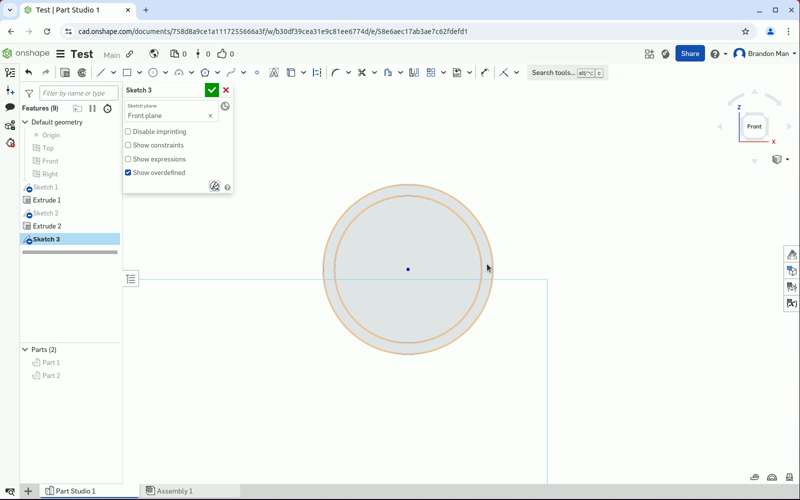
click(487, 263)
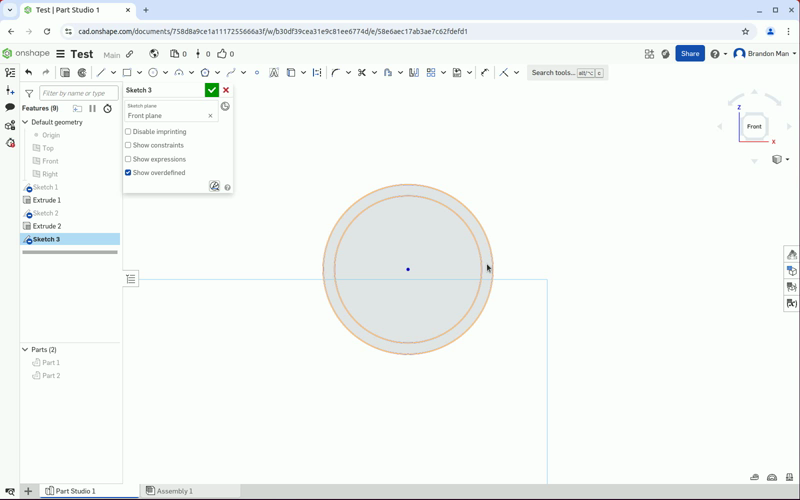
scroll(-6)
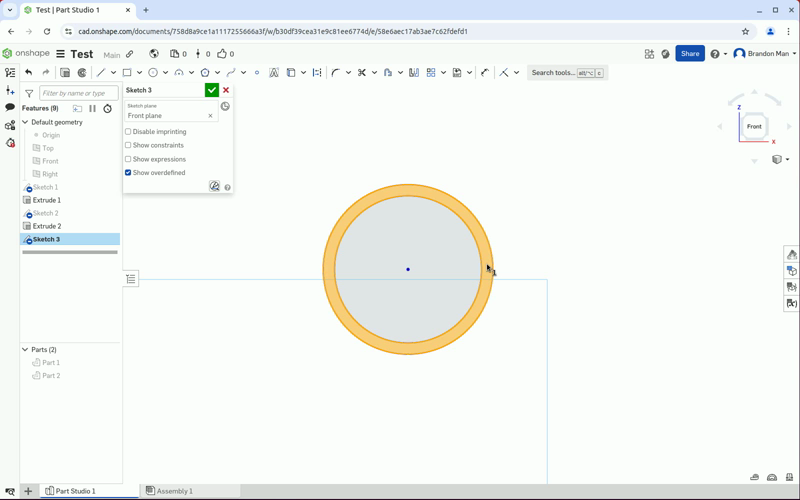
scroll(-6)
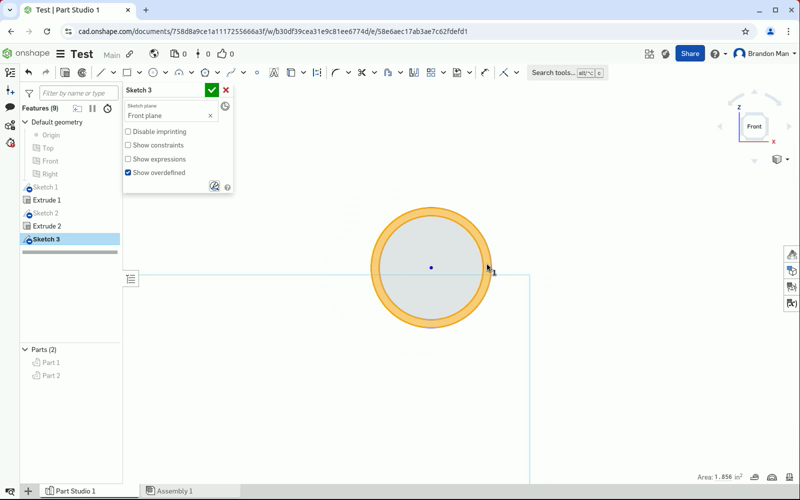
scroll(-6)
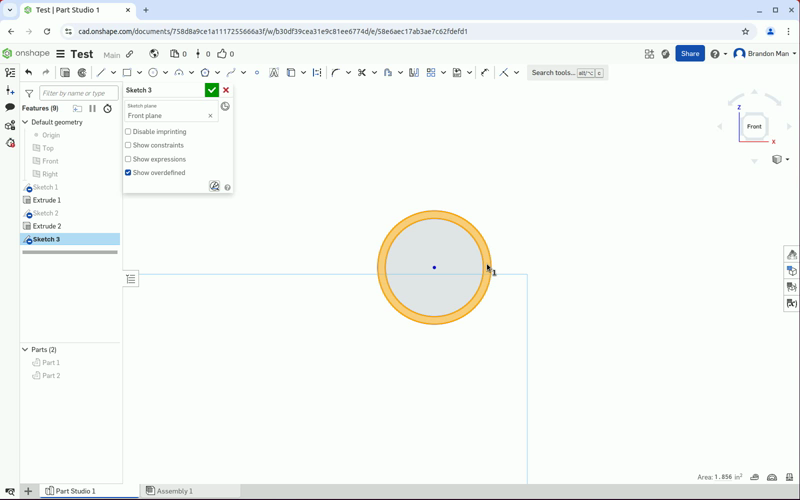
scroll(-6)
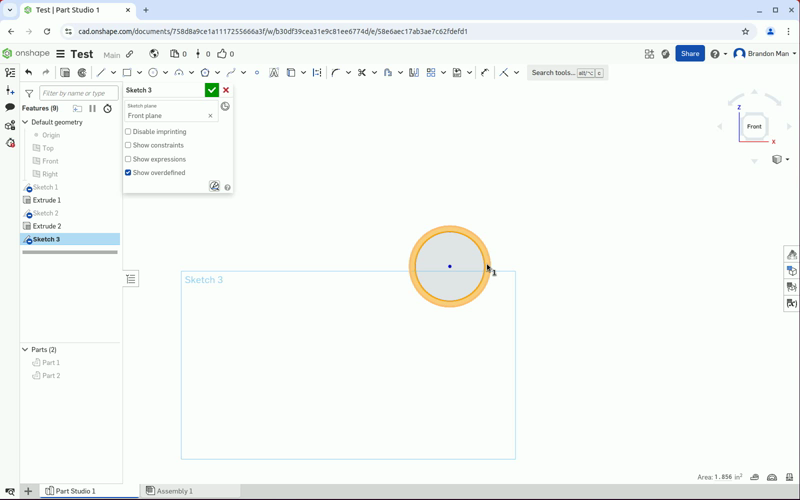
scroll(-6)
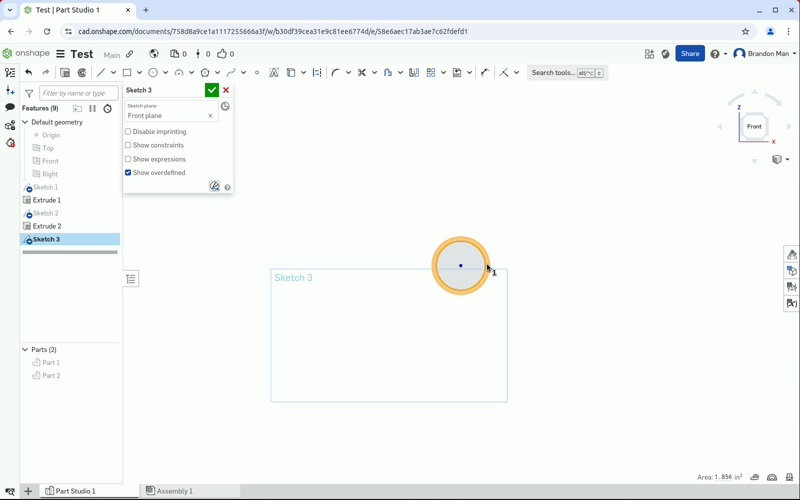
scroll(-6)
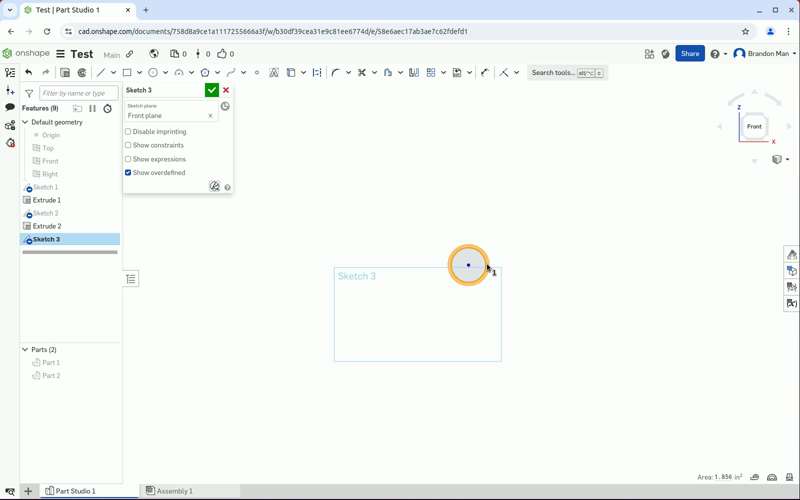
scroll(-6)
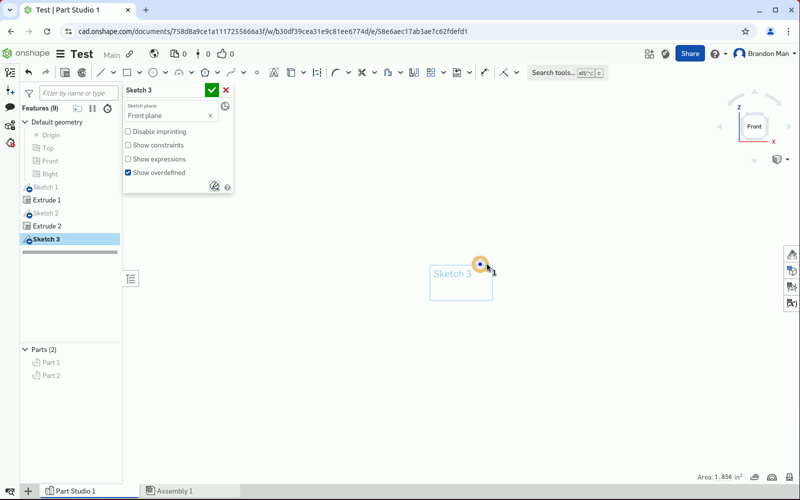
mouse_move(73, 352)
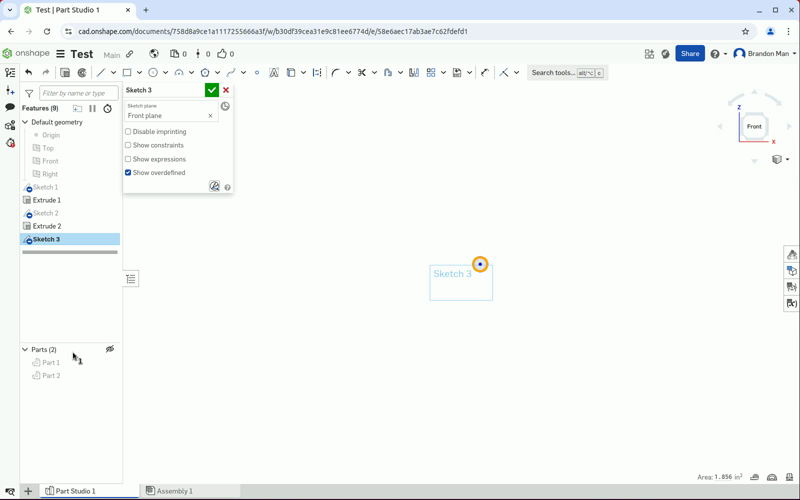
key(shift+y)
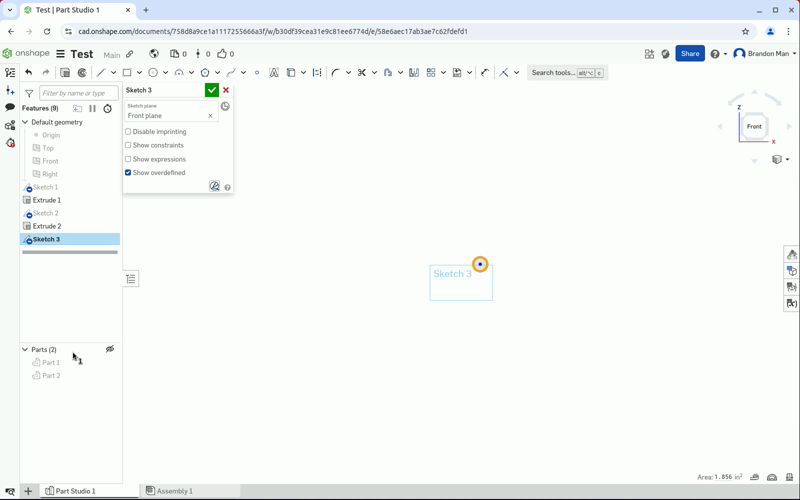
key(shift+e)
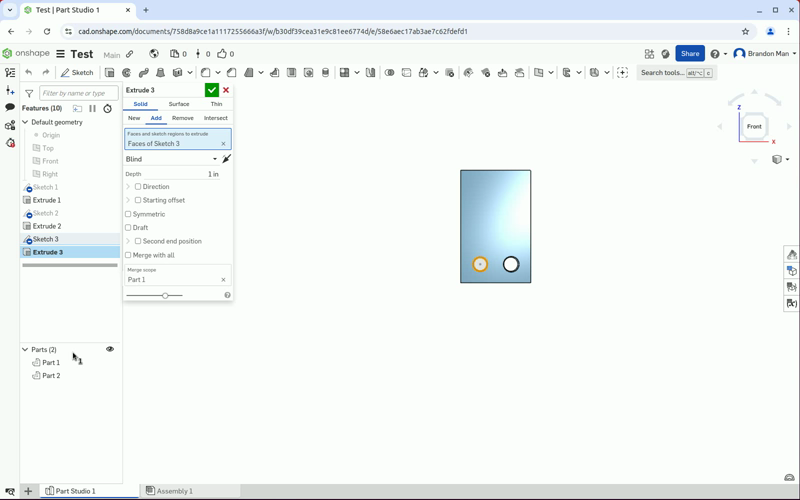
mouse_move(143, 106)
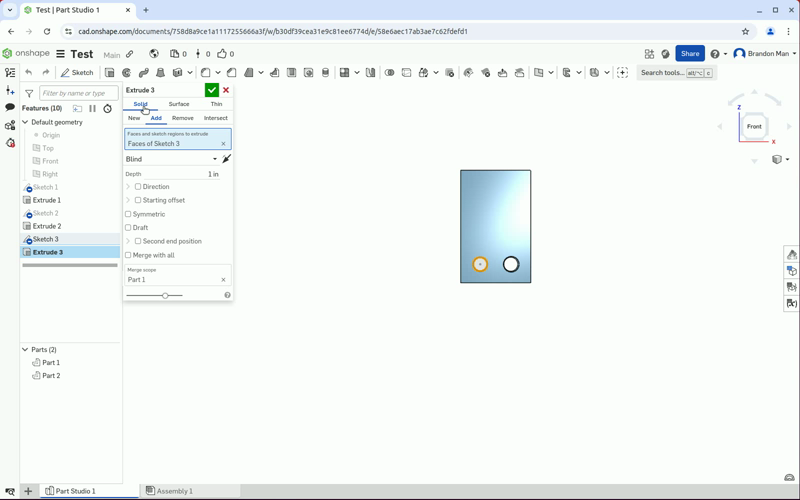
click(143, 106)
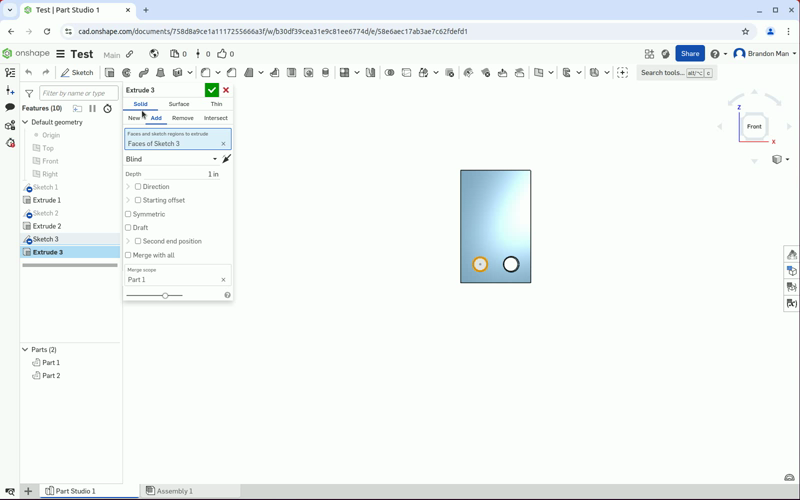
mouse_move(137, 120)
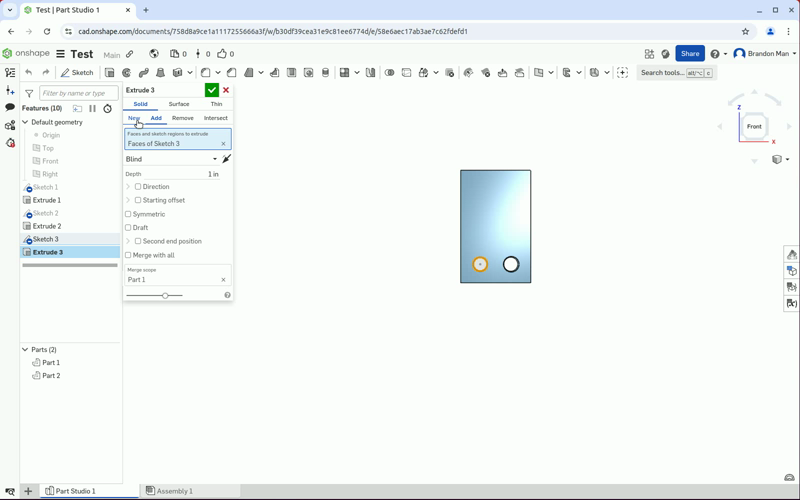
click(137, 120)
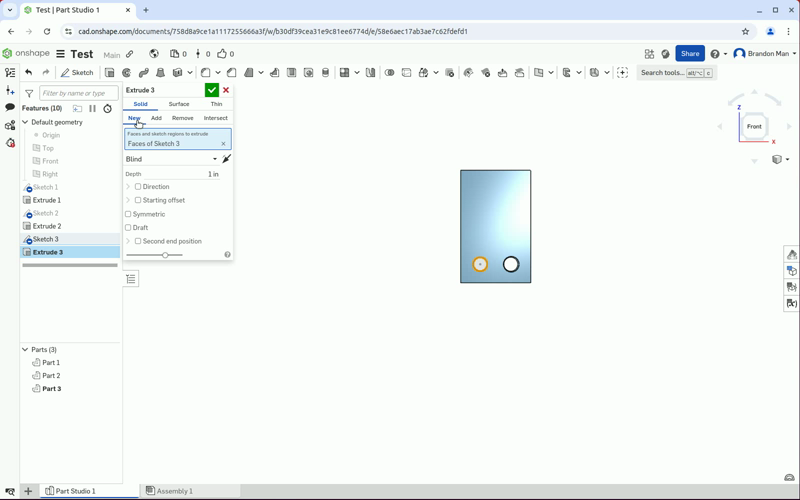
key(tab, 4)
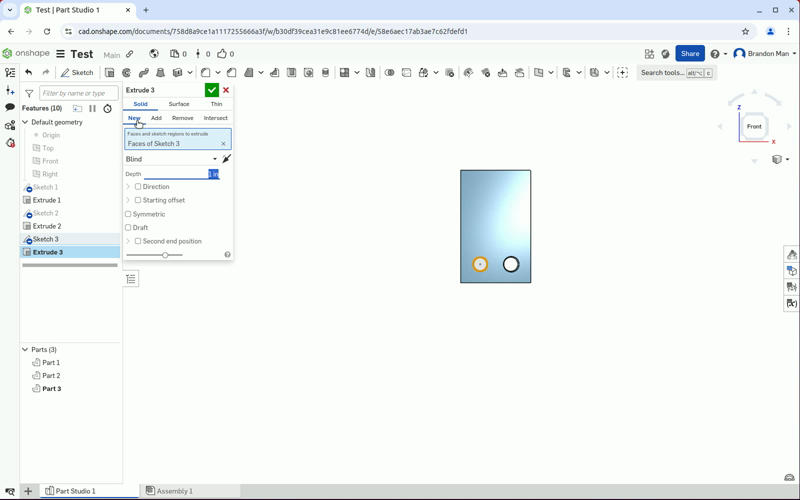
text(6.018)
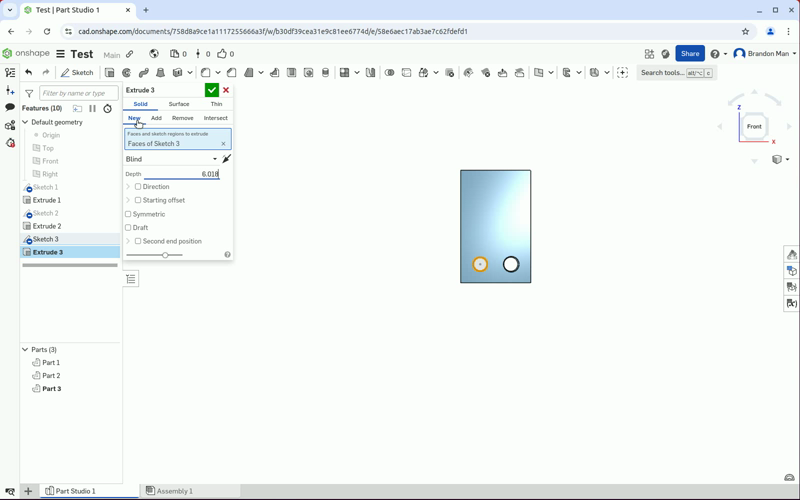
key(enter)
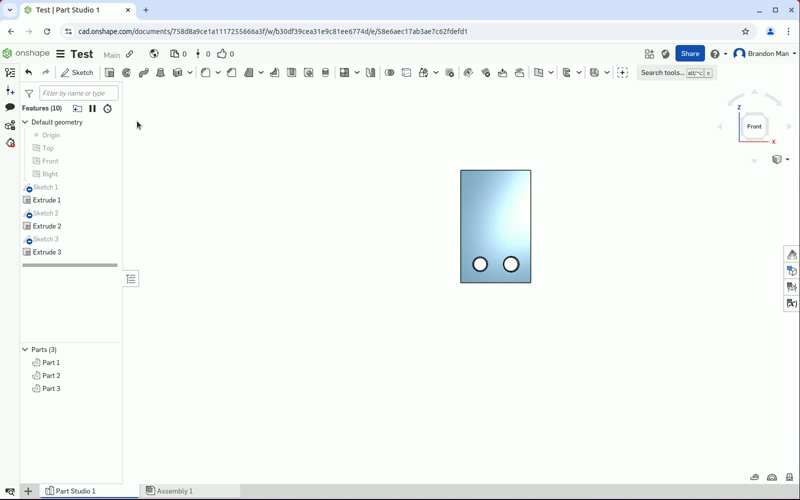
key(shift+h)
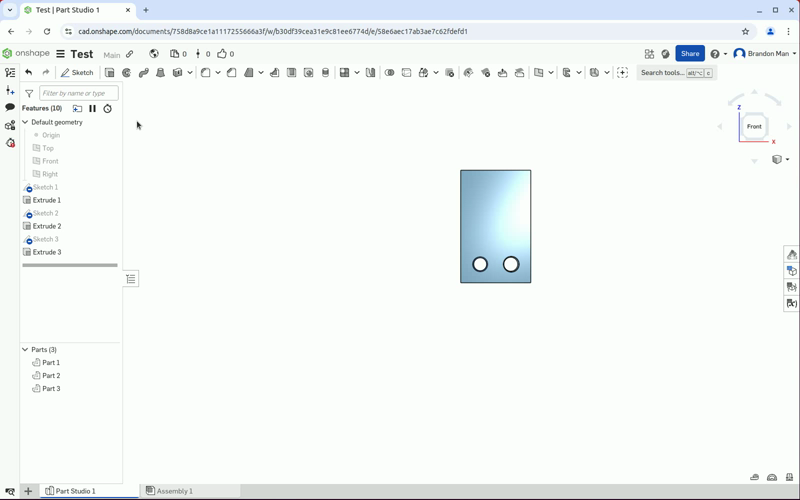
key(shift+h)
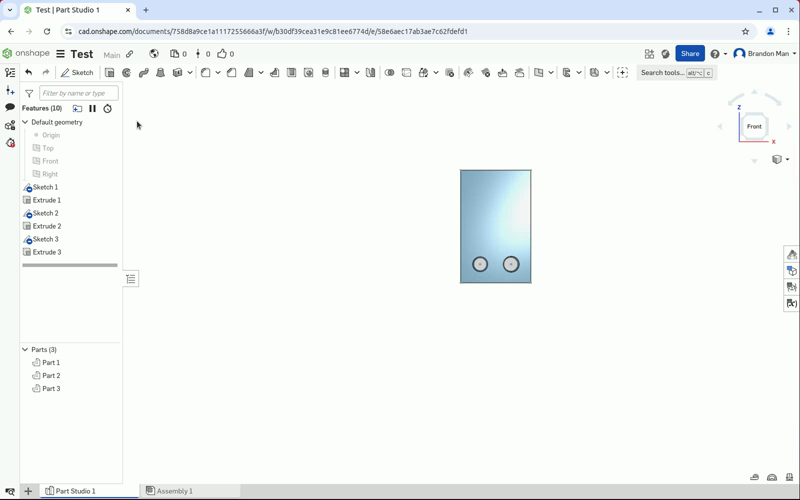
key(shift+7)
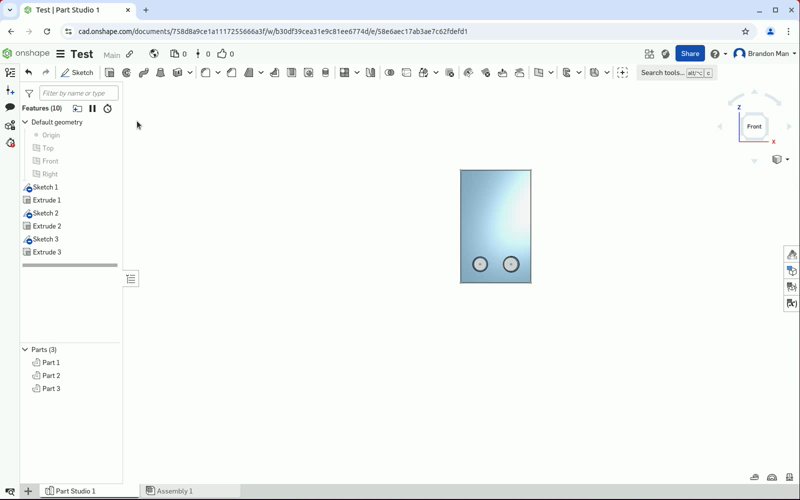
key(left, 2)
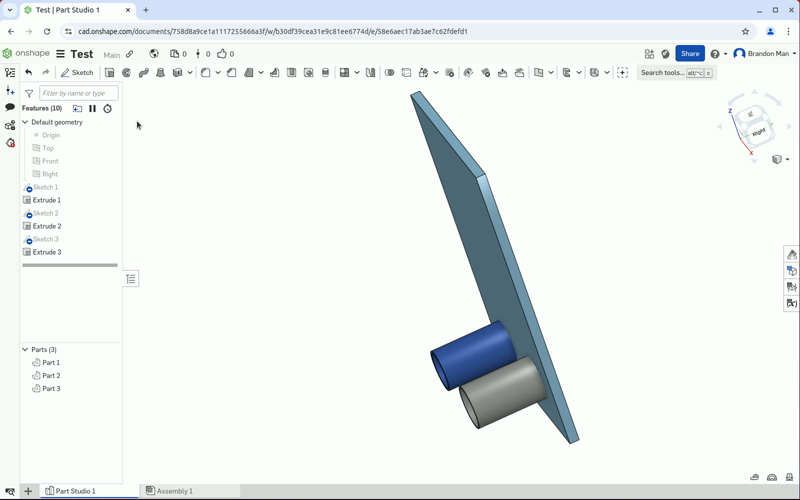
key(down, 2)
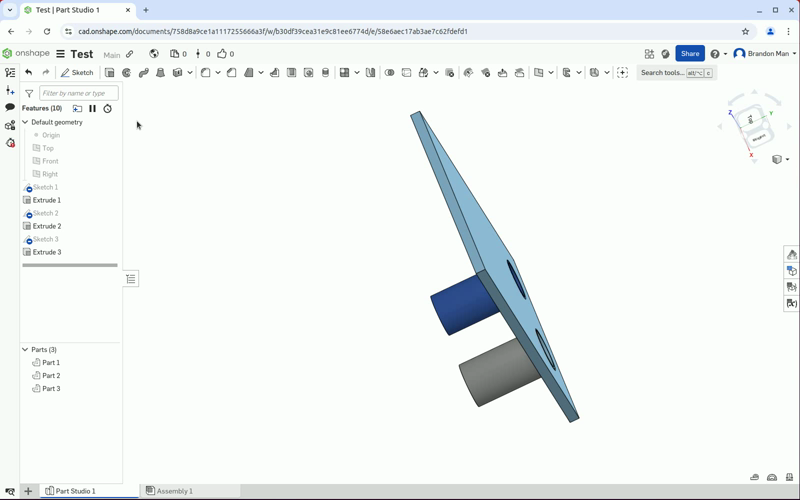
key(up, 2)
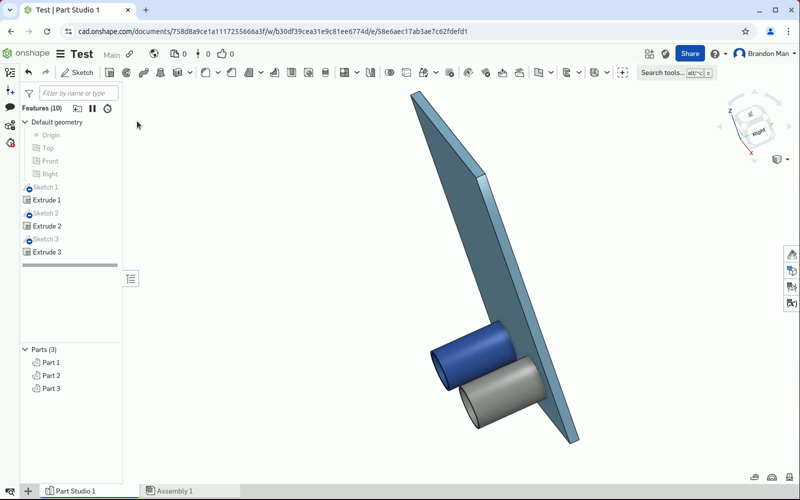
key(right, 2)
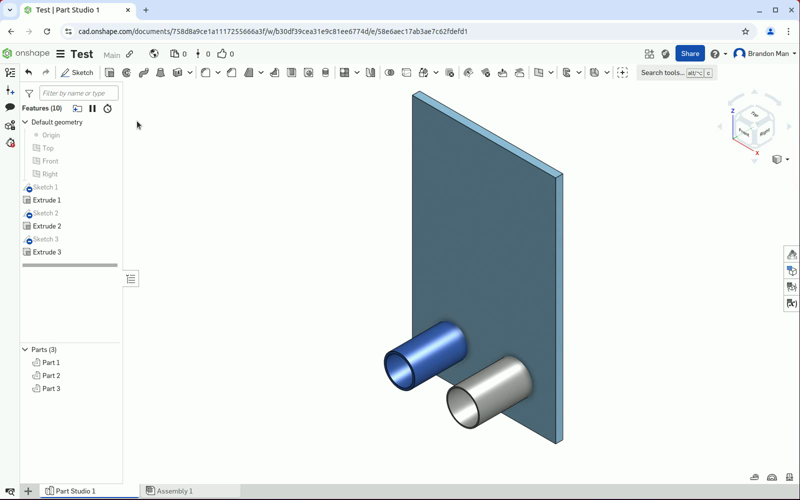
mouse_move(73, 189)
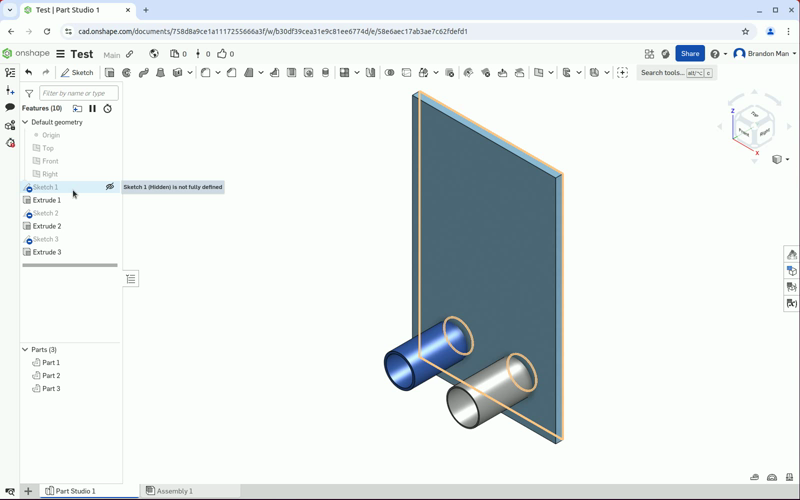
click(73, 189)